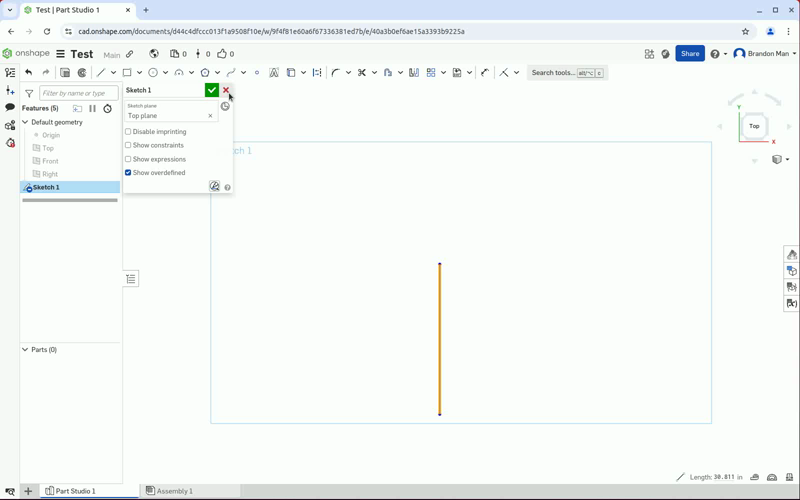
key(shift+h)
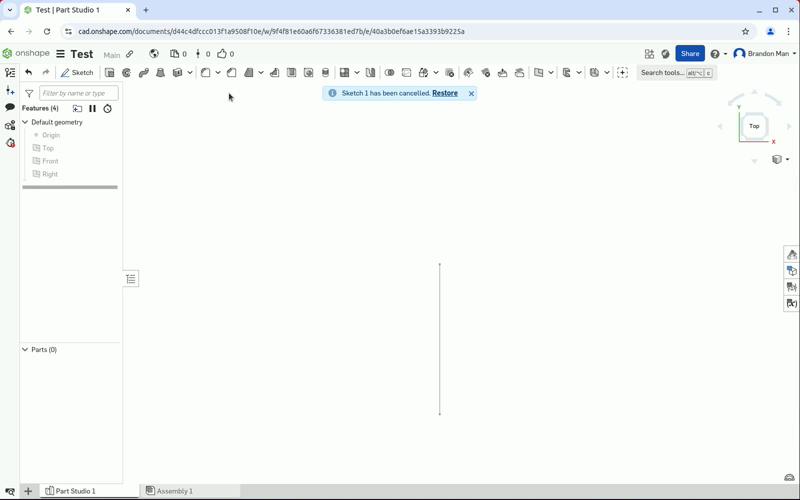
mouse_move(73, 352)
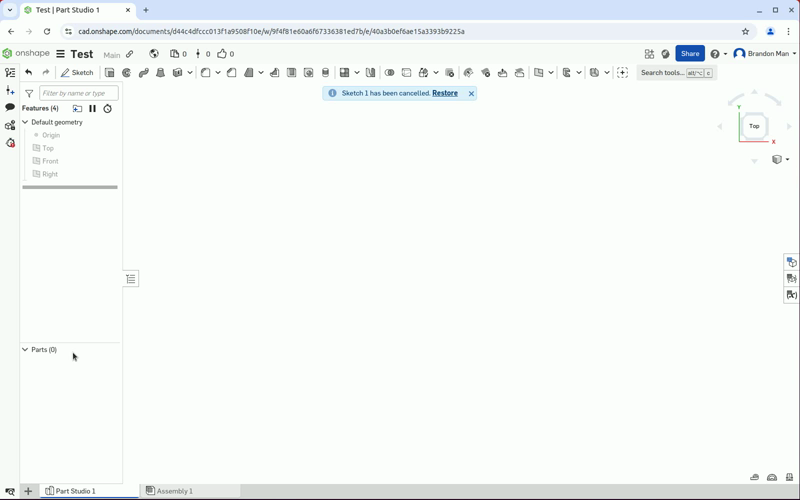
key(y)
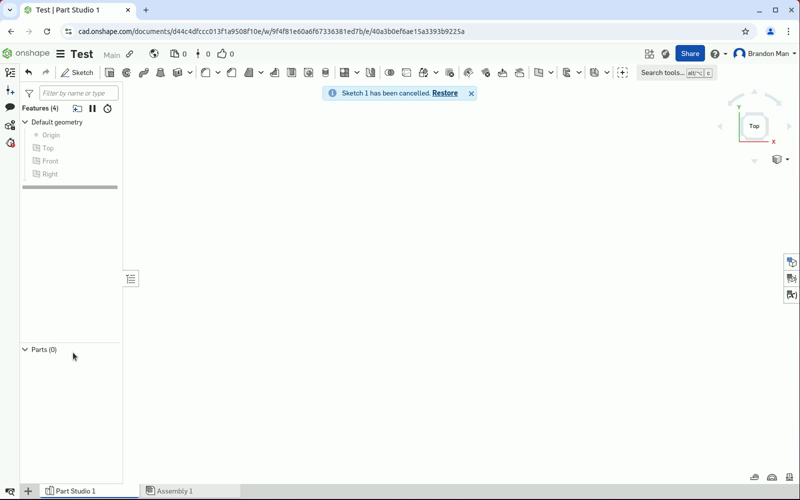
key(shift+p)
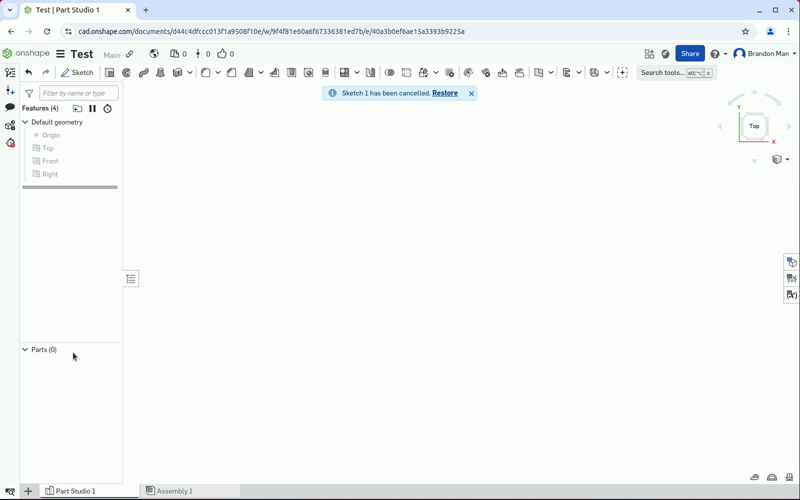
key(space)
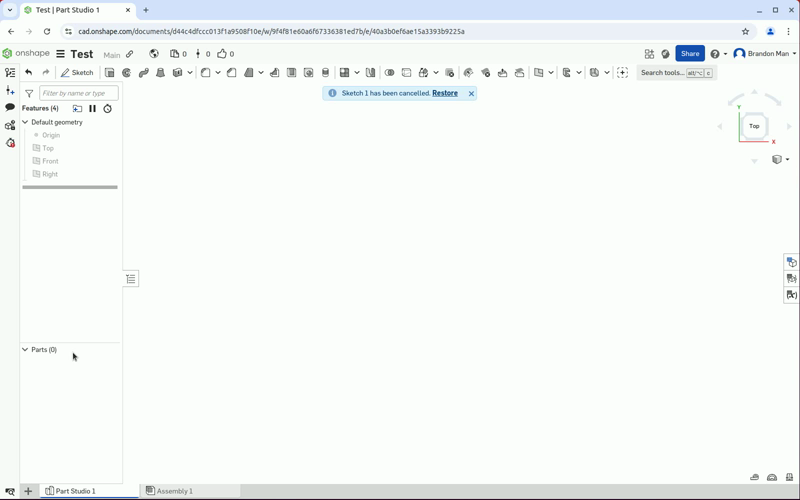
key_down(shift)
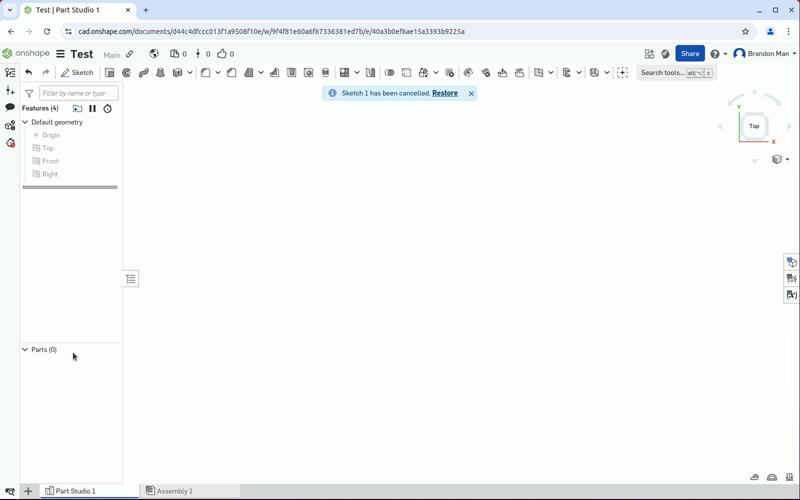
key(up)
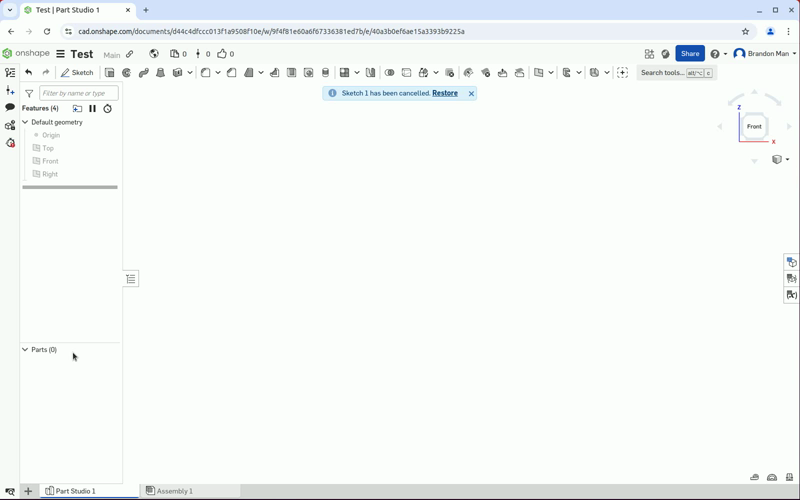
key_up(shift)
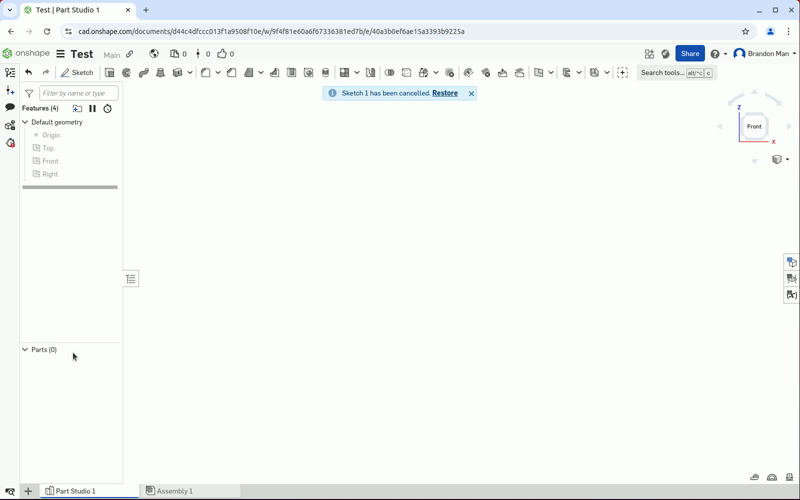
mouse_move(73, 352)
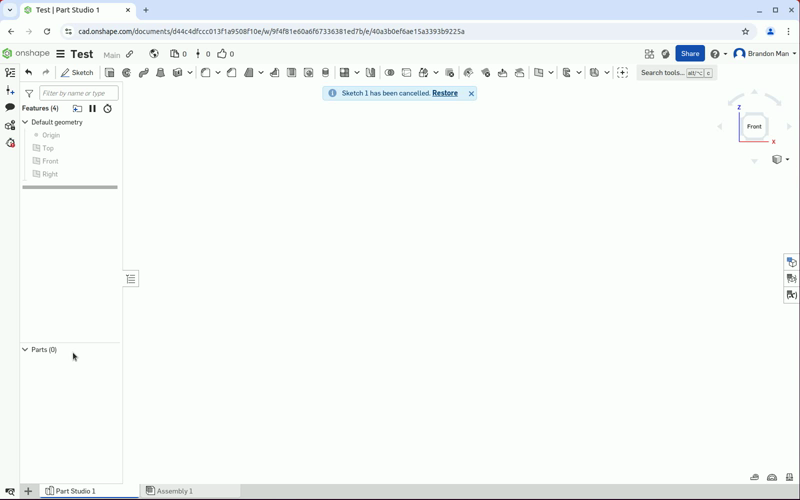
key(shift+y)
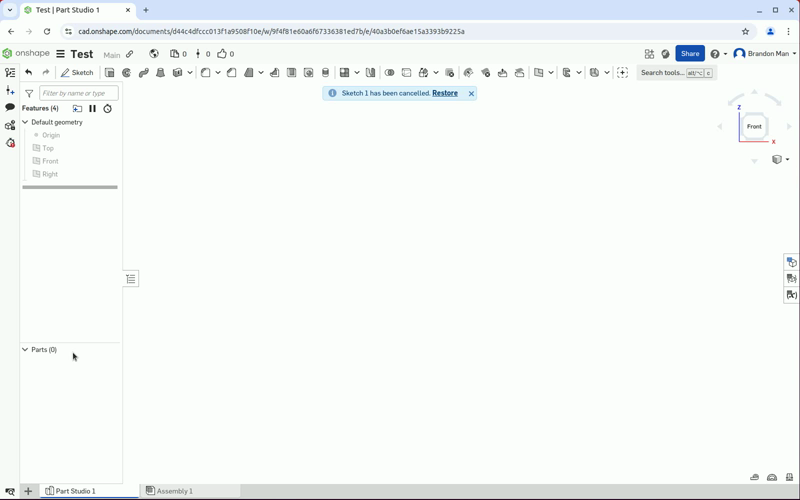
key(shift+s)
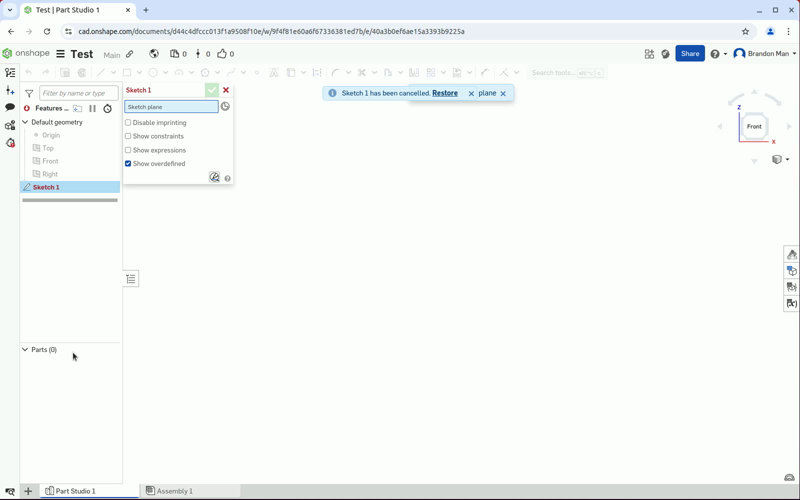
mouse_move(73, 163)
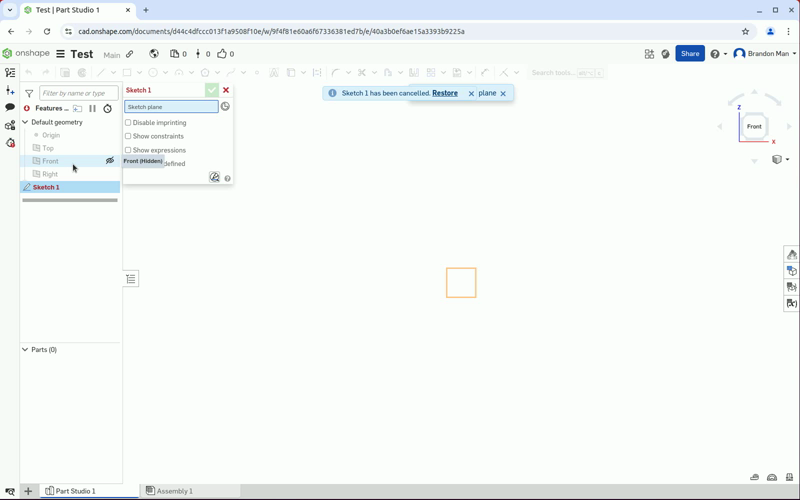
click(73, 163)
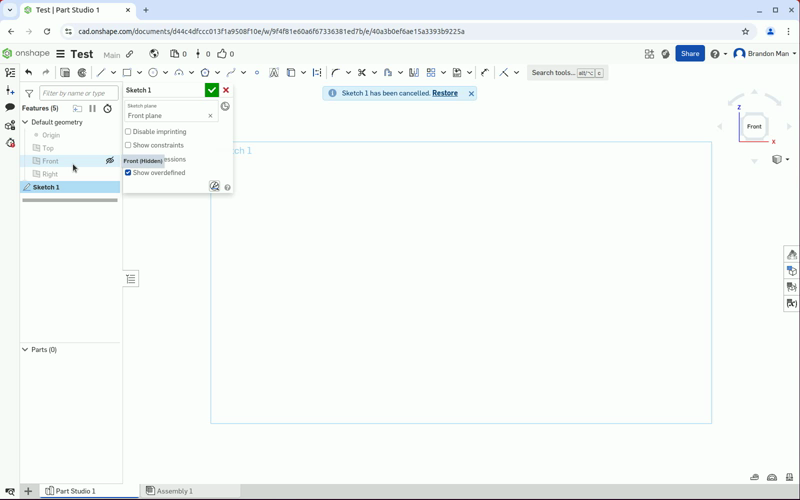
mouse_move(73, 352)
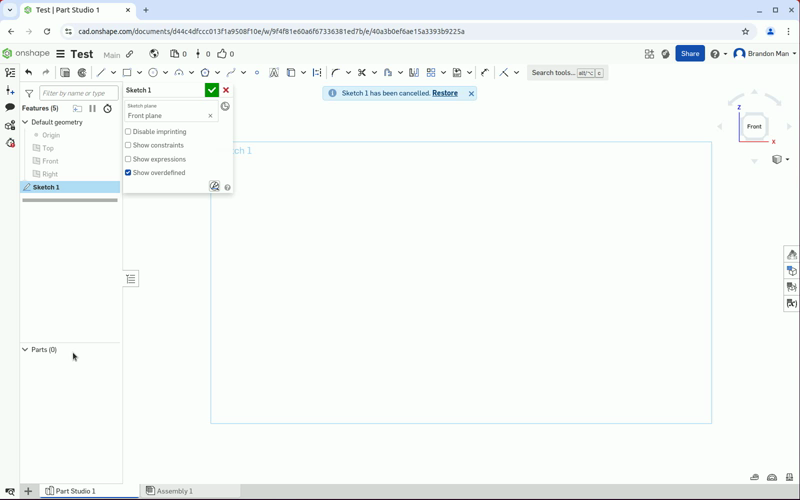
key(y)
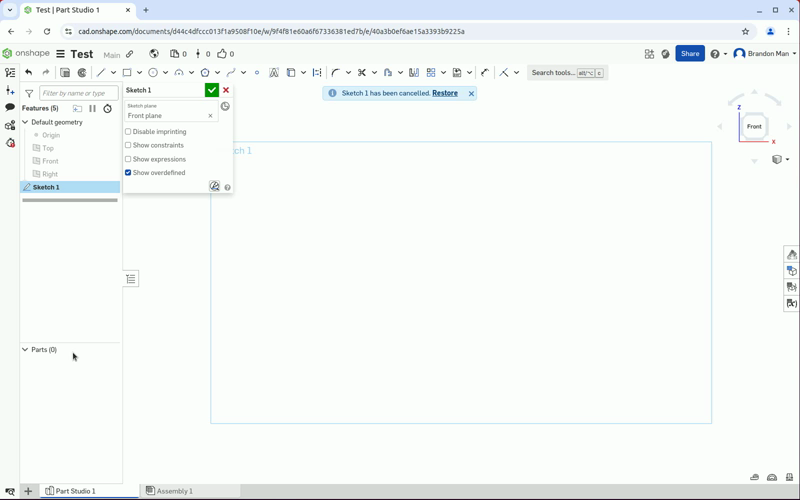
key(a)
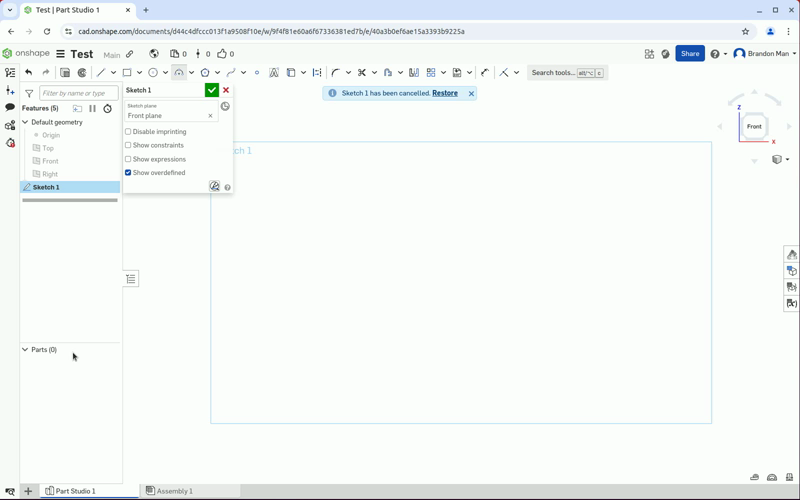
key_down(shift)
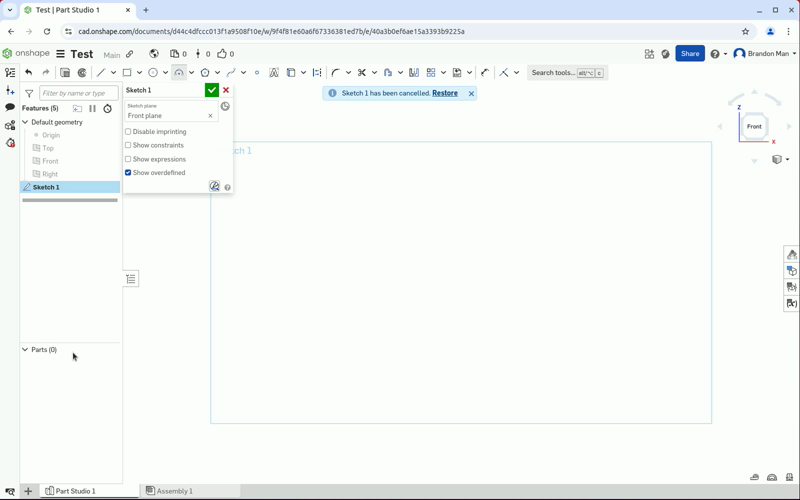
mouse_move(452, 282)
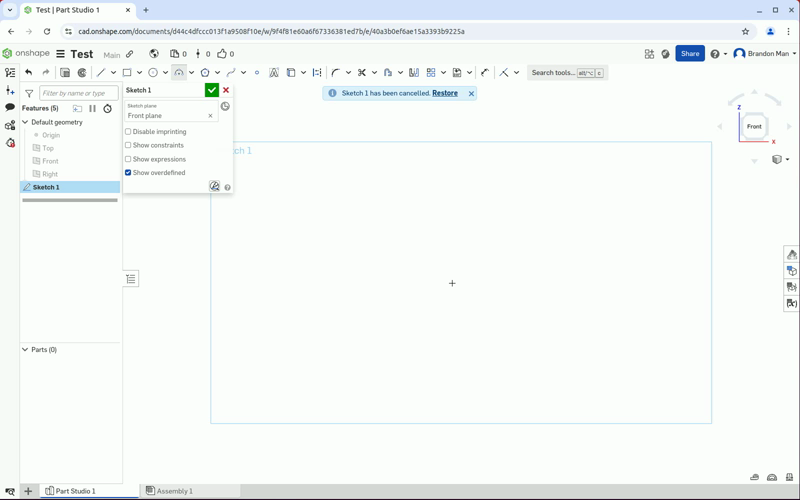
click(452, 282)
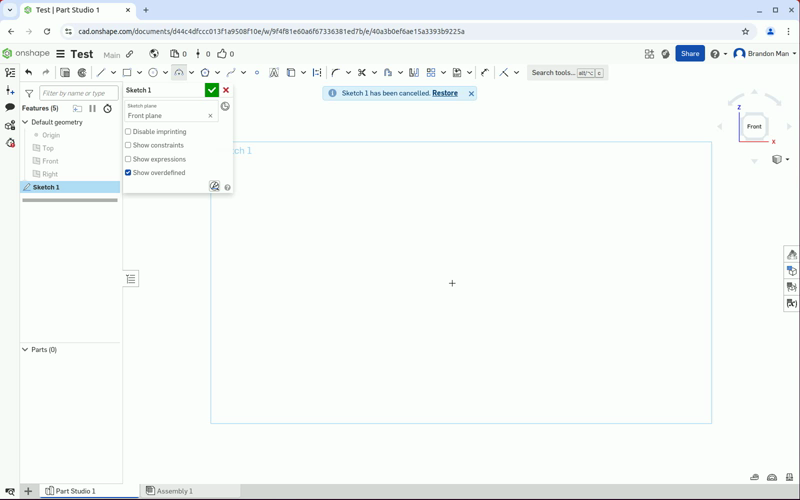
key_up(shift)
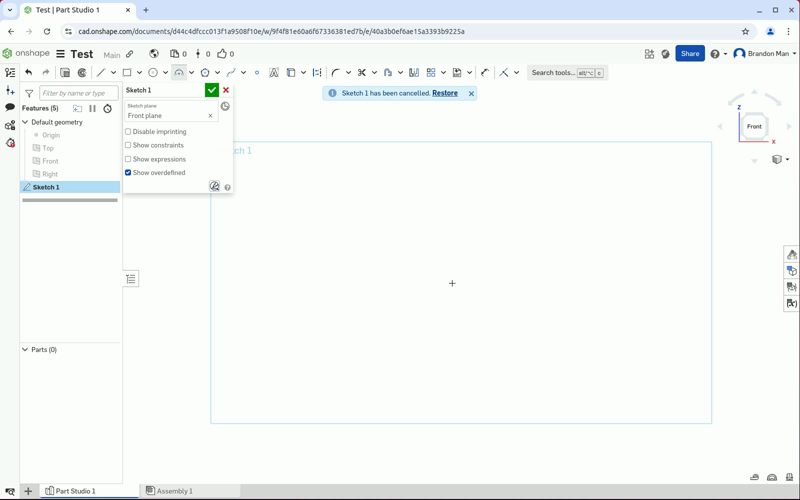
key_down(shift)
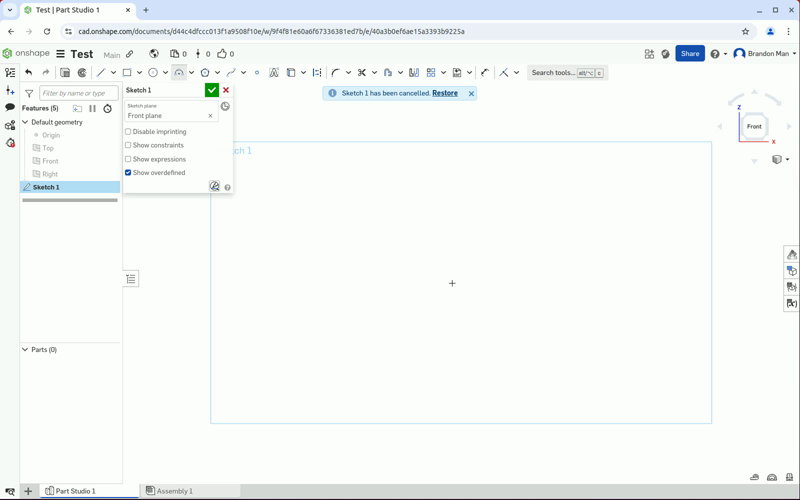
mouse_move(453, 298)
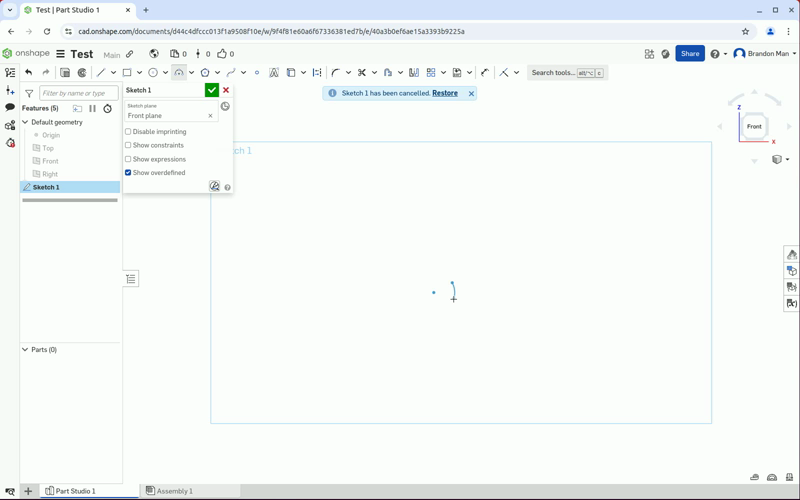
click(453, 298)
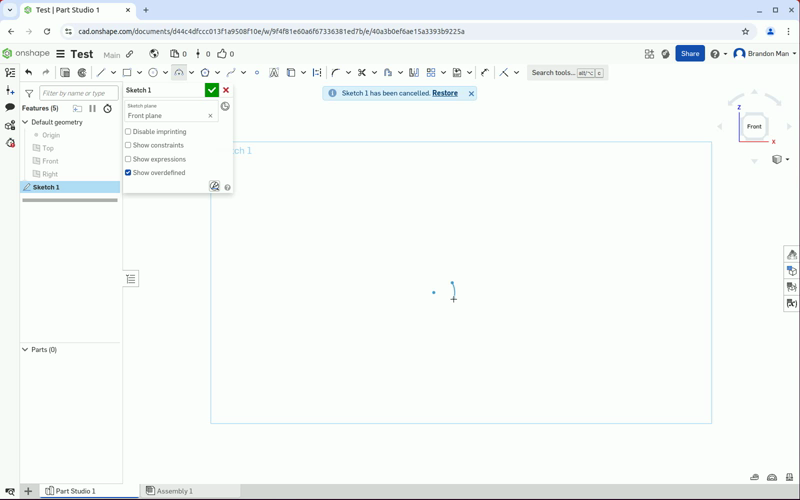
mouse_move(452, 290)
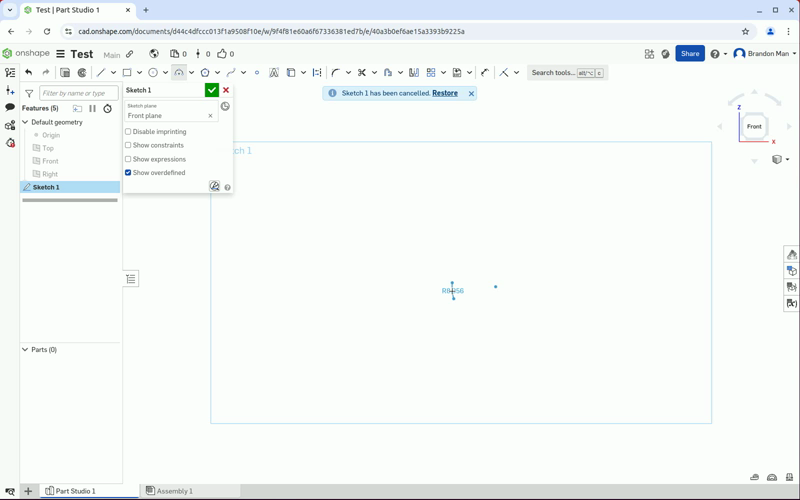
click(452, 290)
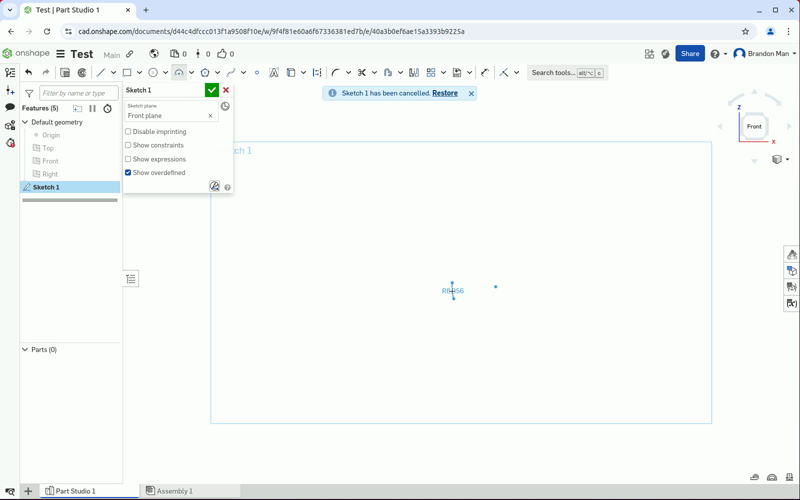
key_up(shift)
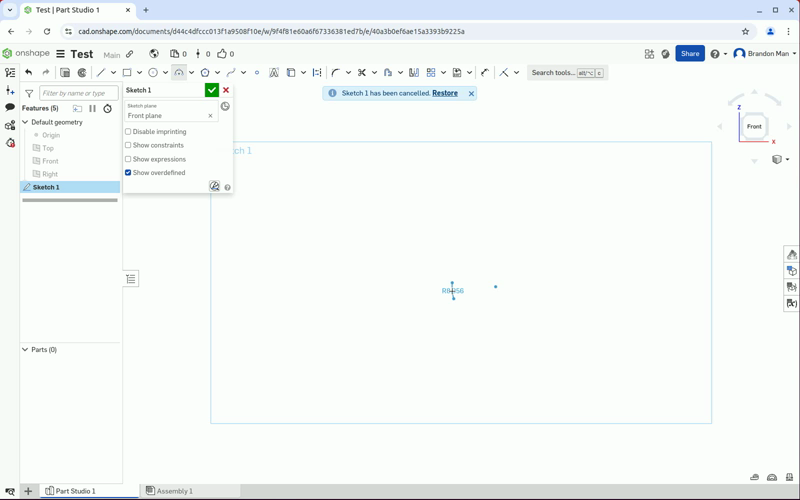
key(esc)
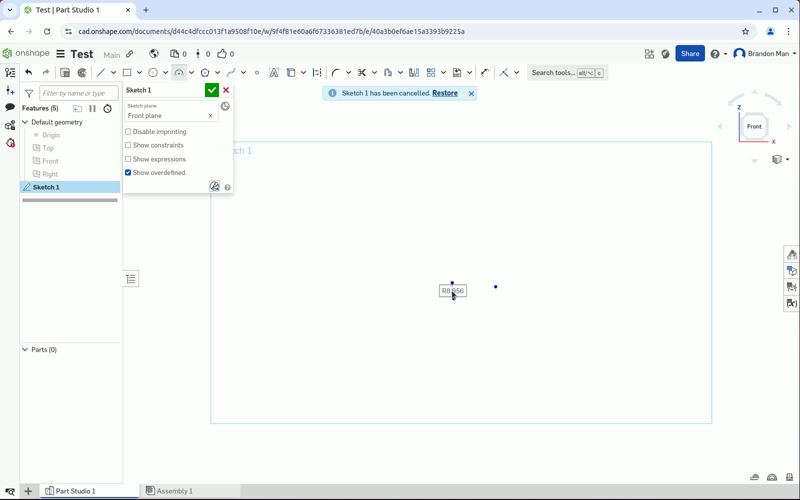
key(l)
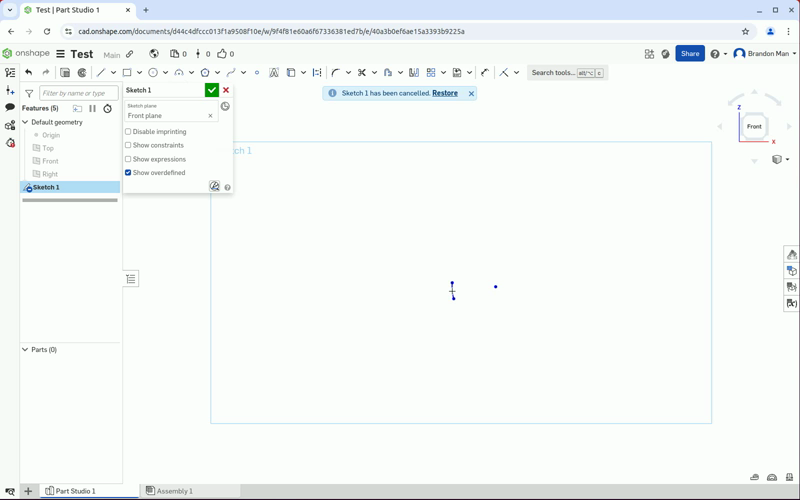
mouse_move(453, 298)
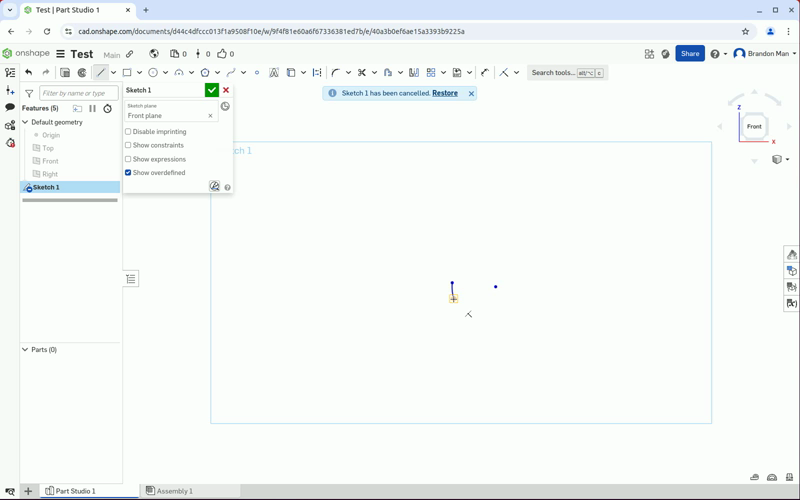
click(453, 298)
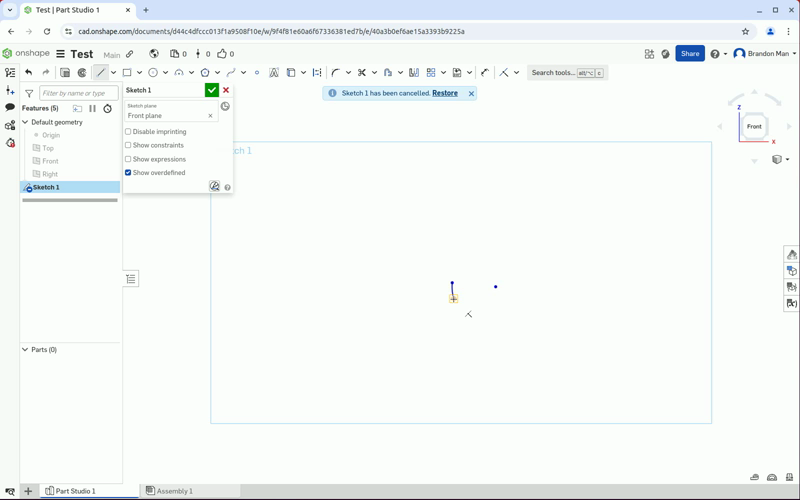
key_down(shift)
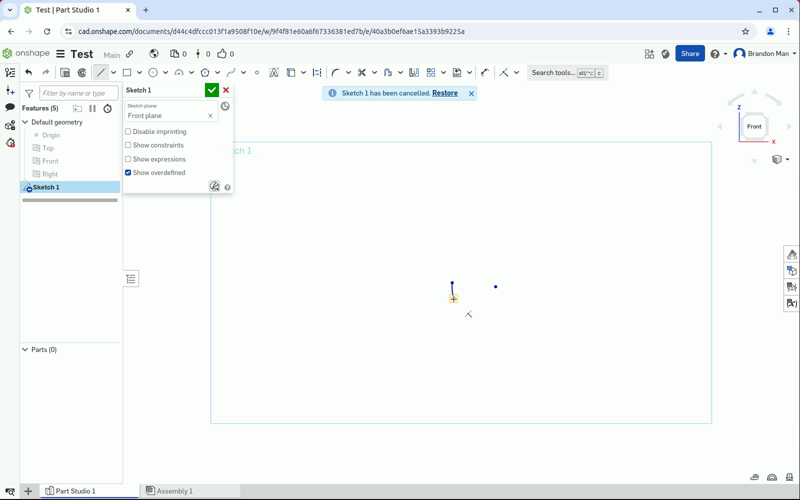
mouse_move(483, 298)
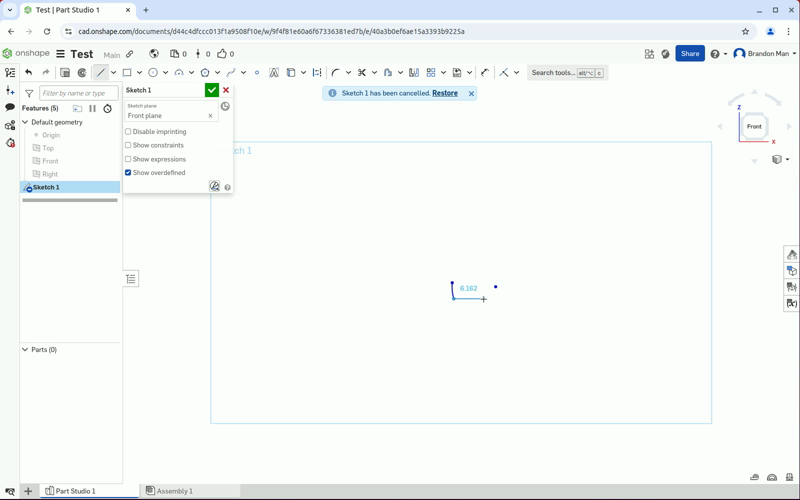
mouse_move(468, 298)
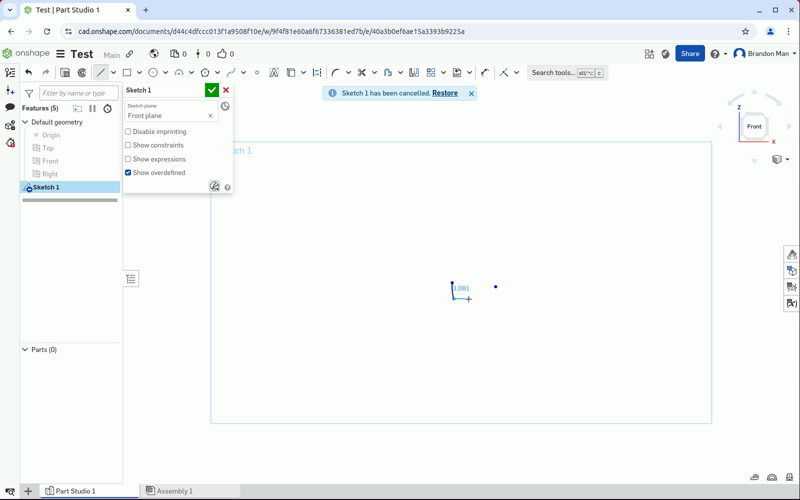
click(468, 298)
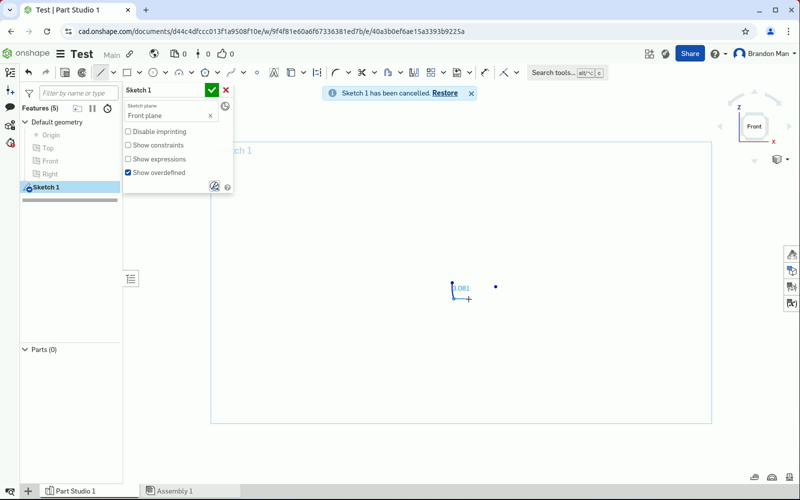
key_up(shift)
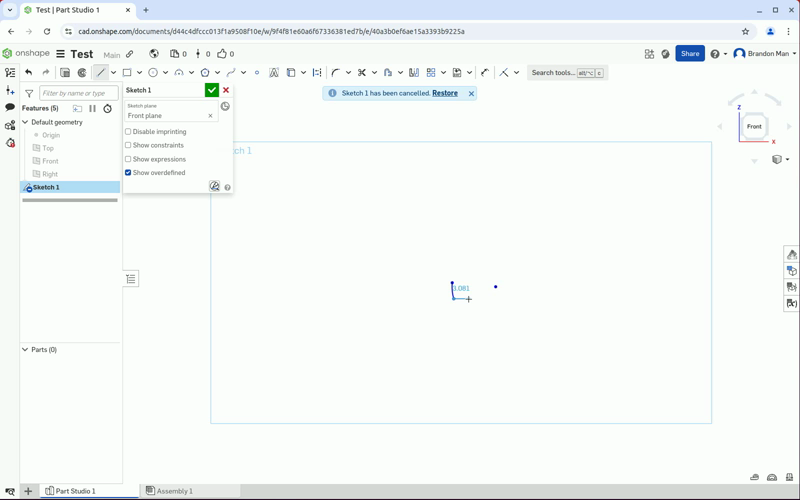
key_down(shift)
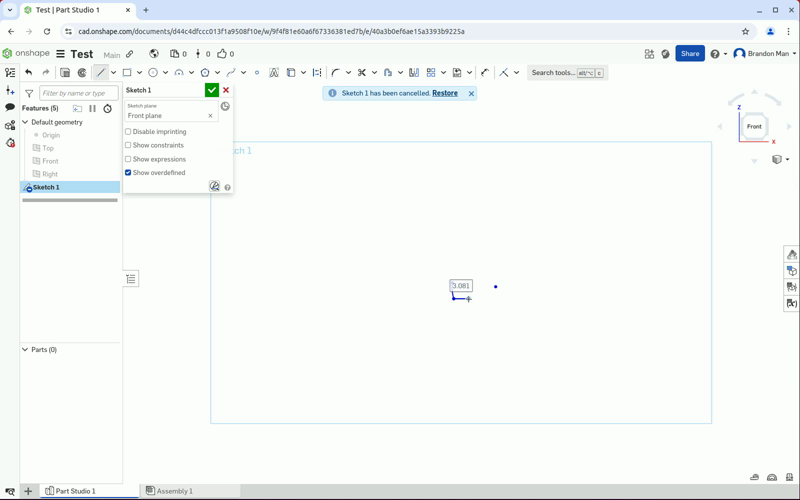
mouse_move(498, 298)
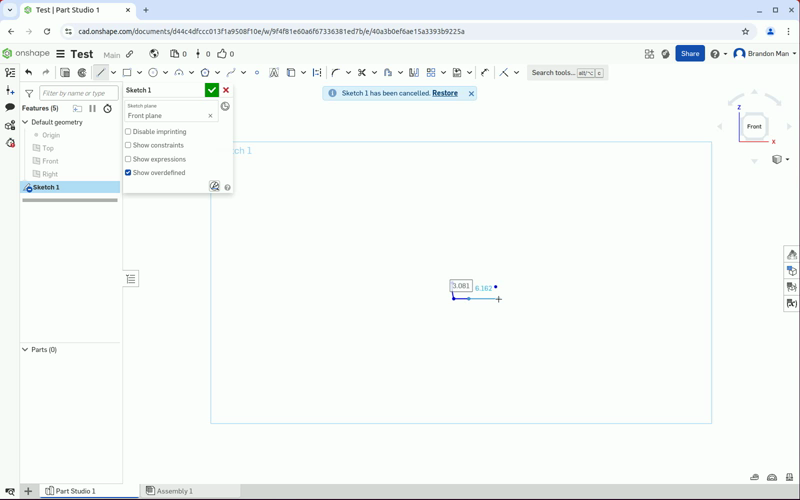
mouse_move(468, 282)
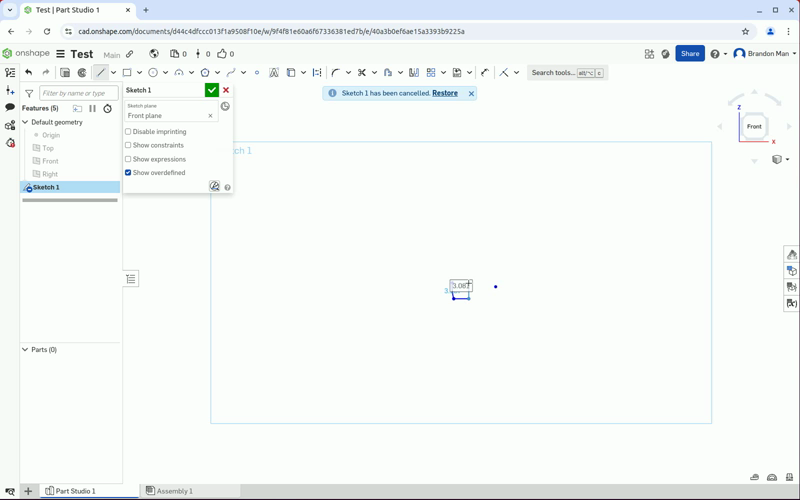
click(468, 282)
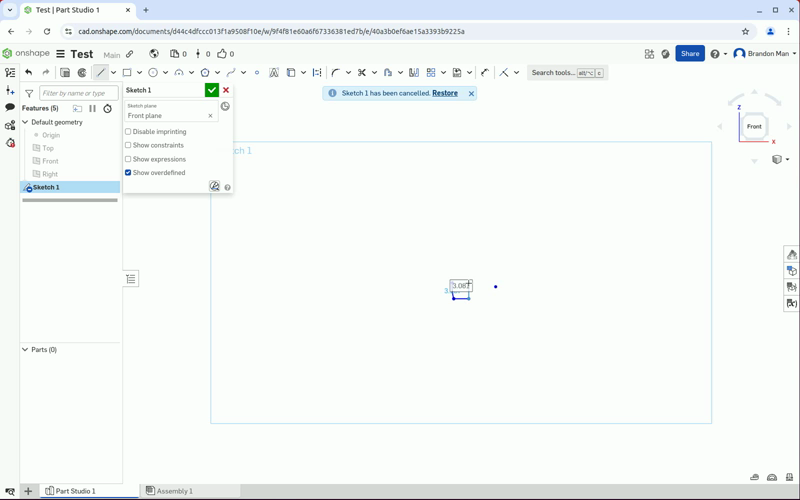
key_up(shift)
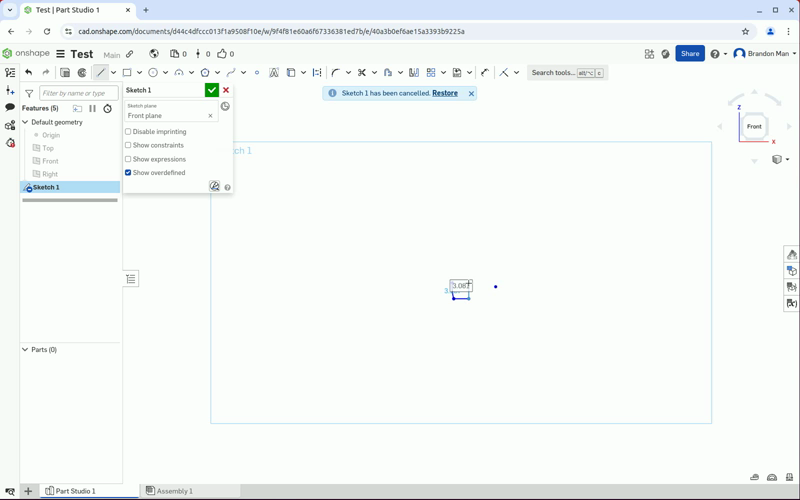
mouse_move(498, 282)
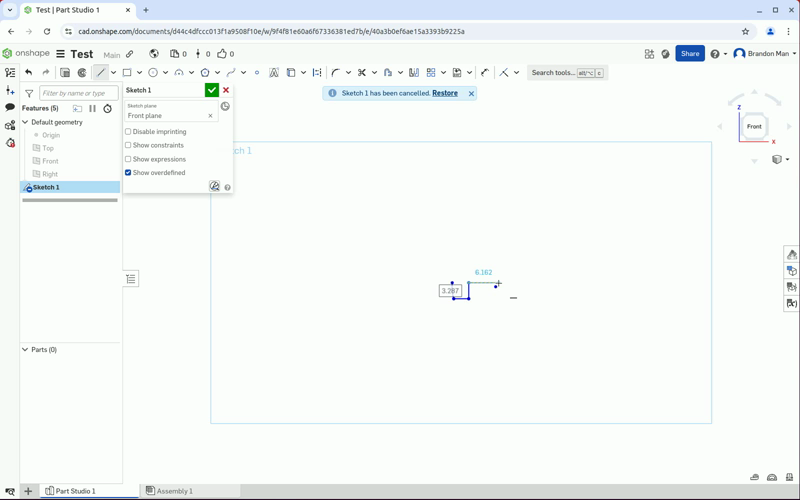
key_down(shift)
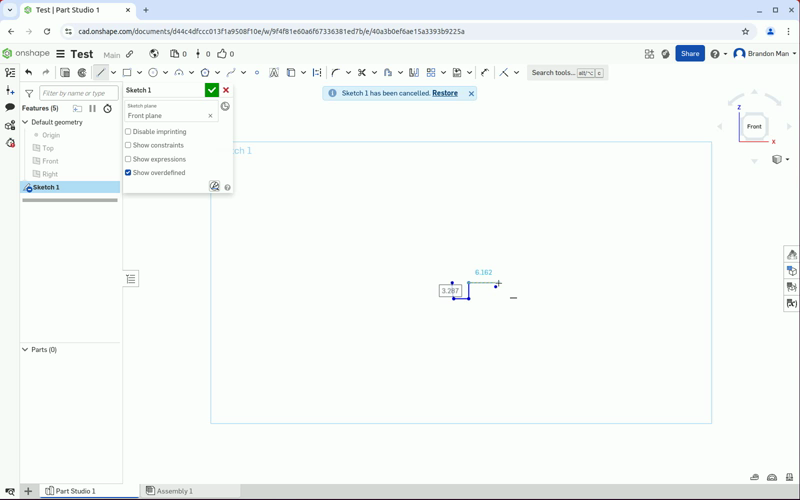
mouse_move(452, 282)
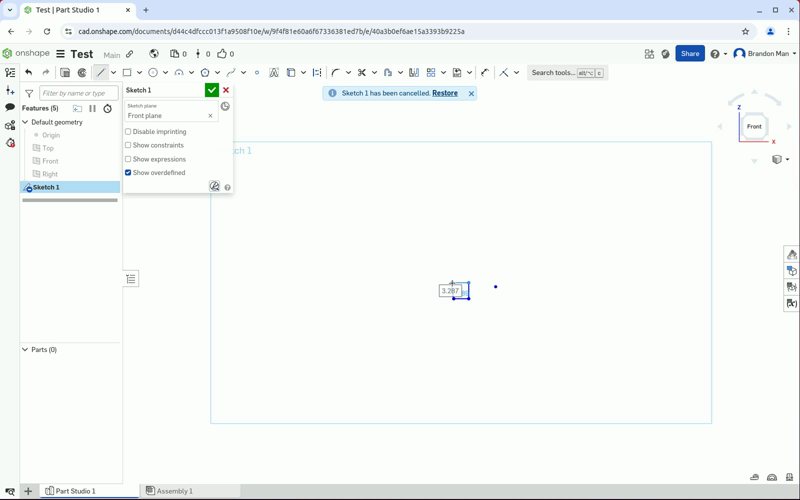
key_up(shift)
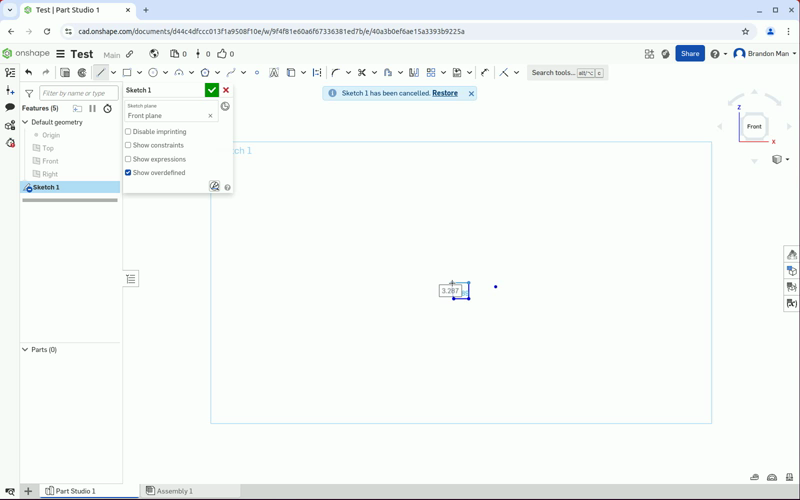
click(452, 282)
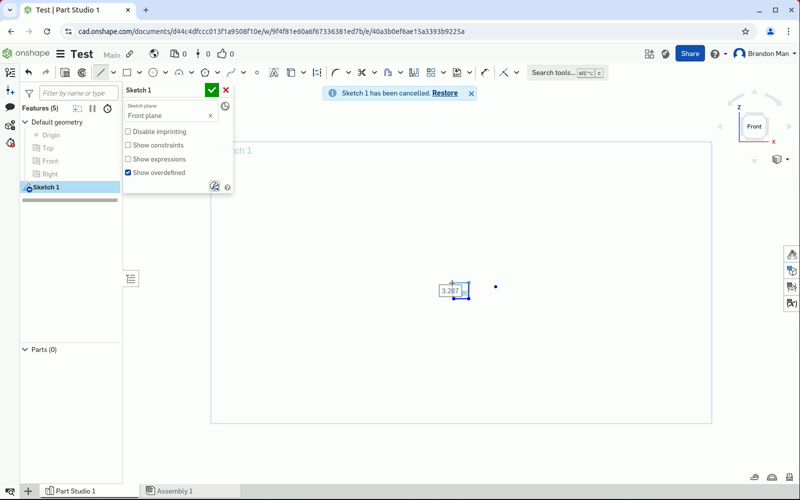
key(esc)
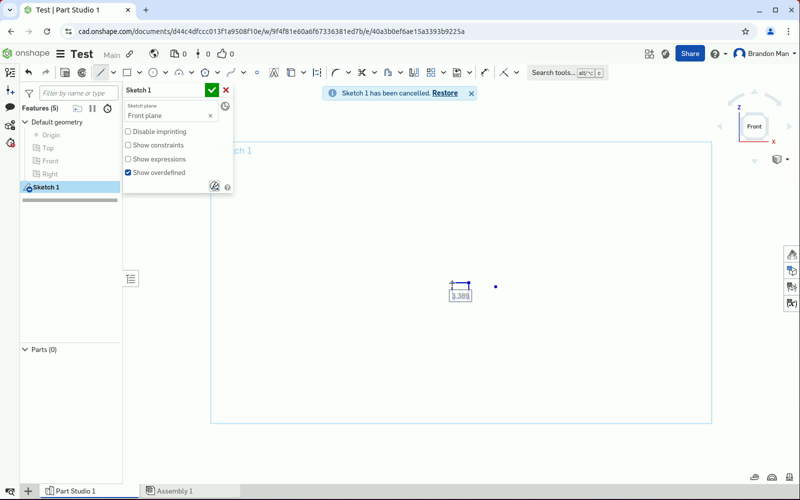
mouse_move(460, 289)
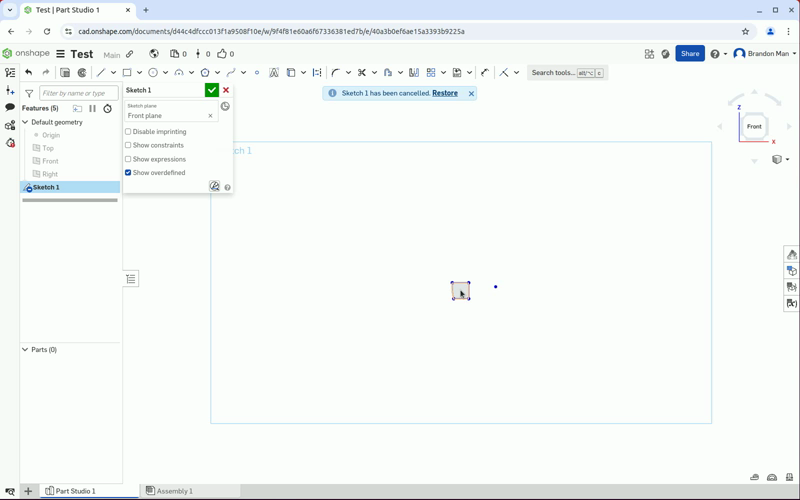
scroll(6)
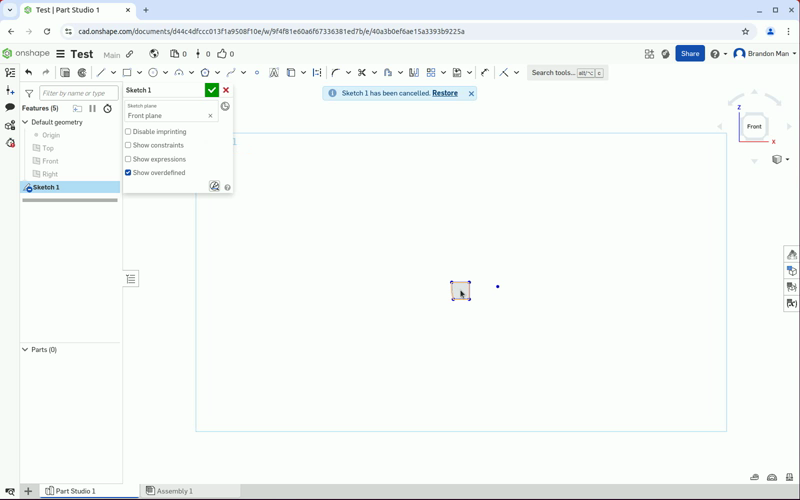
scroll(6)
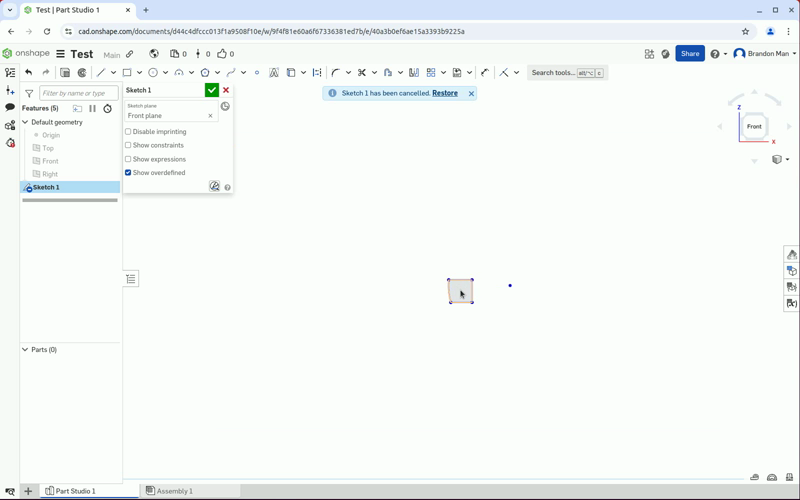
scroll(6)
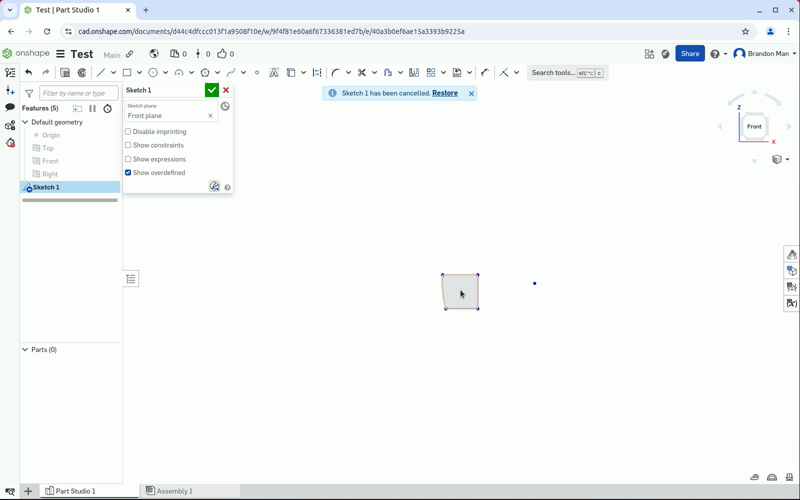
scroll(6)
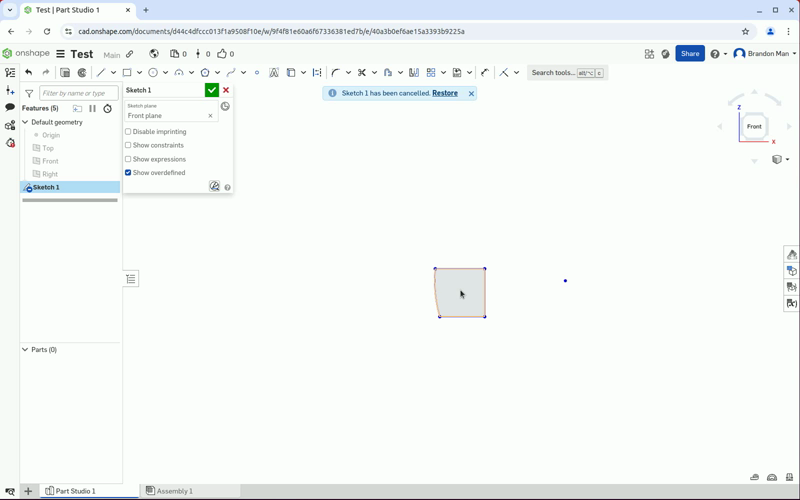
scroll(6)
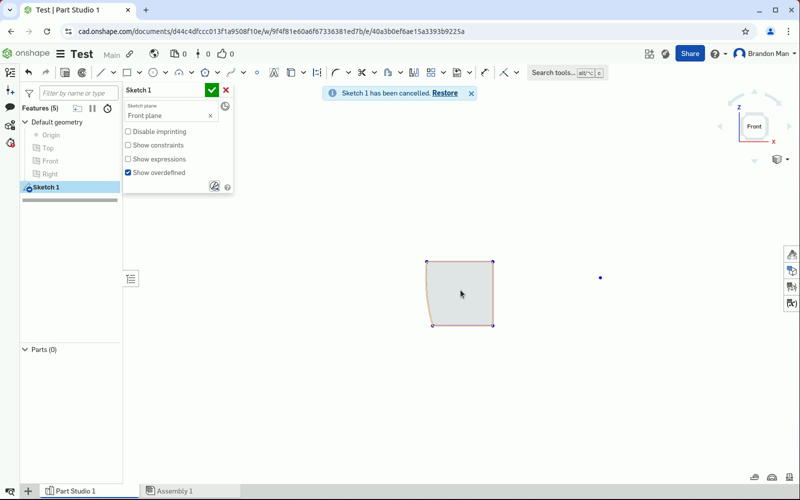
scroll(6)
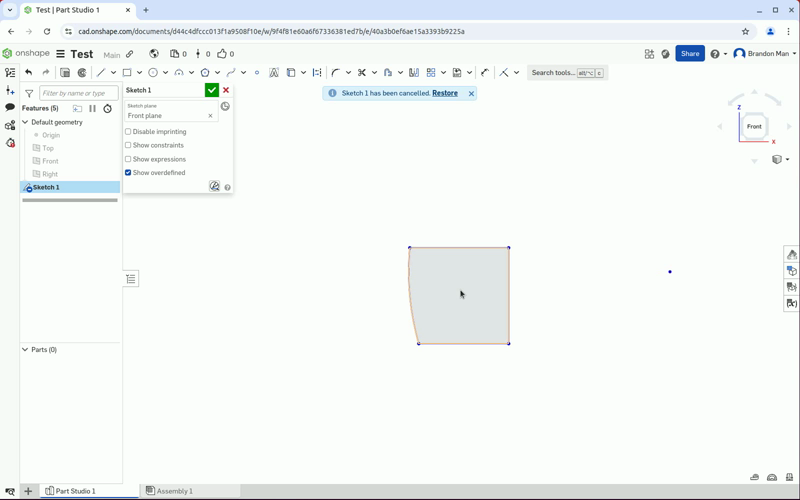
scroll(6)
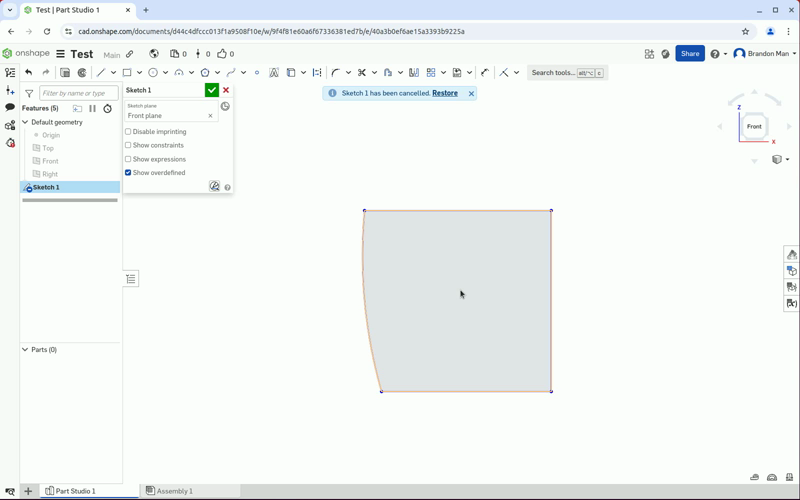
click(460, 289)
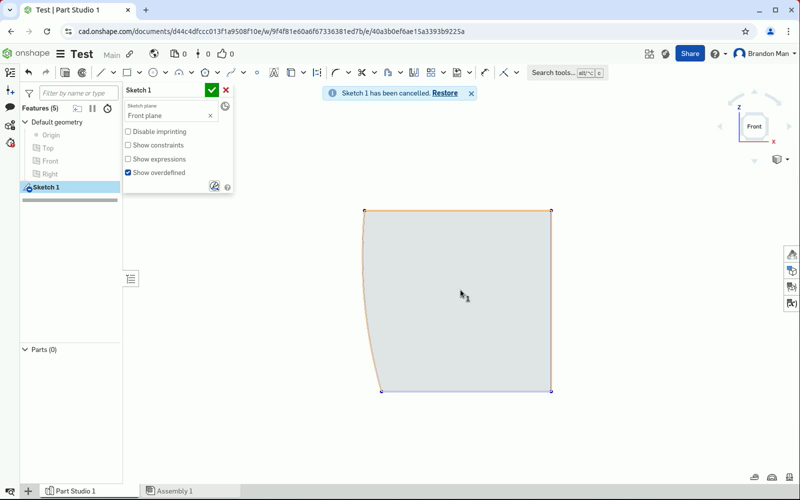
scroll(-6)
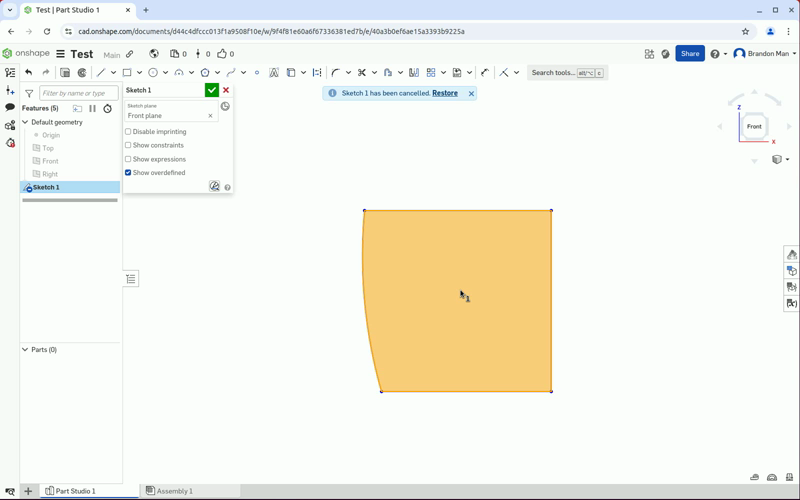
scroll(-6)
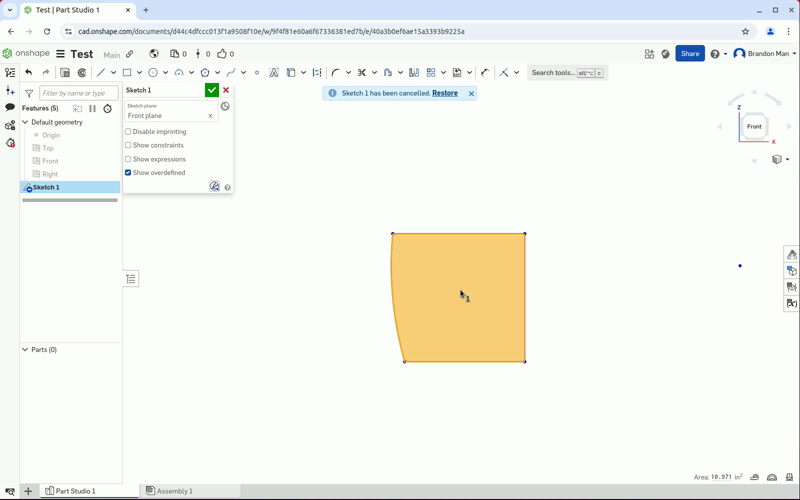
scroll(-6)
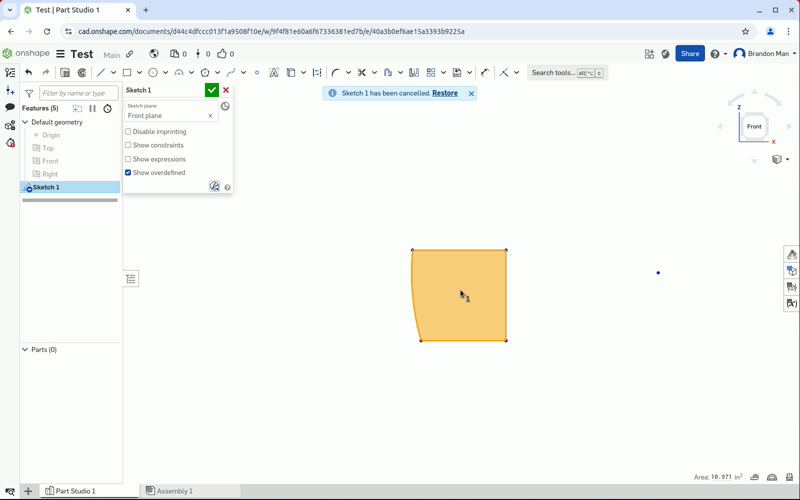
scroll(-6)
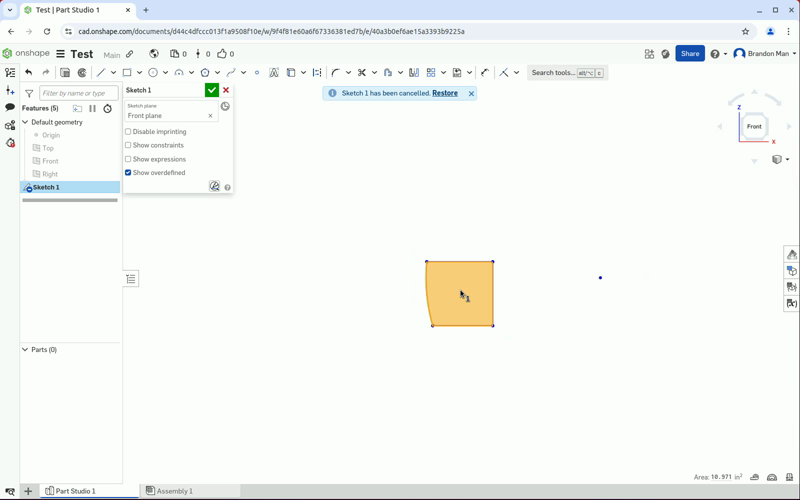
scroll(-6)
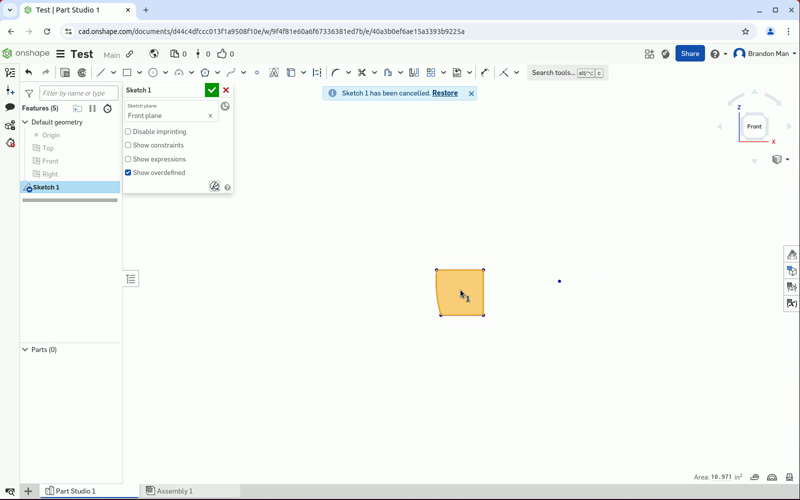
scroll(-6)
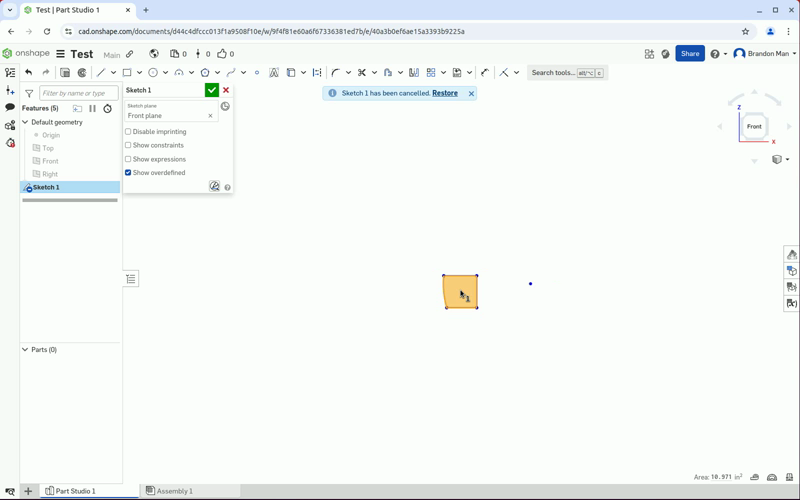
scroll(-6)
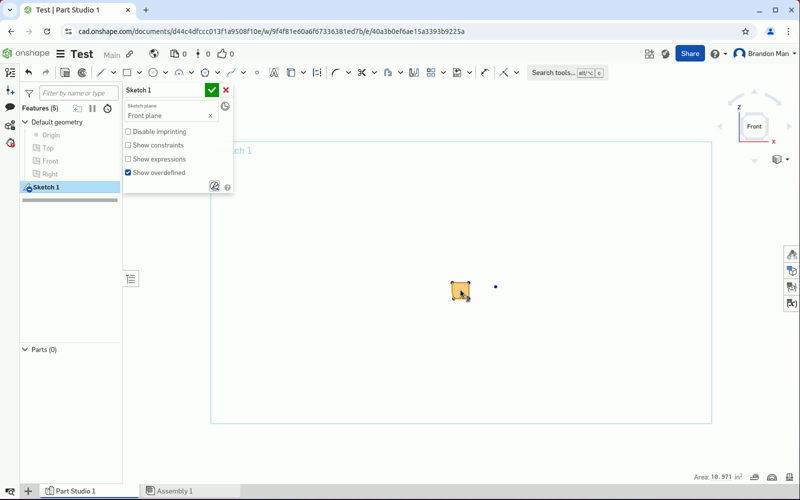
mouse_move(73, 352)
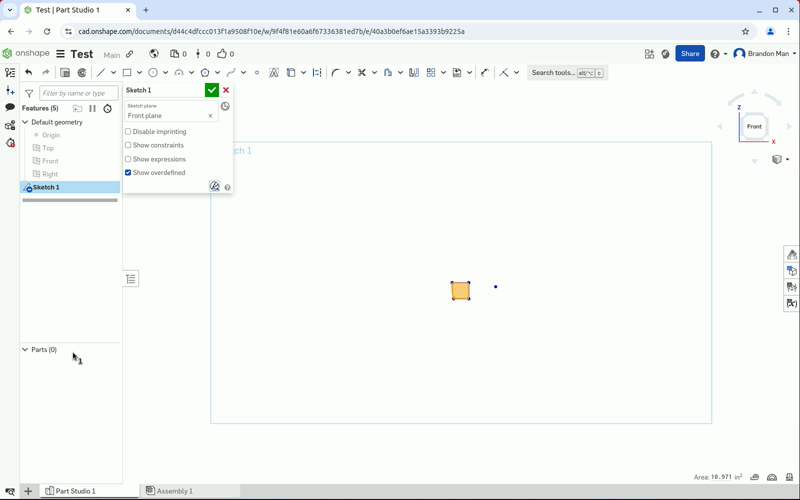
key(shift+y)
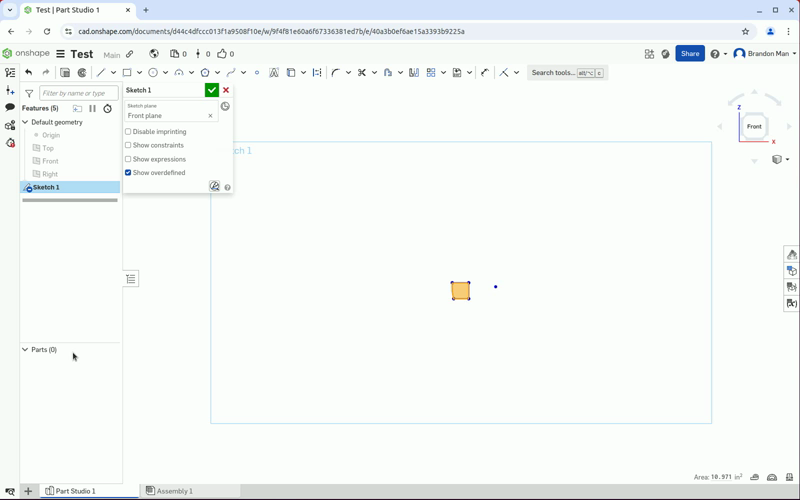
key(shift+e)
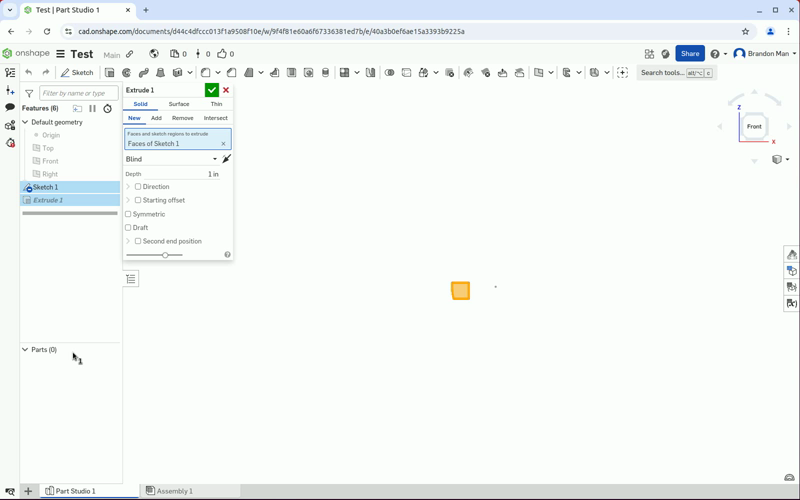
mouse_move(143, 106)
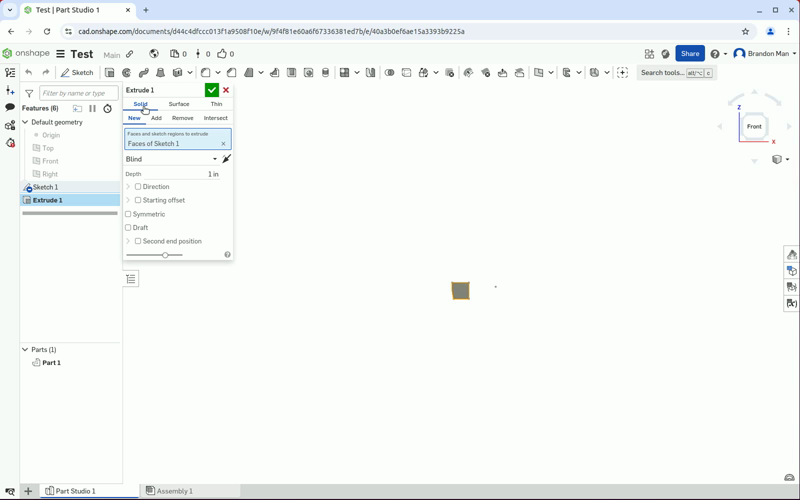
click(143, 106)
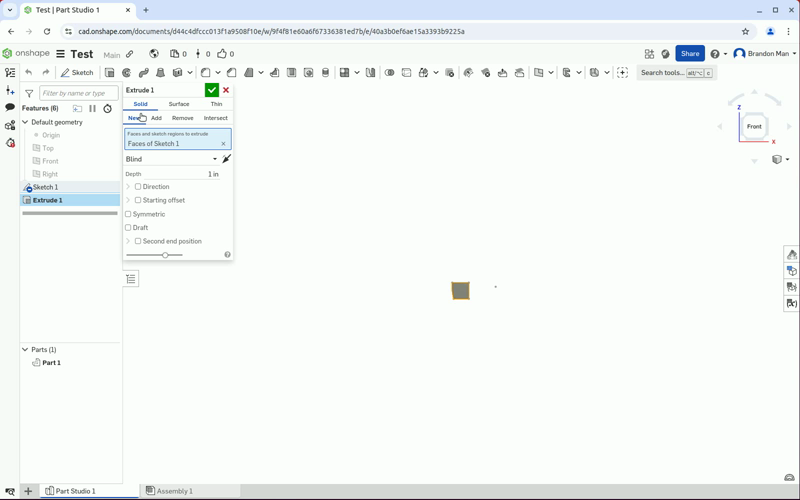
mouse_move(137, 120)
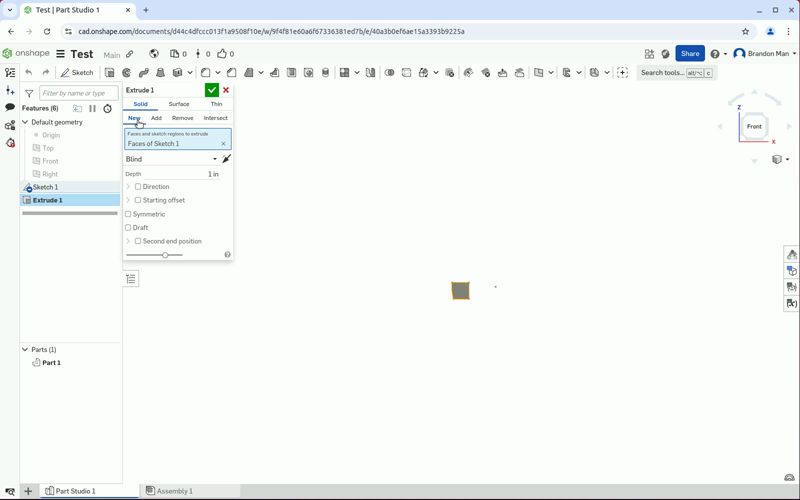
click(137, 120)
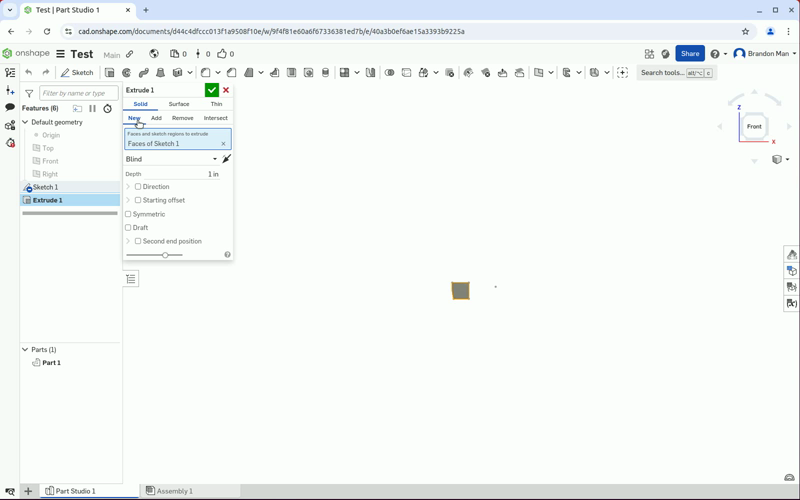
key(tab, 4)
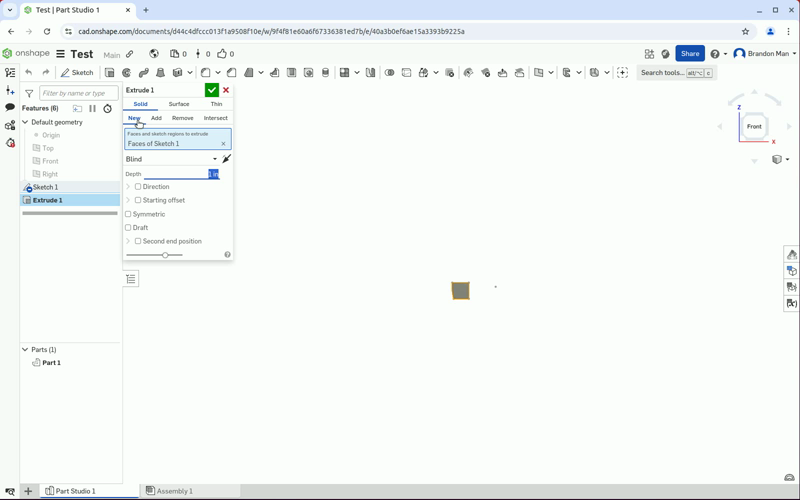
text(0.722)
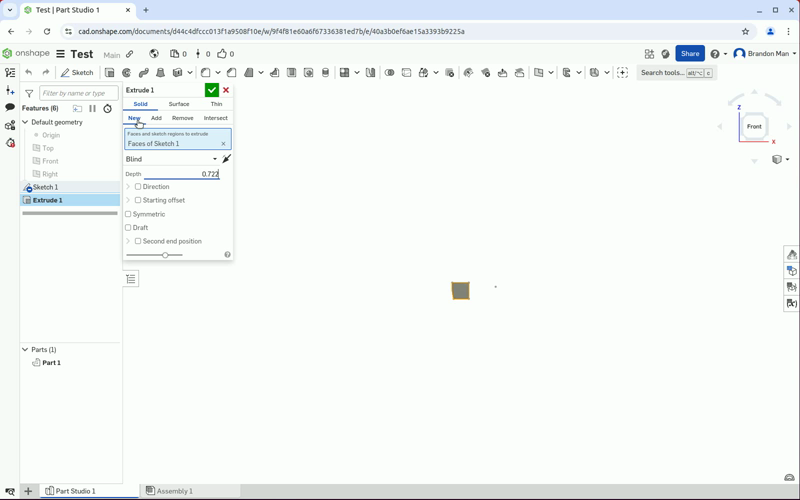
key(enter)
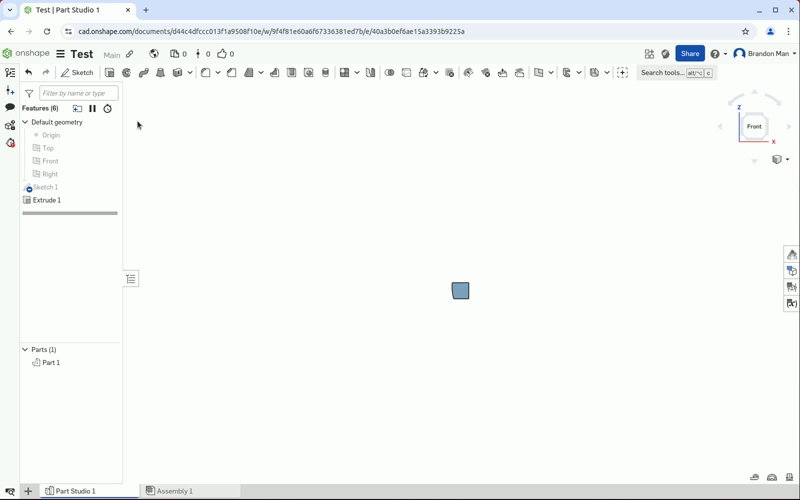
key(shift+h)
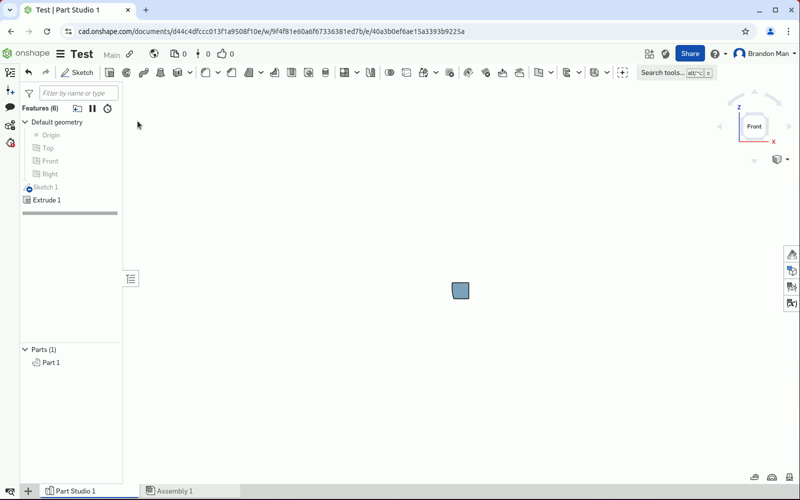
key(shift+h)
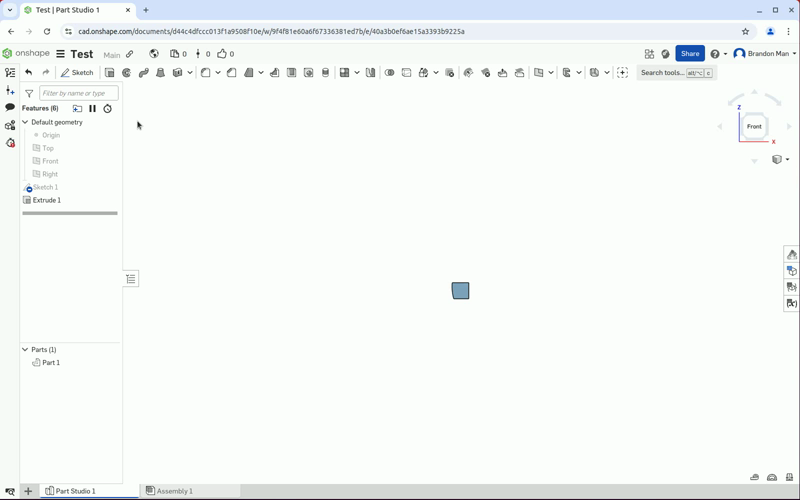
mouse_move(73, 189)
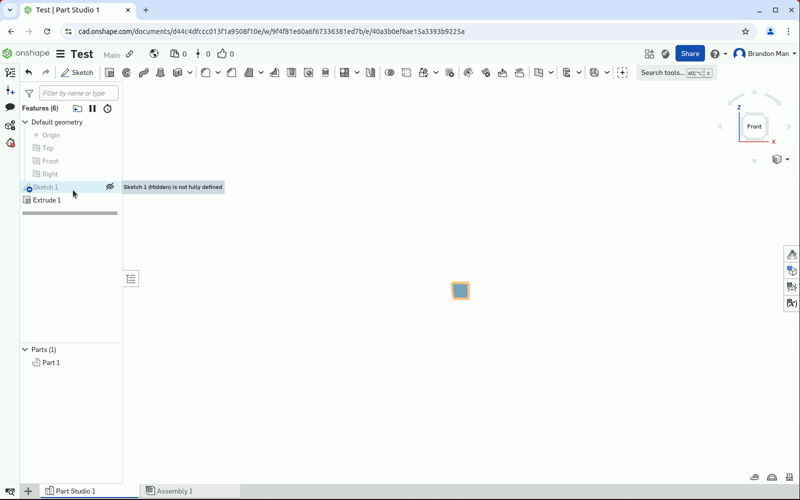
click(73, 189)
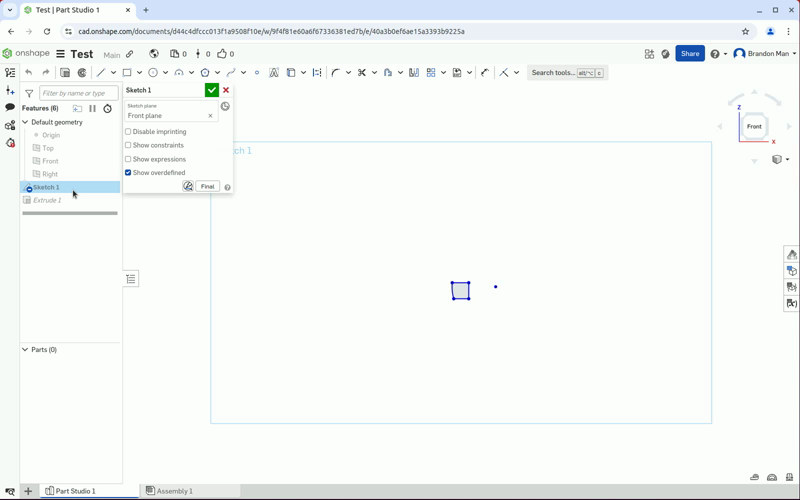
mouse_move(229, 92)
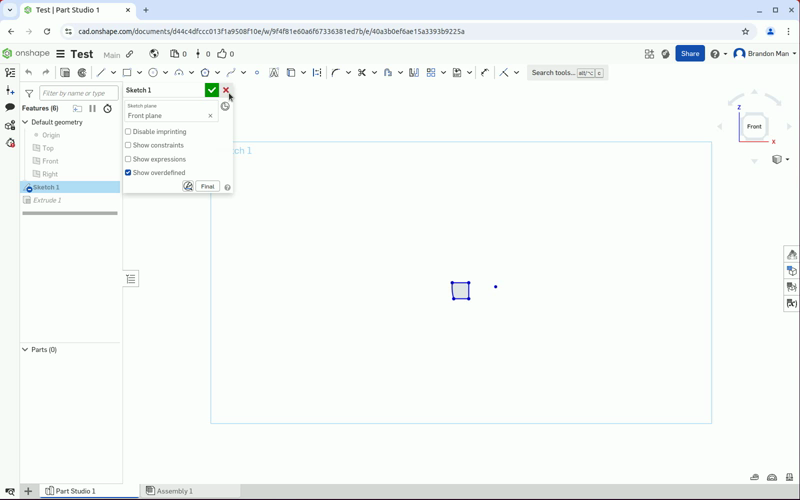
click(229, 92)
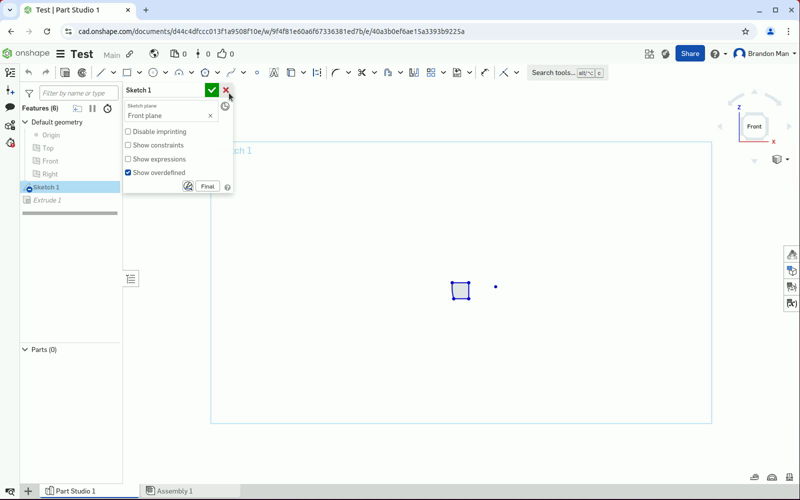
key(shift+s)
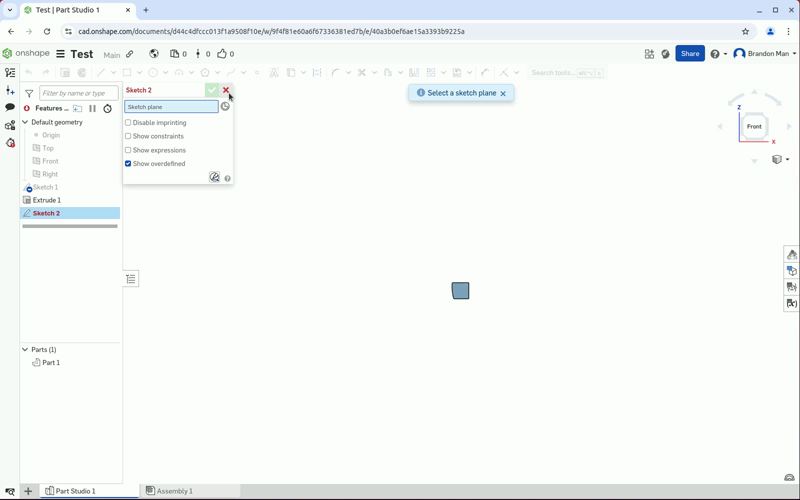
mouse_move(73, 163)
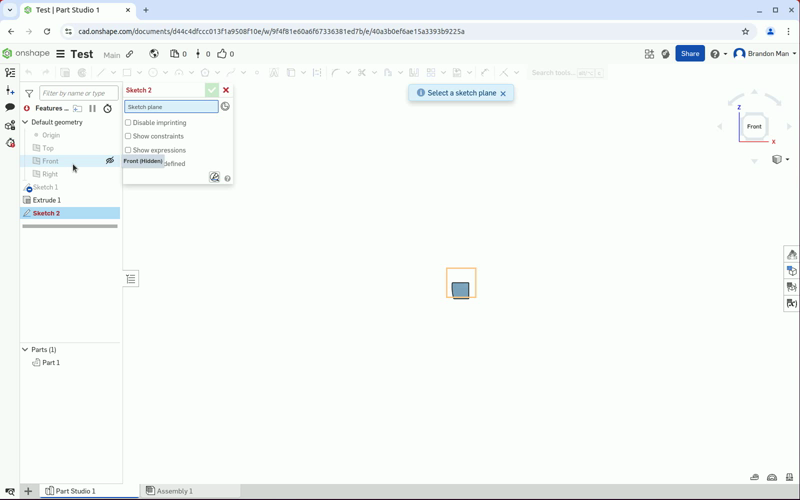
click(73, 163)
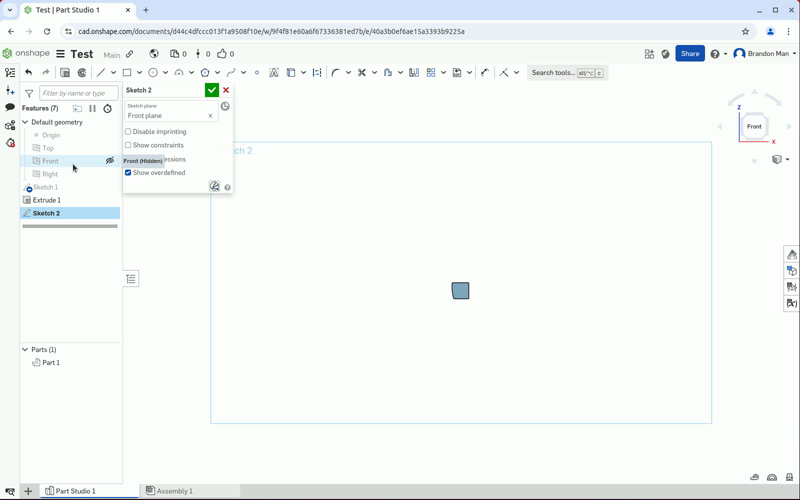
mouse_move(73, 352)
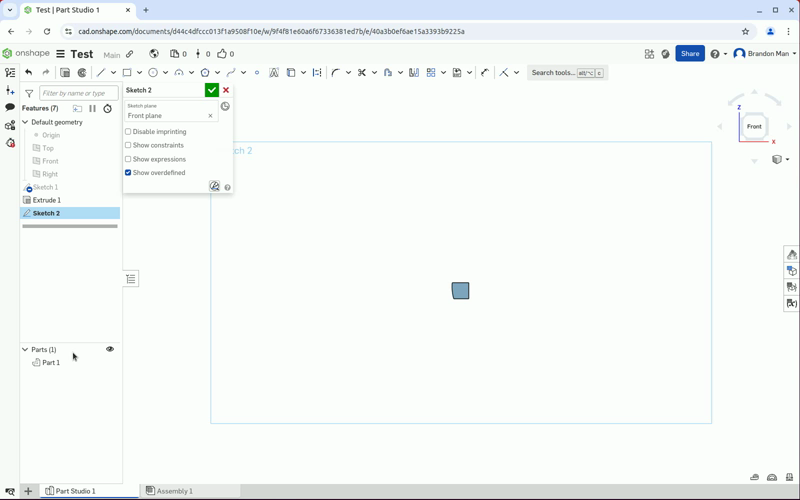
key(y)
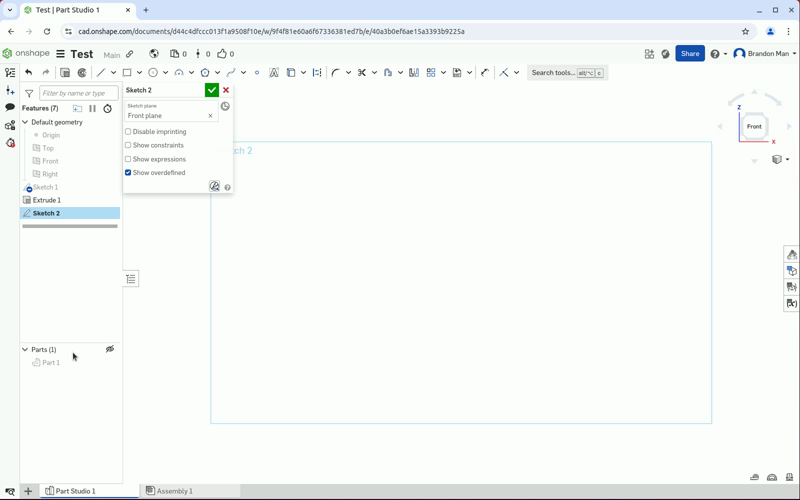
key(l)
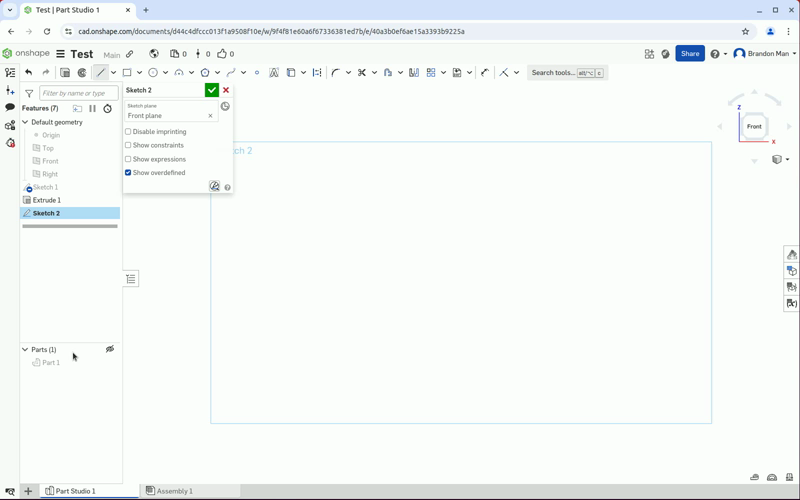
key_down(shift)
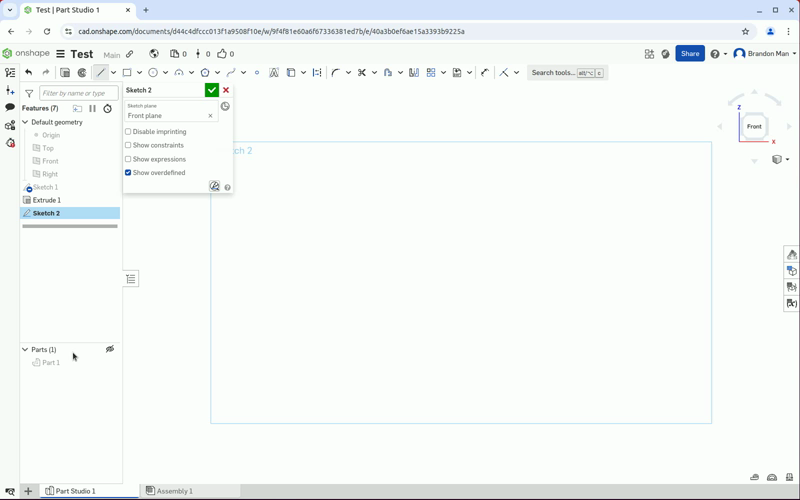
mouse_move(452, 282)
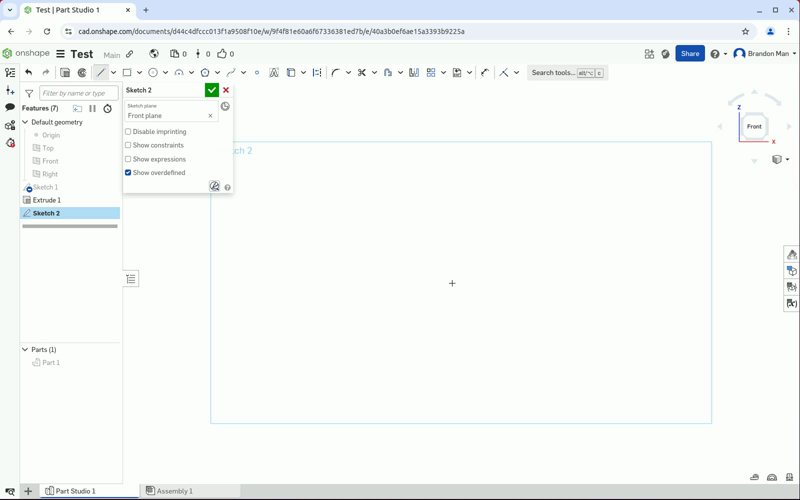
click(452, 282)
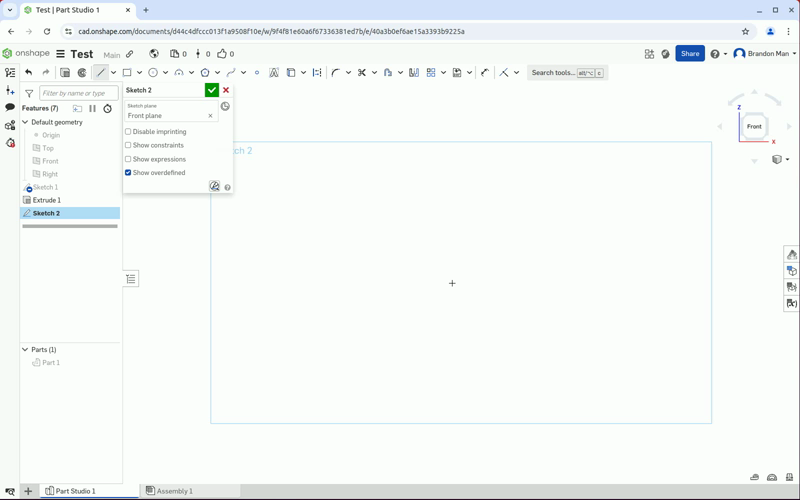
key_up(shift)
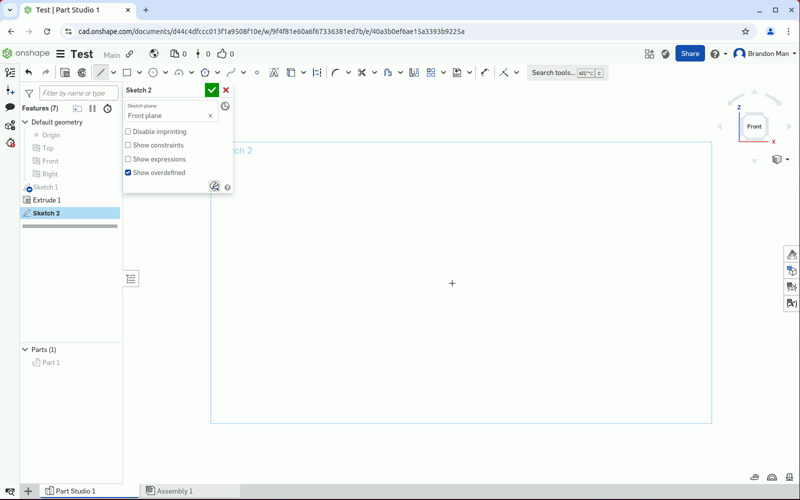
key_down(shift)
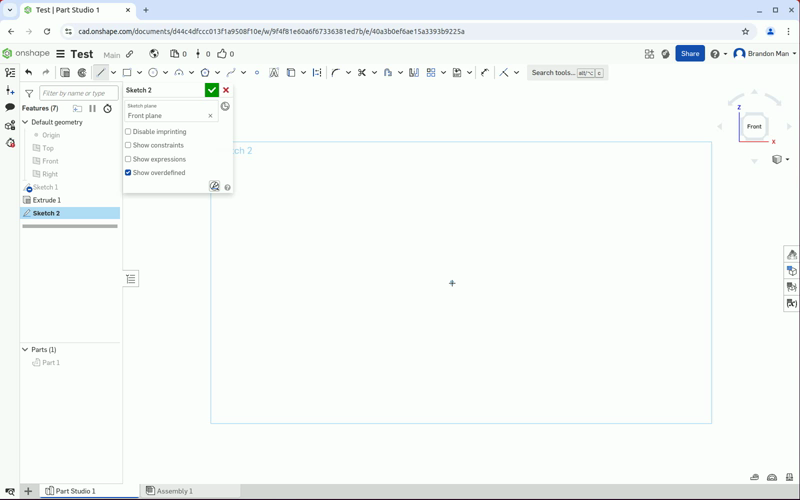
mouse_move(482, 282)
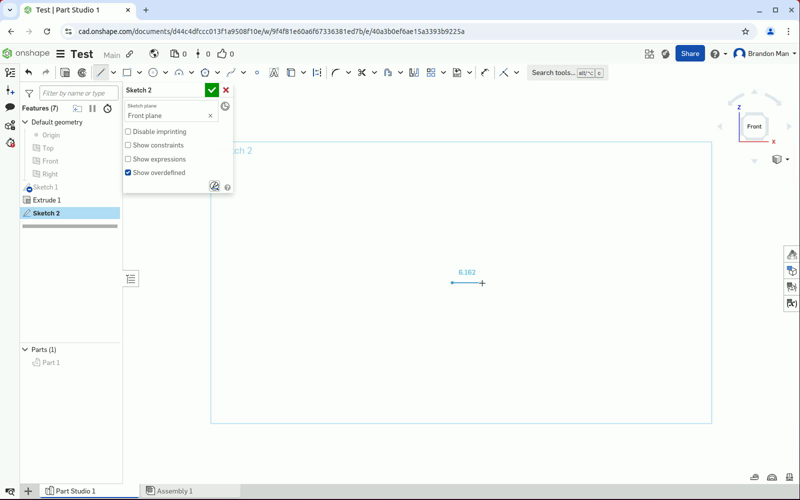
mouse_move(468, 282)
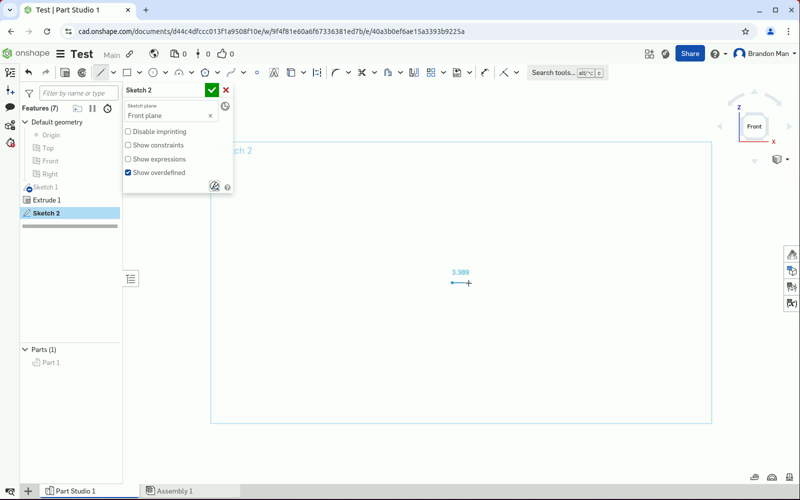
click(468, 282)
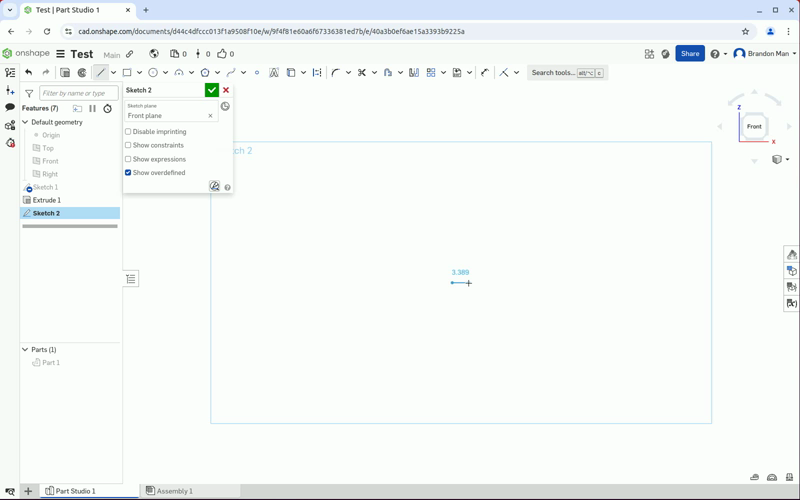
key_up(shift)
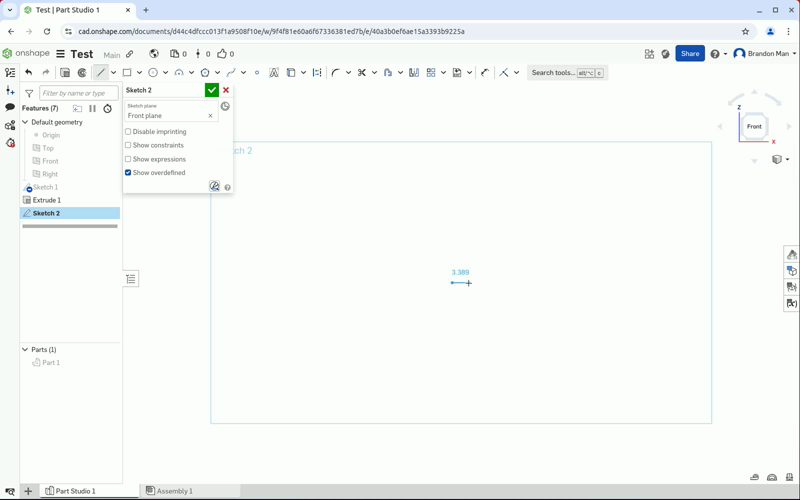
key_down(shift)
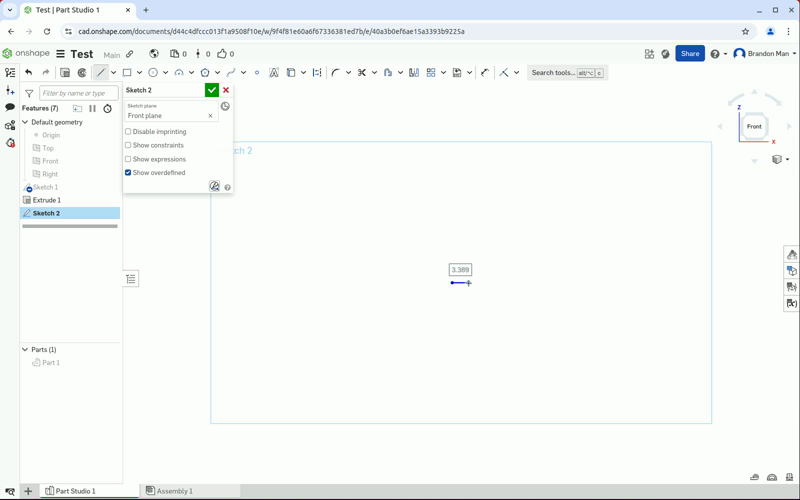
mouse_move(498, 282)
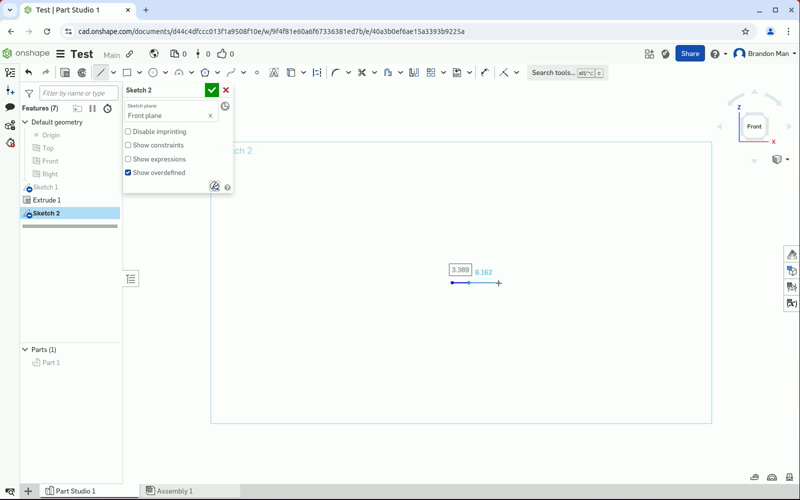
mouse_move(468, 267)
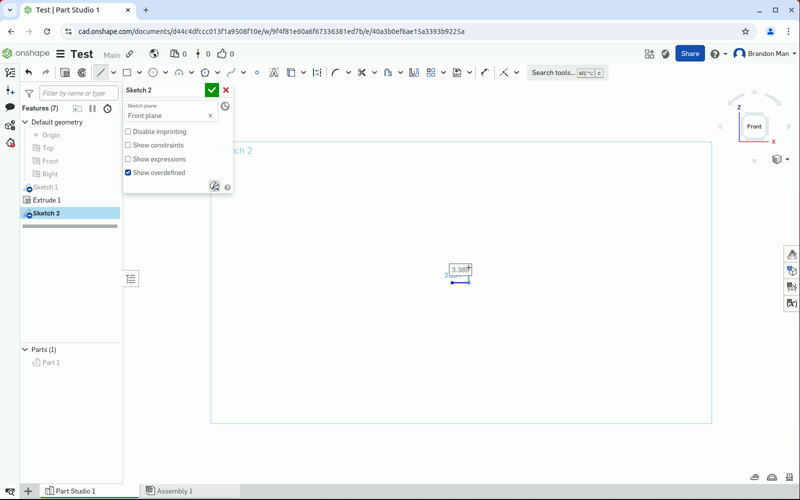
click(468, 267)
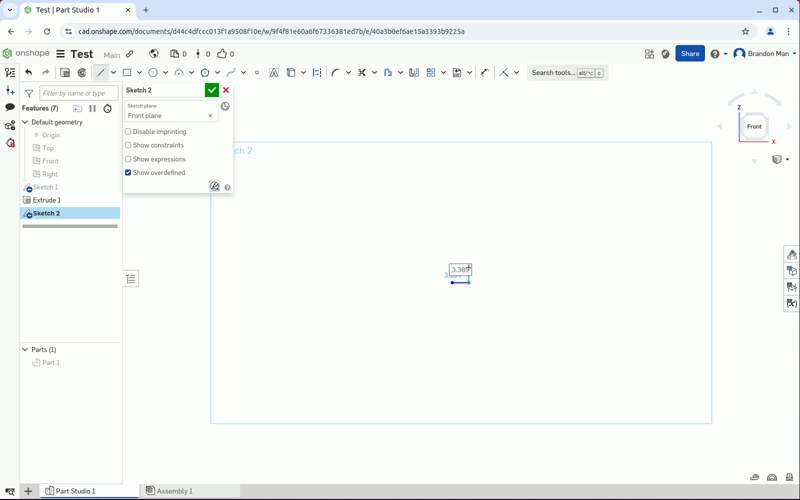
key_up(shift)
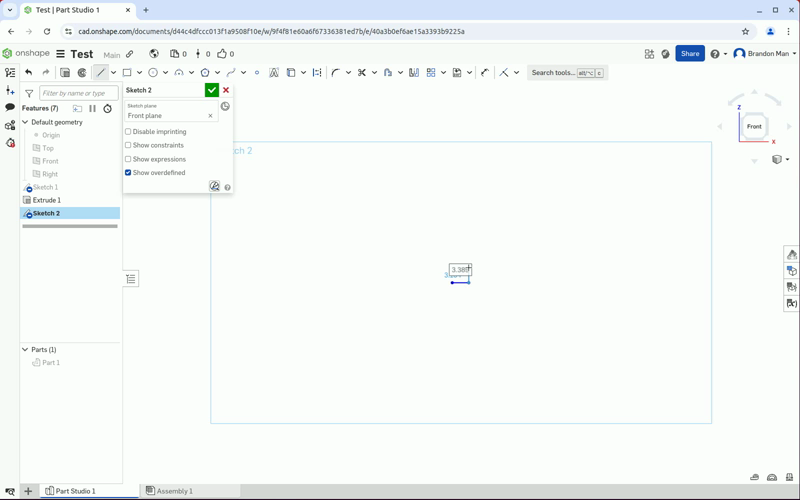
key_down(shift)
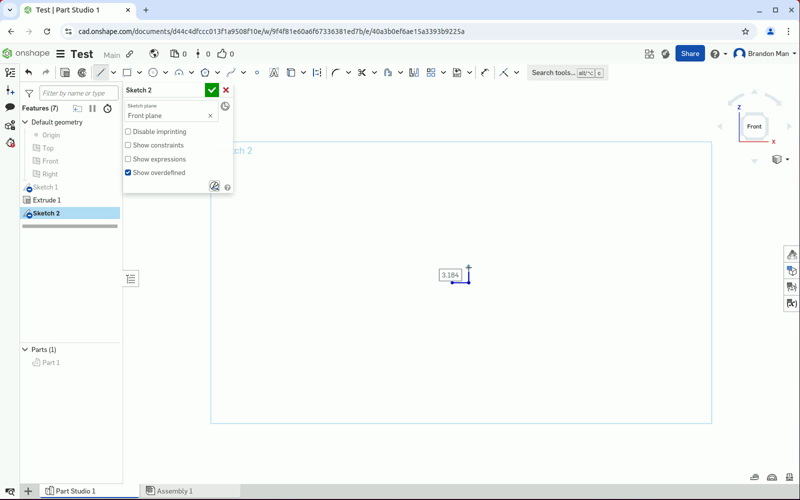
mouse_move(498, 267)
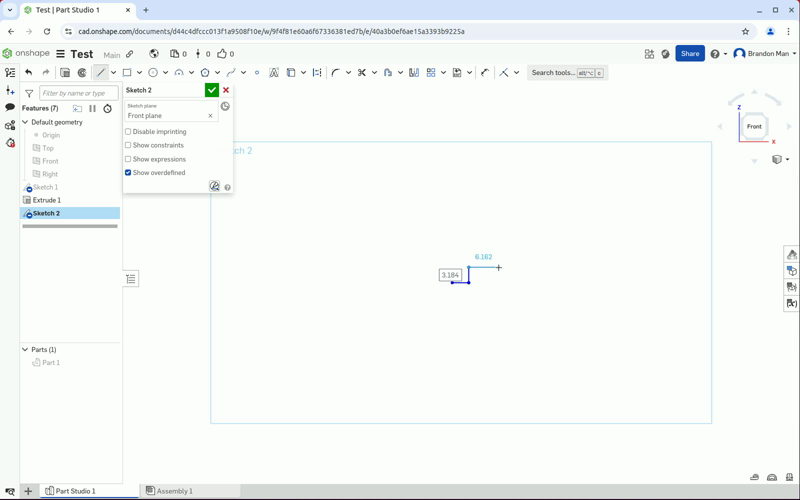
mouse_move(453, 267)
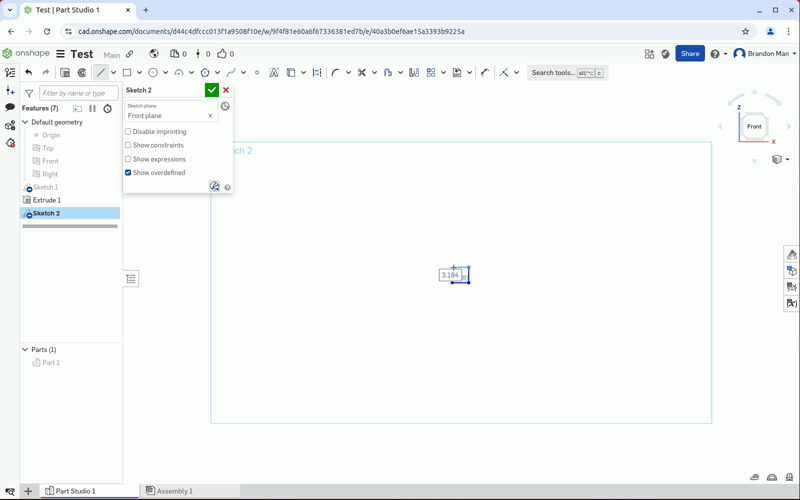
click(453, 267)
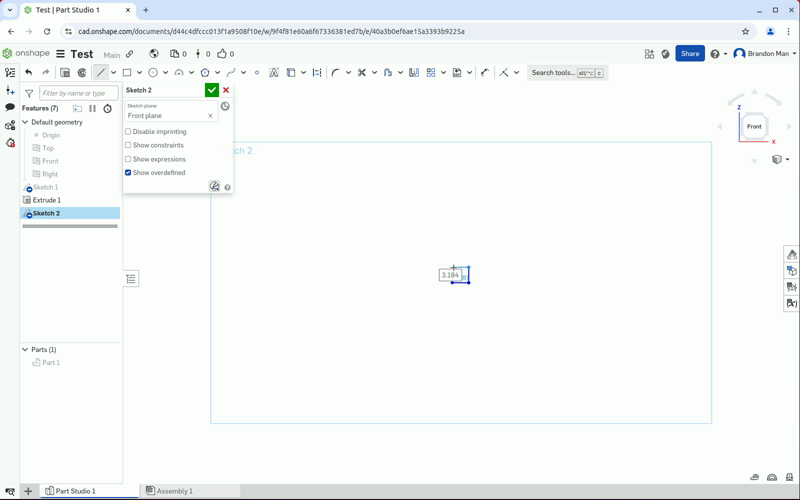
key_up(shift)
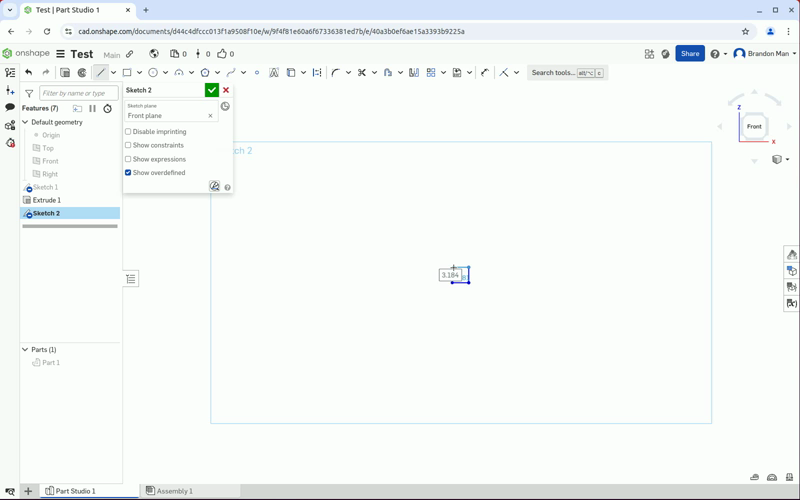
key(esc)
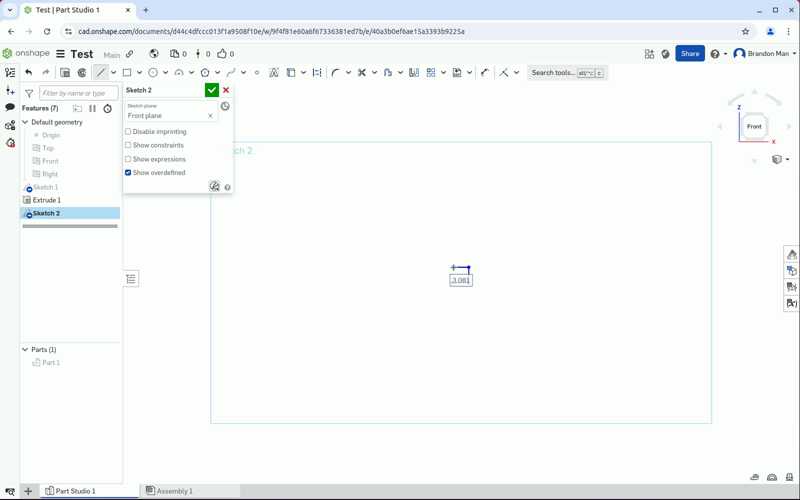
key(a)
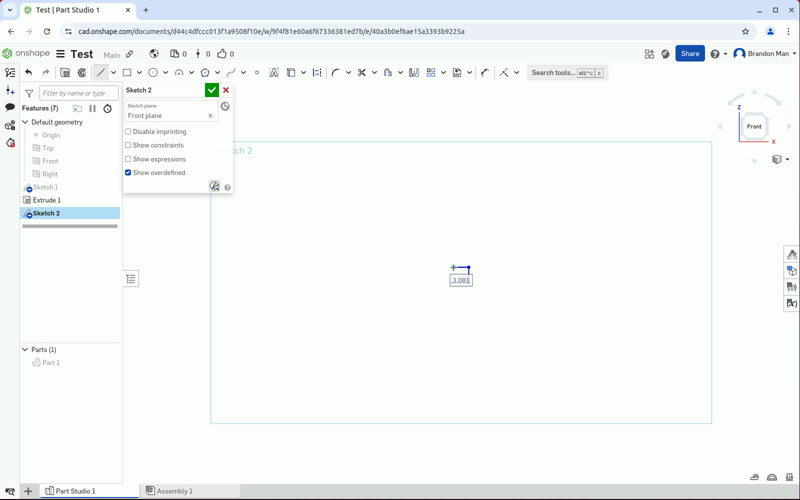
mouse_move(453, 267)
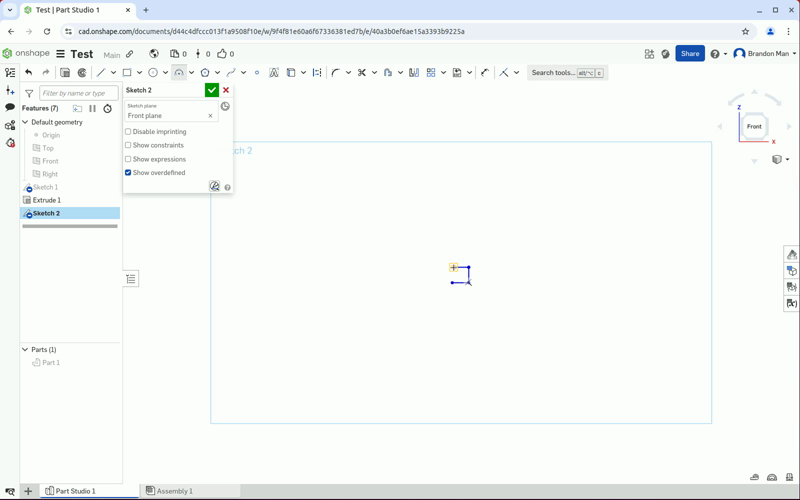
click(453, 267)
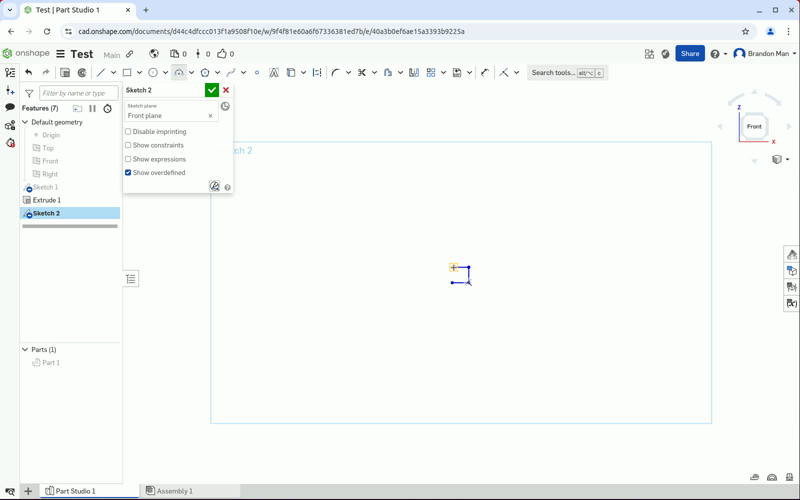
mouse_move(452, 282)
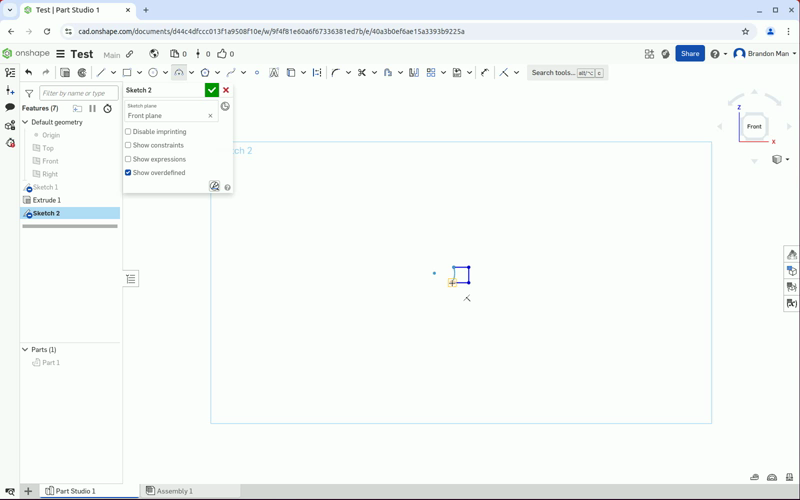
click(452, 282)
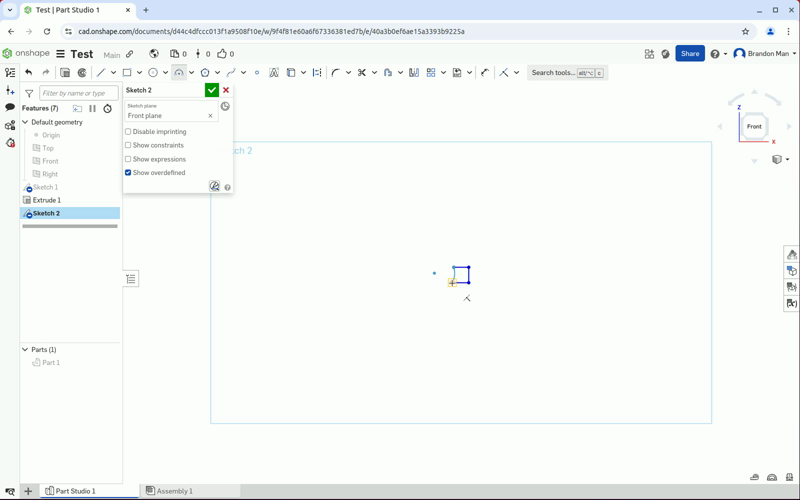
key_down(shift)
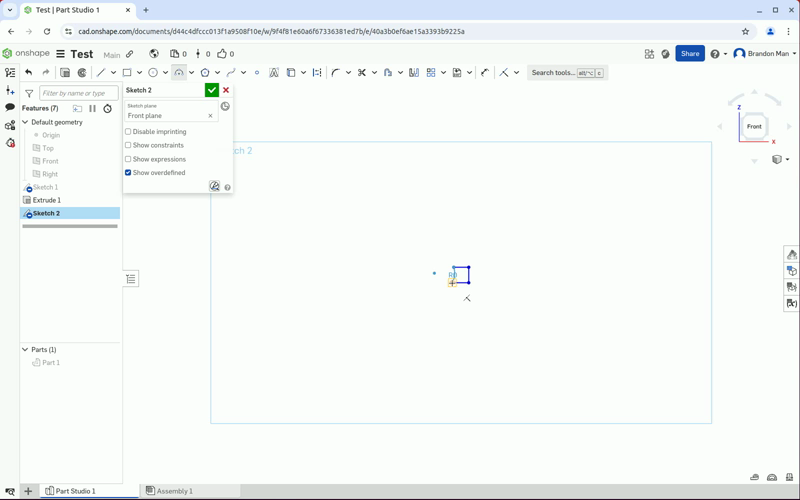
mouse_move(452, 275)
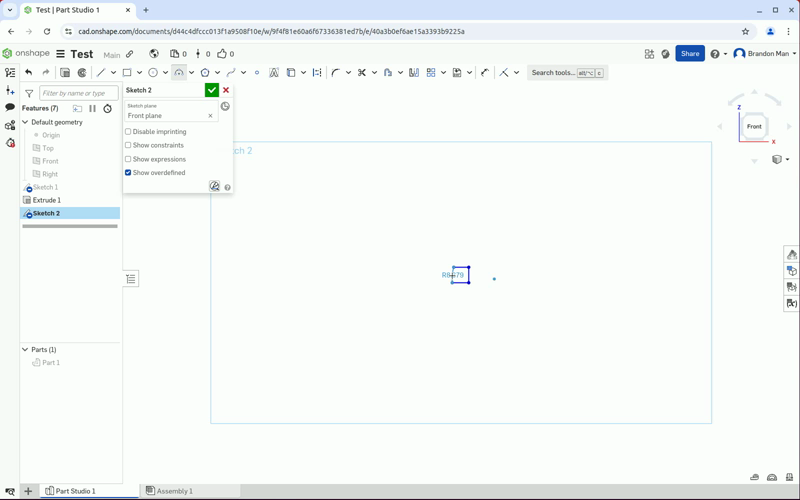
click(452, 275)
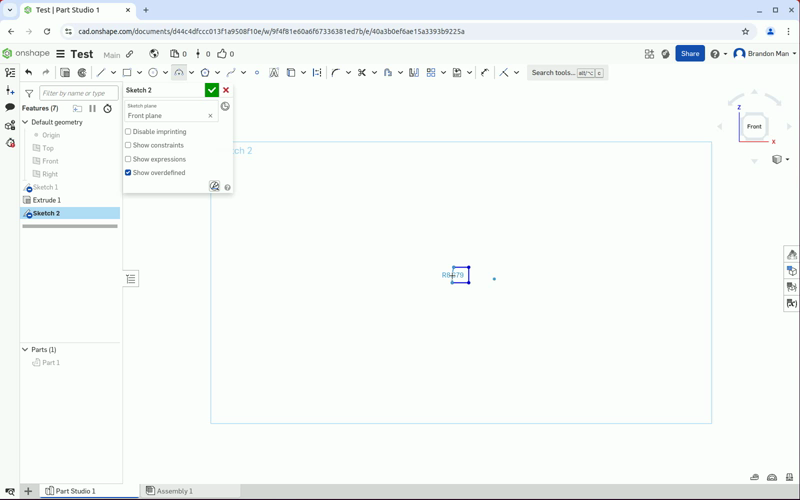
key_up(shift)
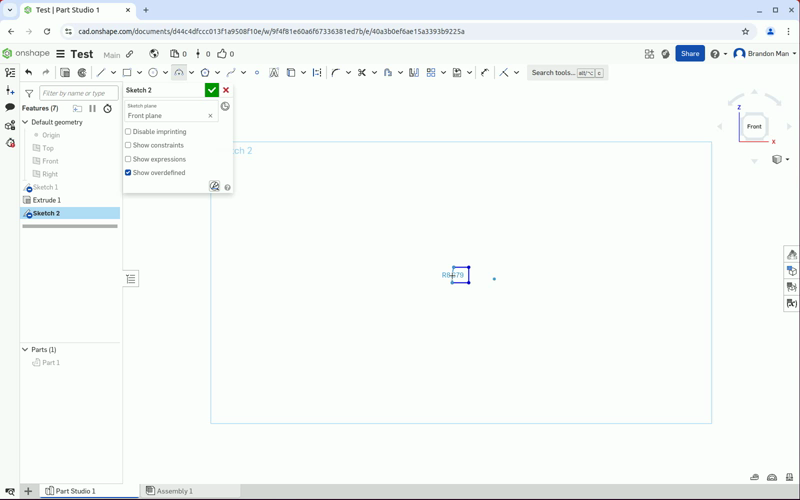
key(esc)
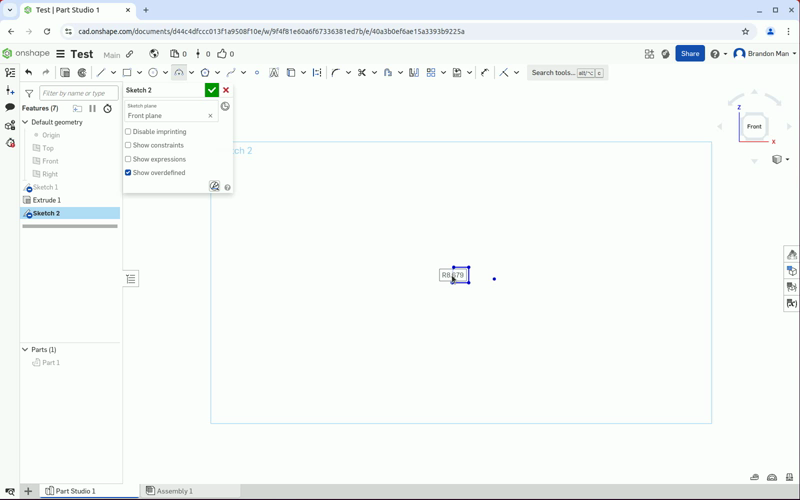
mouse_move(460, 280)
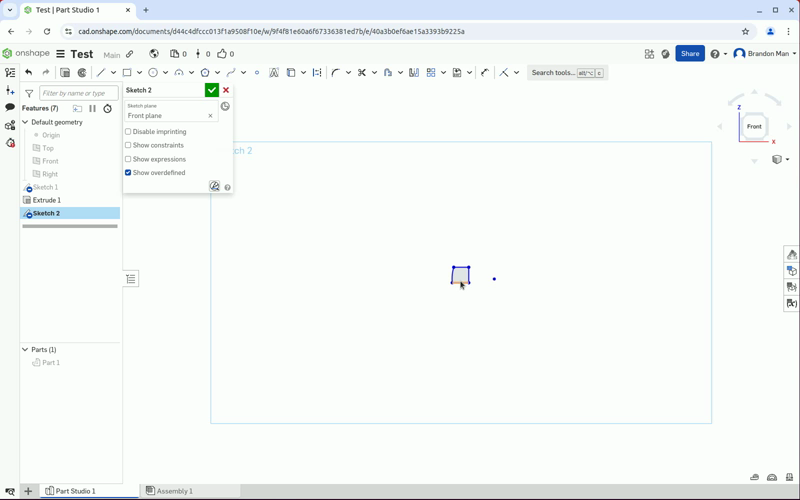
scroll(6)
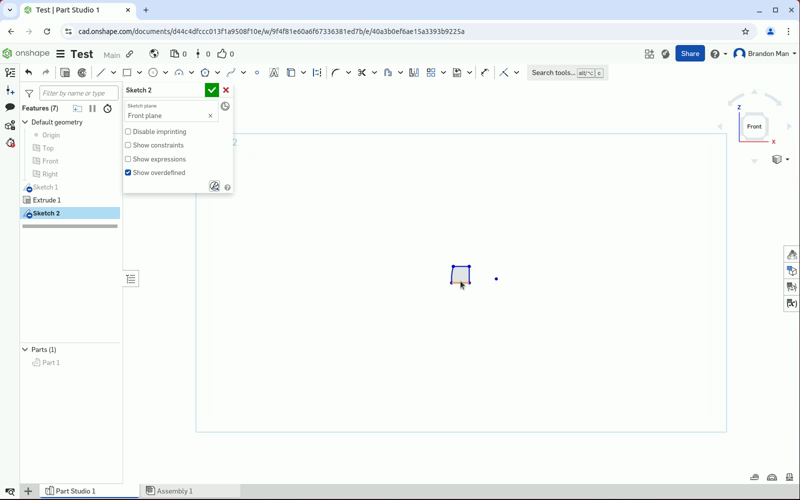
scroll(6)
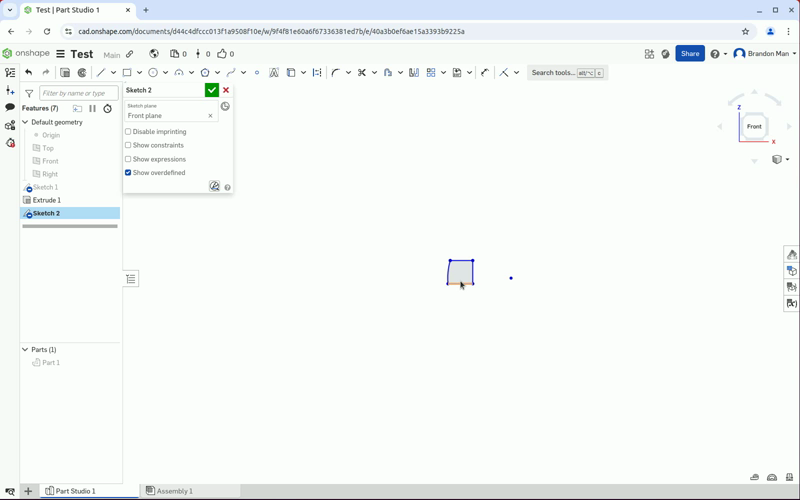
scroll(6)
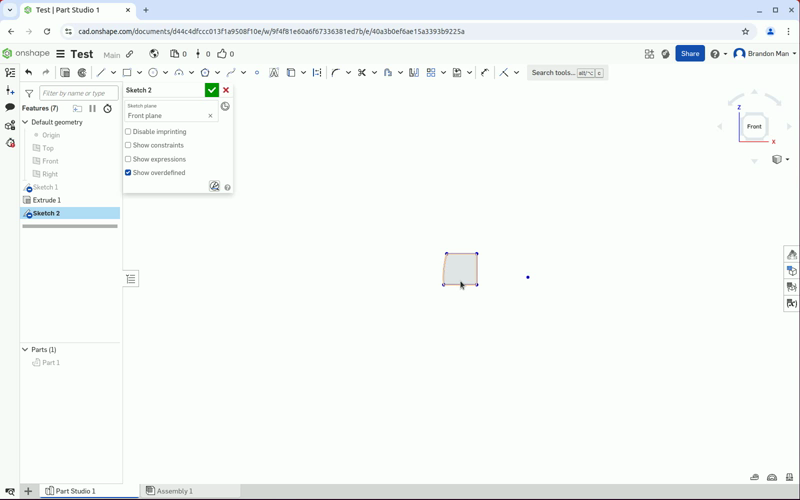
scroll(6)
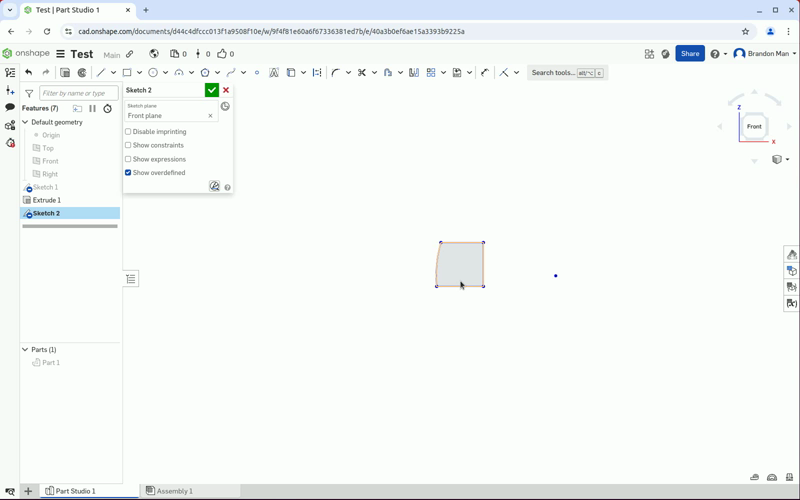
scroll(6)
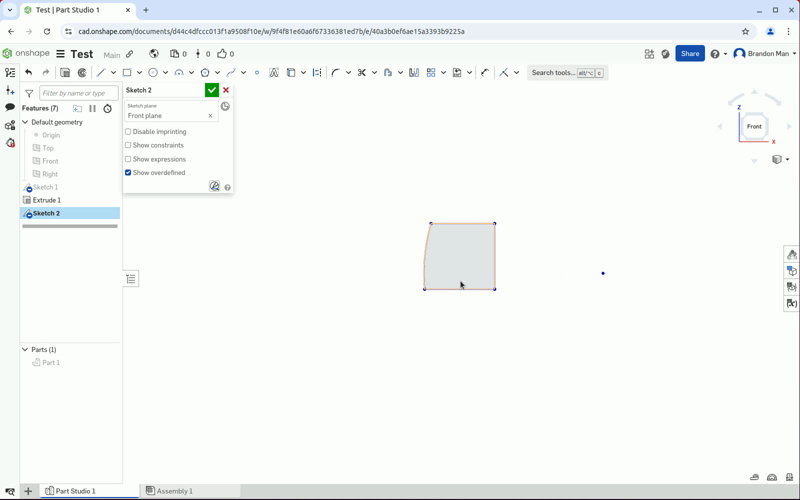
scroll(6)
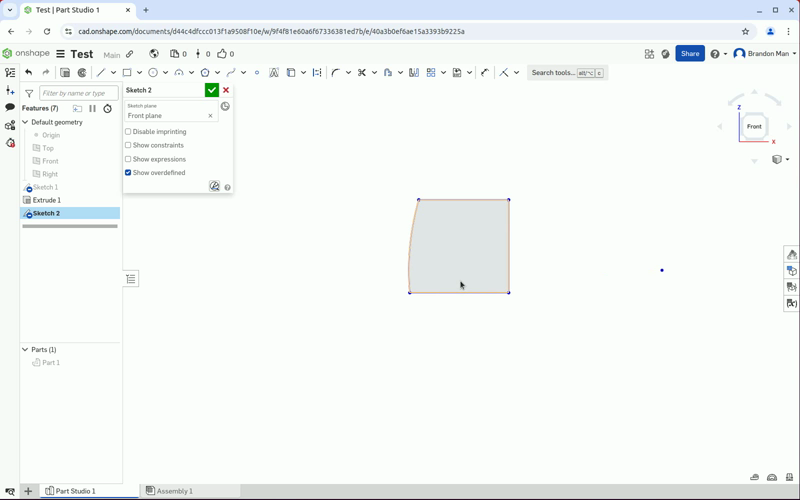
scroll(6)
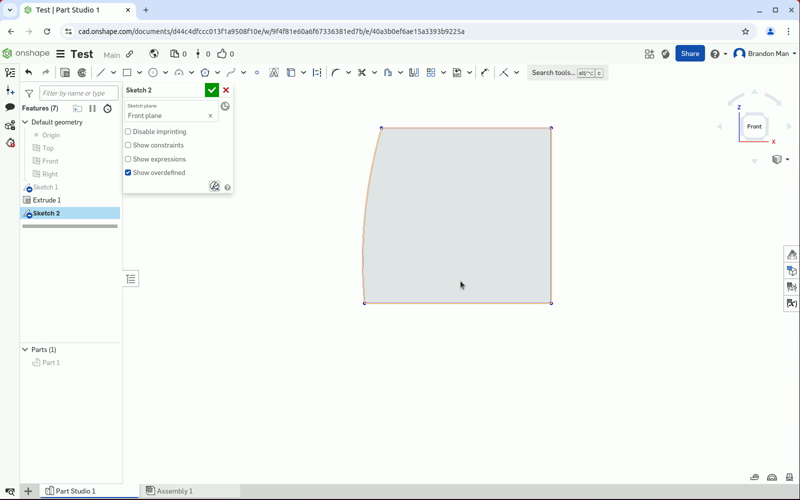
click(460, 280)
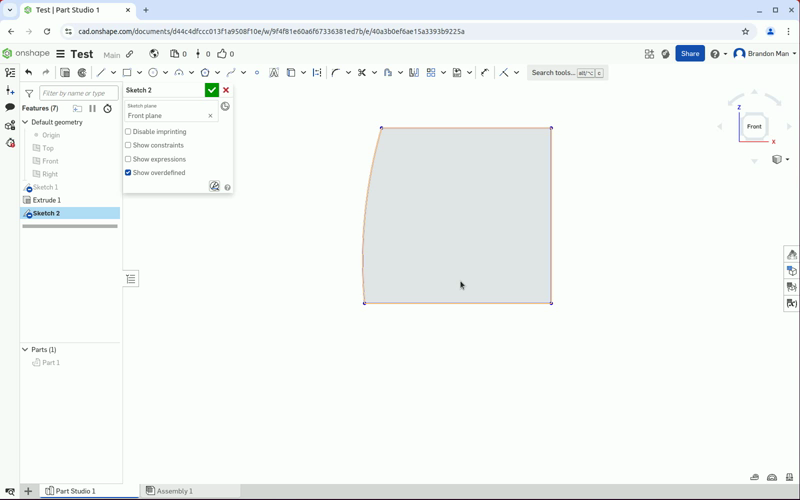
scroll(-6)
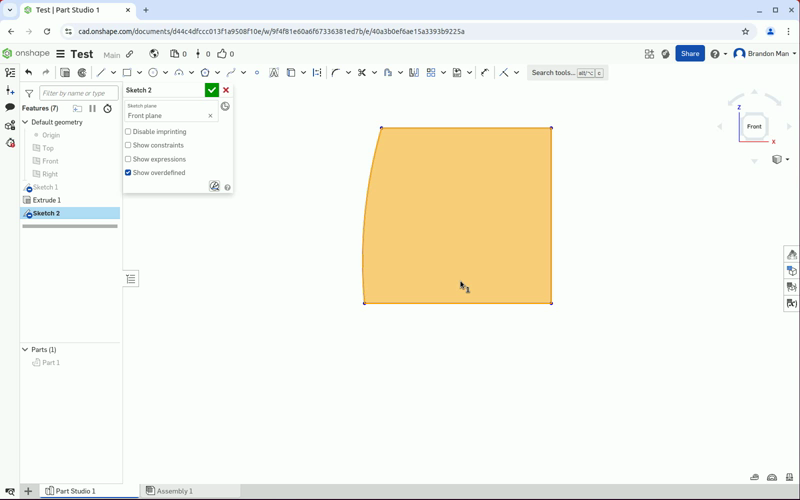
scroll(-6)
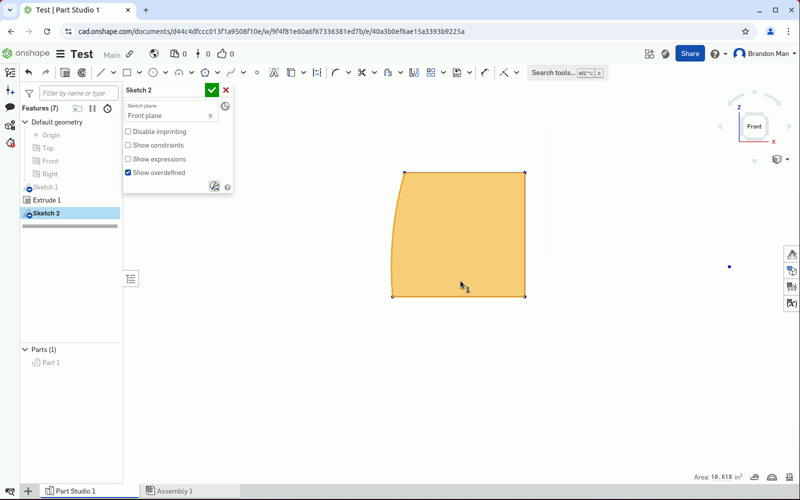
scroll(-6)
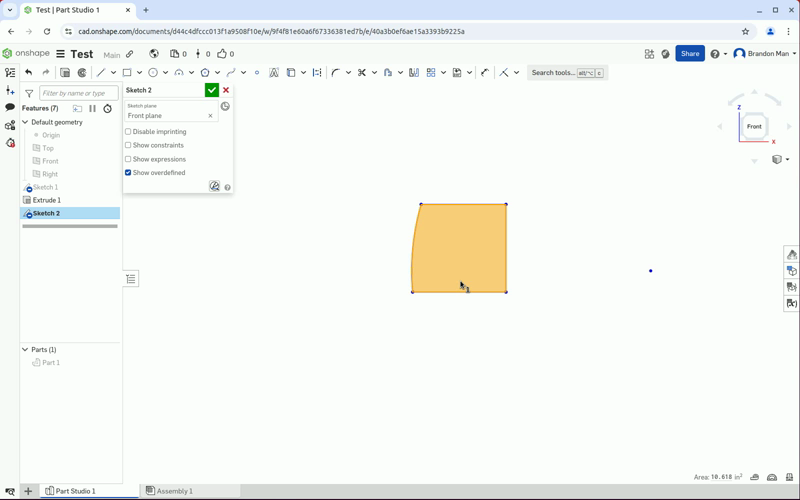
scroll(-6)
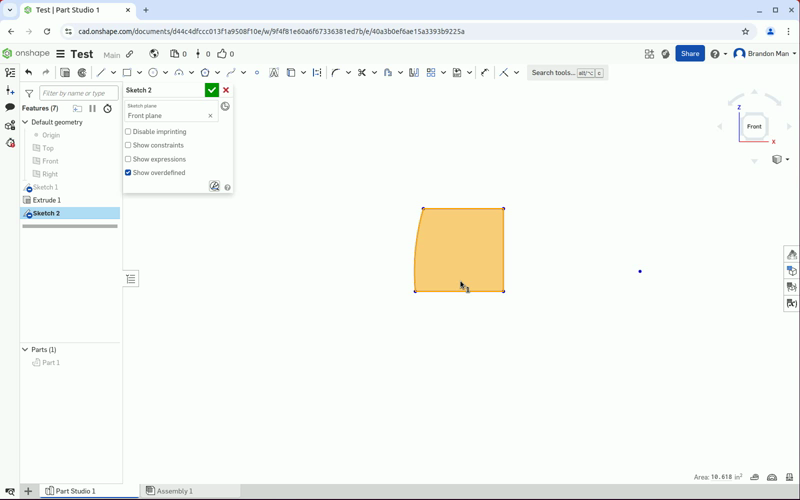
scroll(-6)
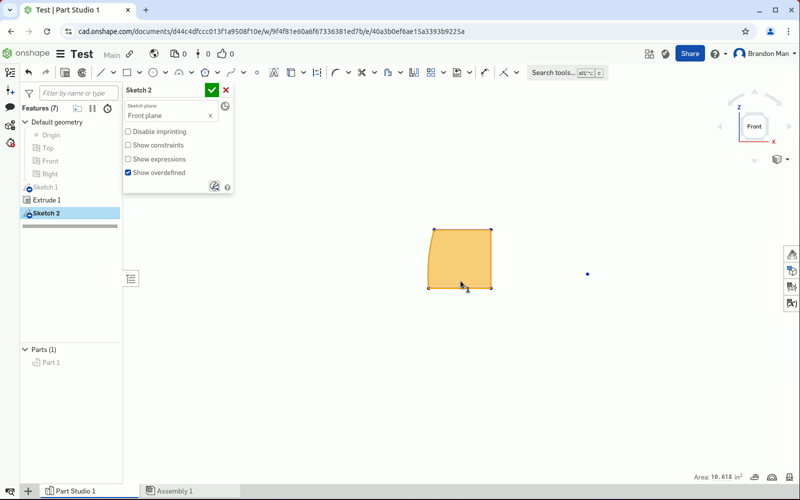
scroll(-6)
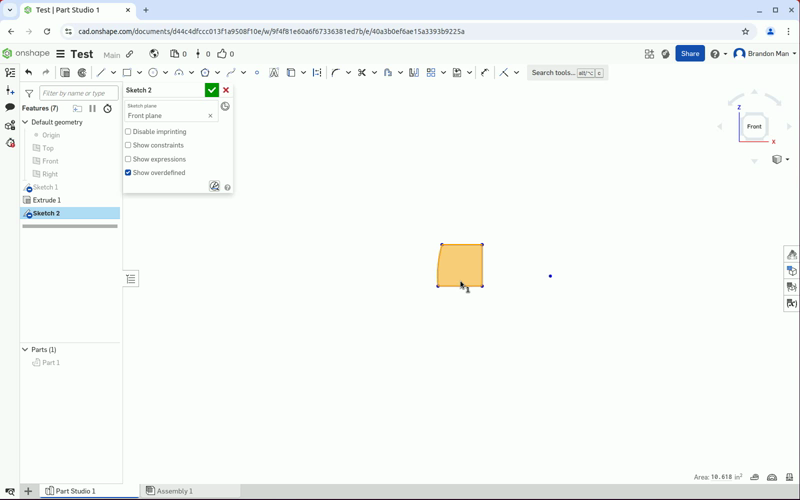
scroll(-6)
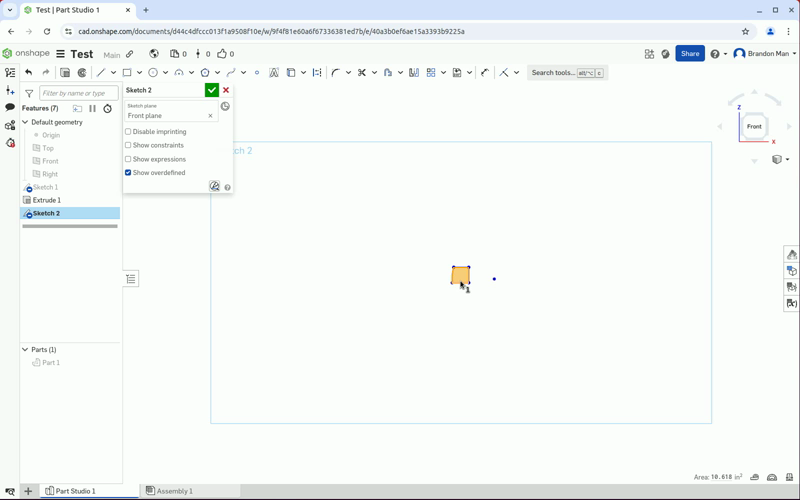
mouse_move(73, 352)
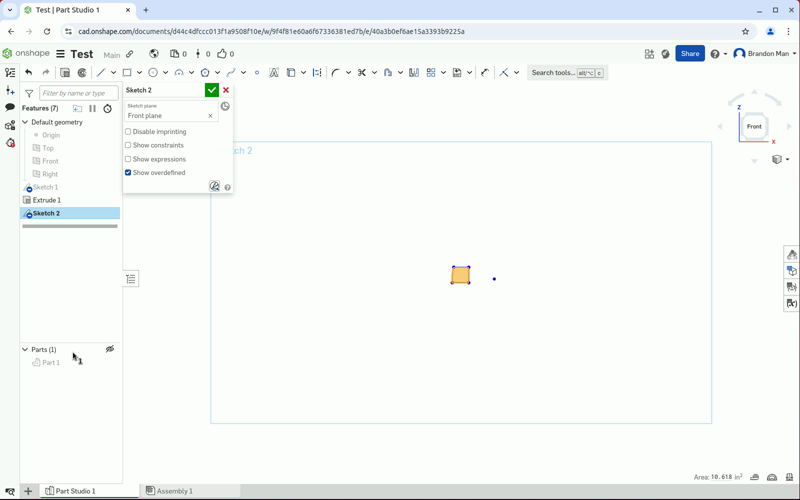
key(shift+y)
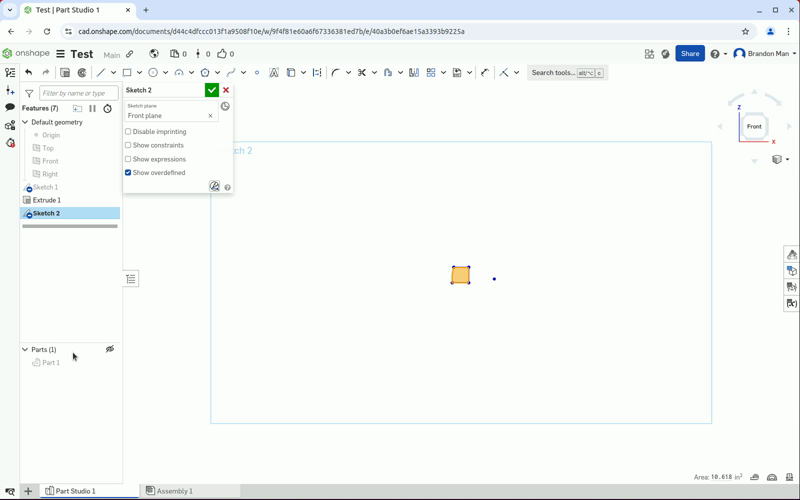
key(shift+e)
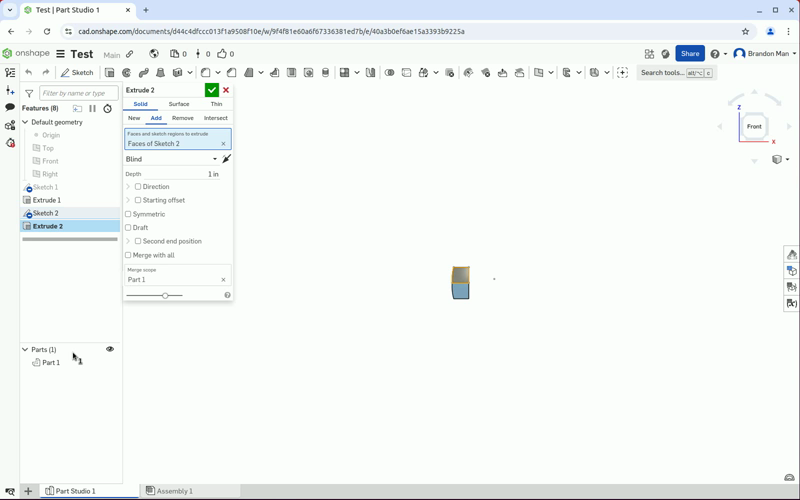
mouse_move(143, 106)
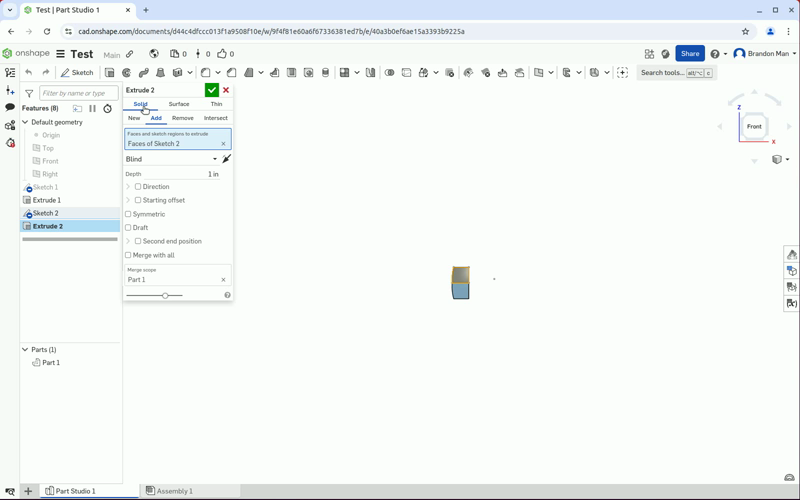
click(143, 106)
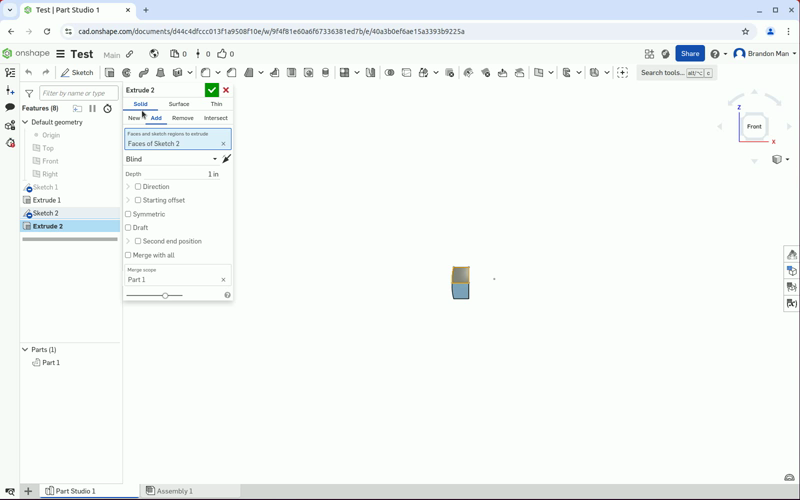
mouse_move(137, 120)
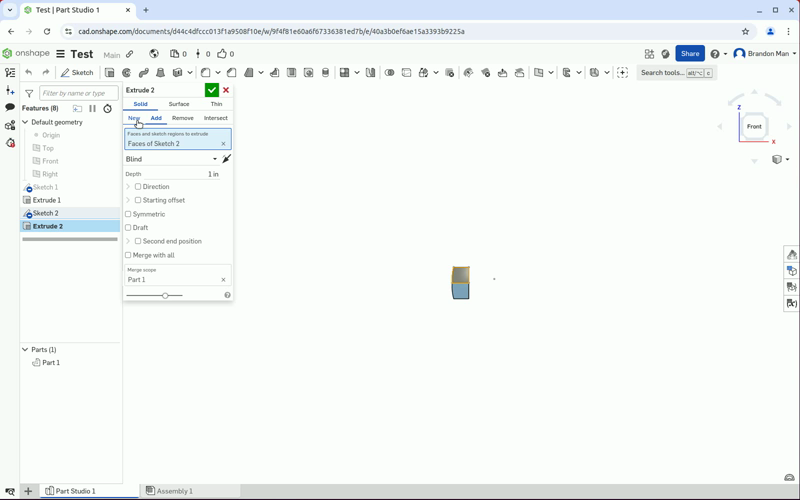
click(137, 120)
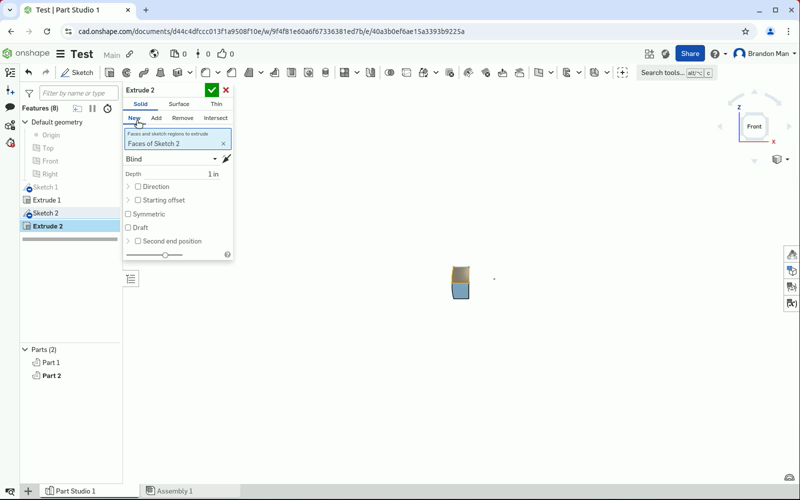
key(tab, 4)
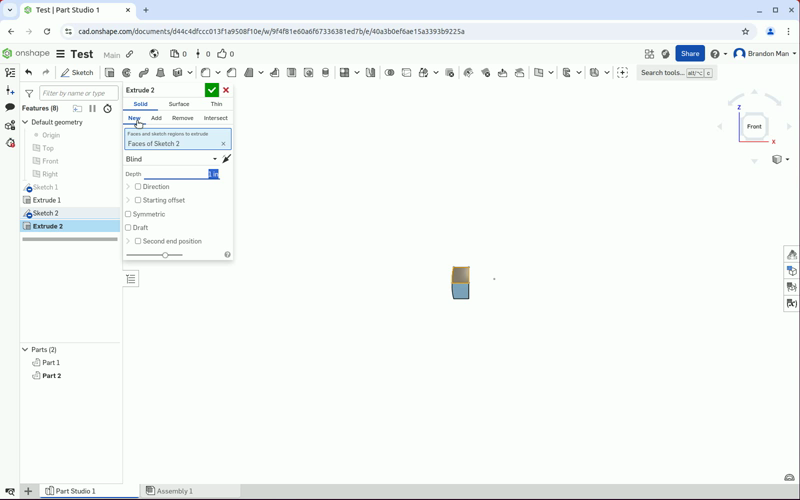
text(0.722)
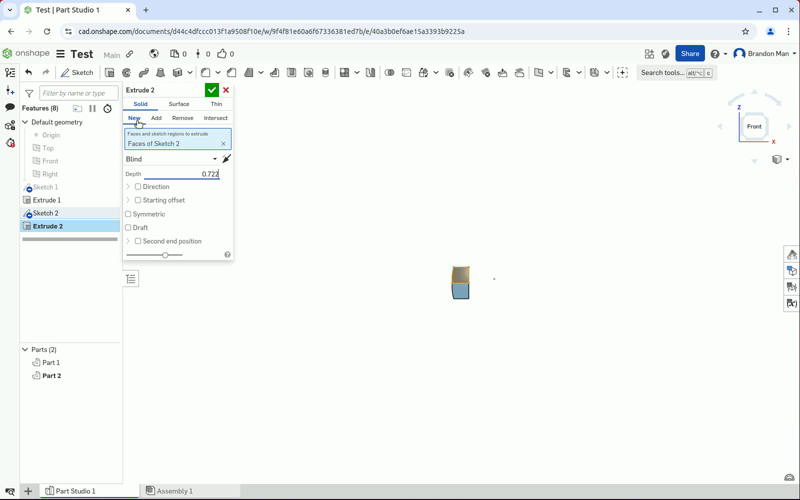
key(enter)
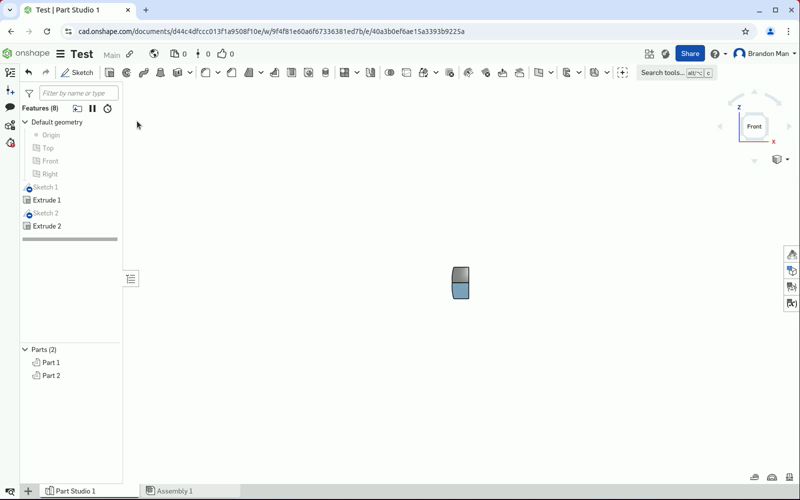
key(shift+h)
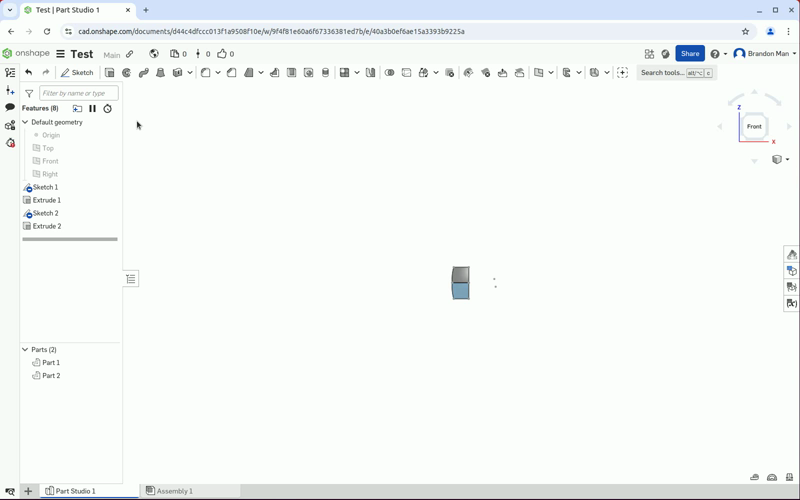
key(shift+h)
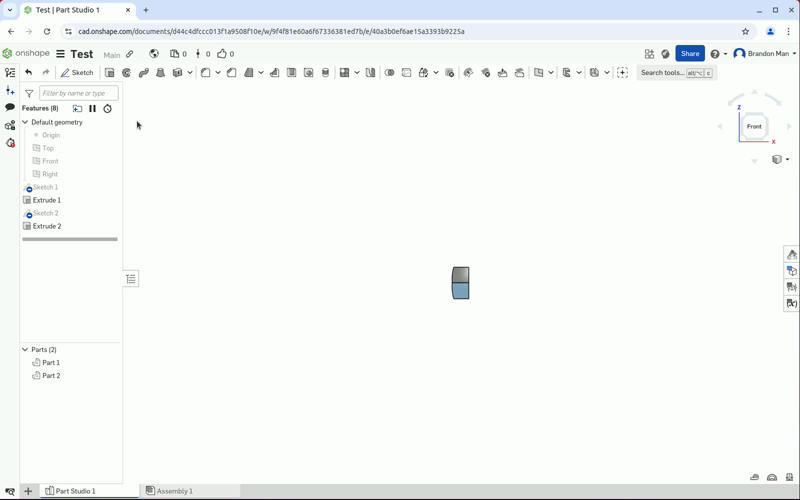
mouse_move(73, 189)
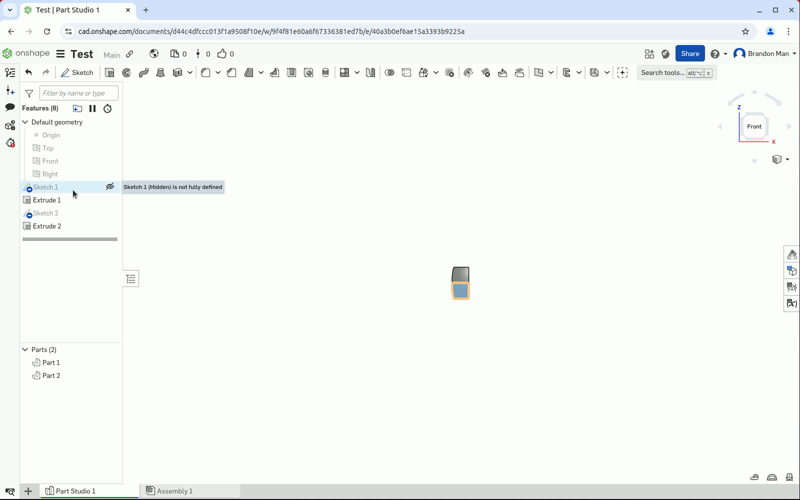
click(73, 189)
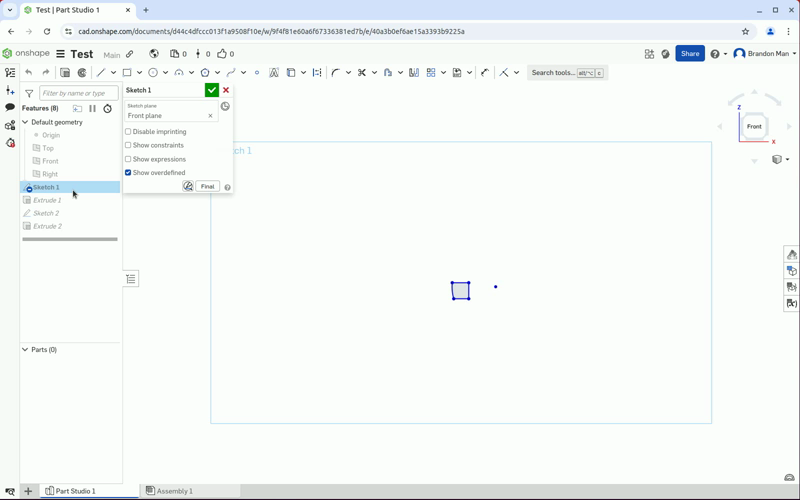
mouse_move(229, 92)
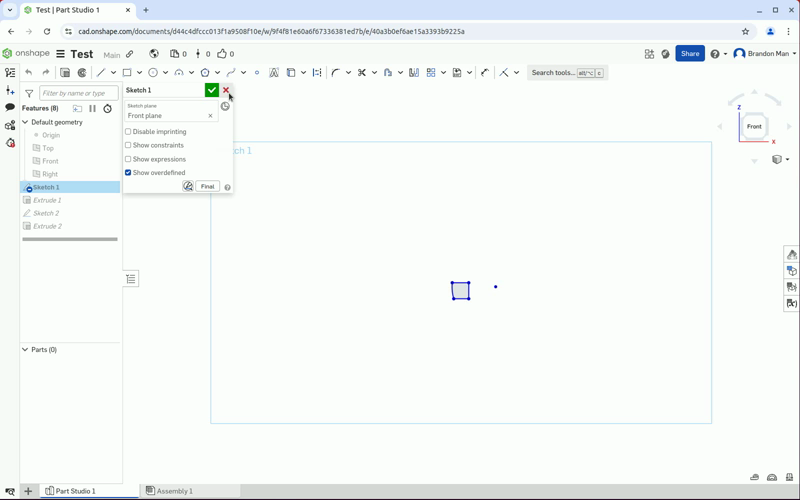
click(229, 92)
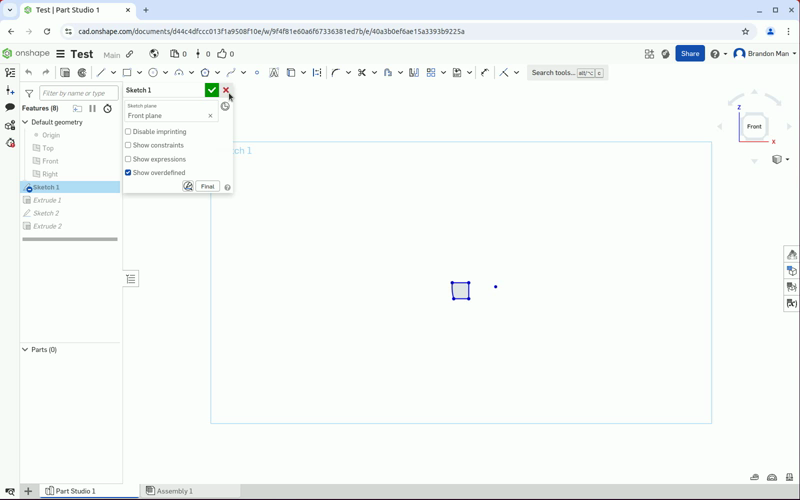
key(shift+s)
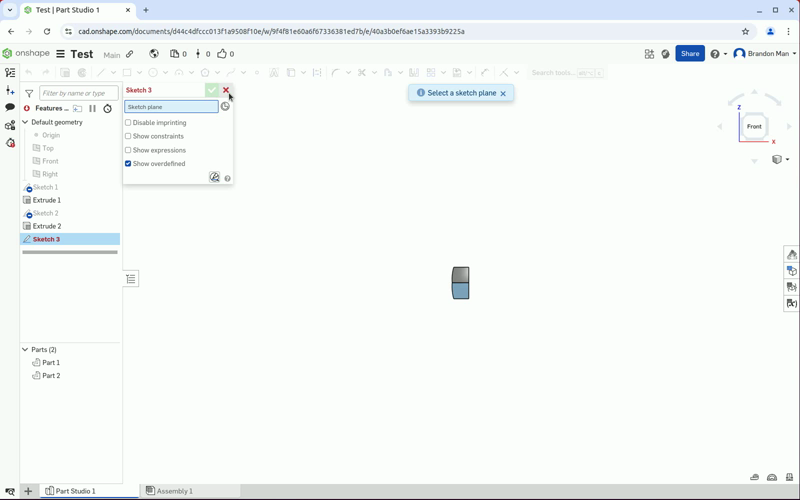
mouse_move(73, 163)
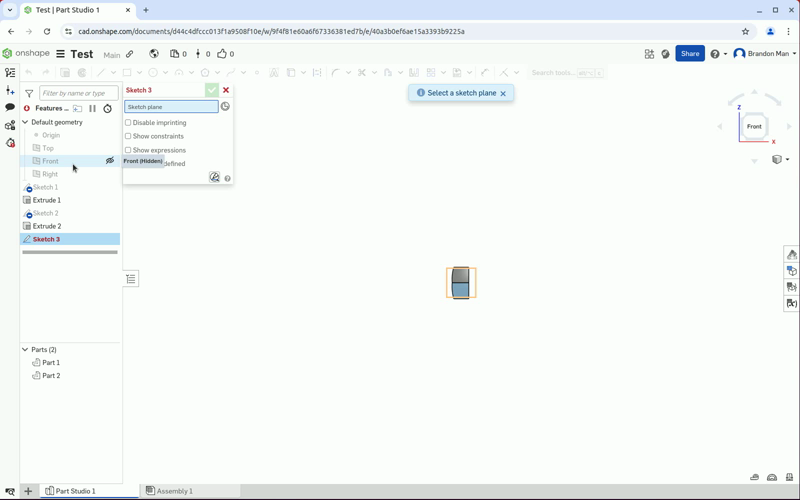
click(73, 163)
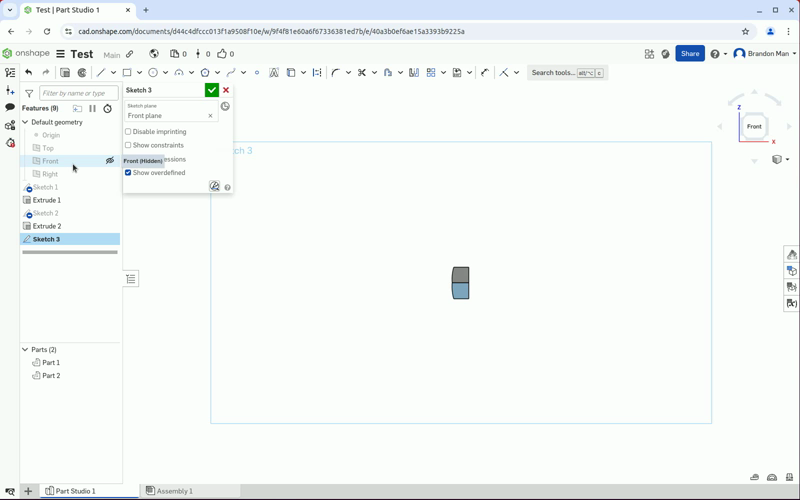
mouse_move(73, 352)
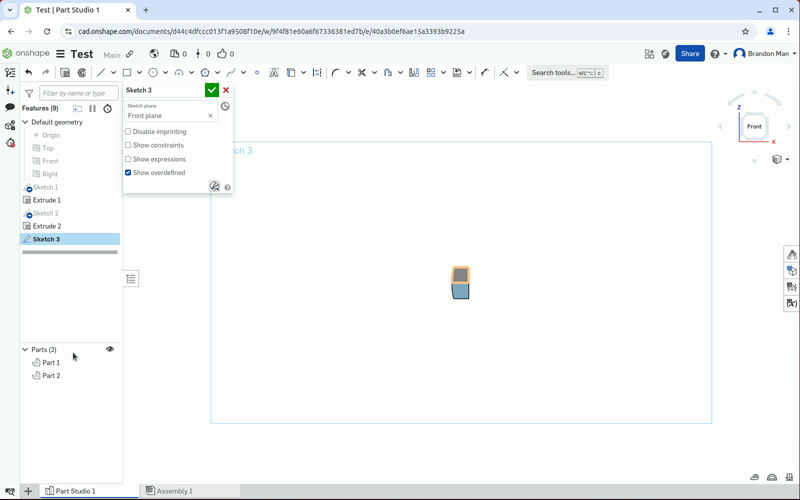
key(y)
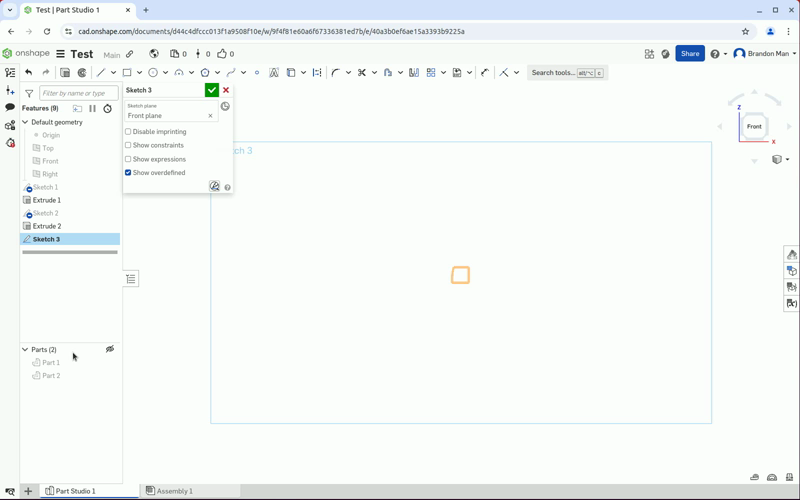
key(l)
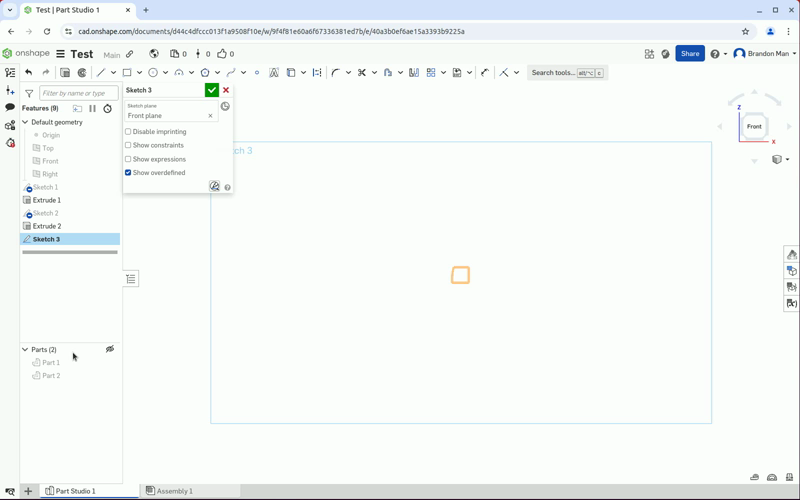
key_down(shift)
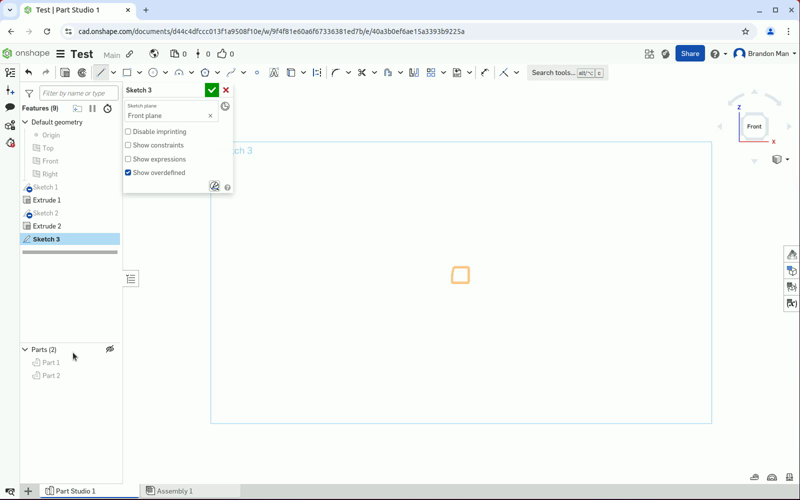
mouse_move(551, 288)
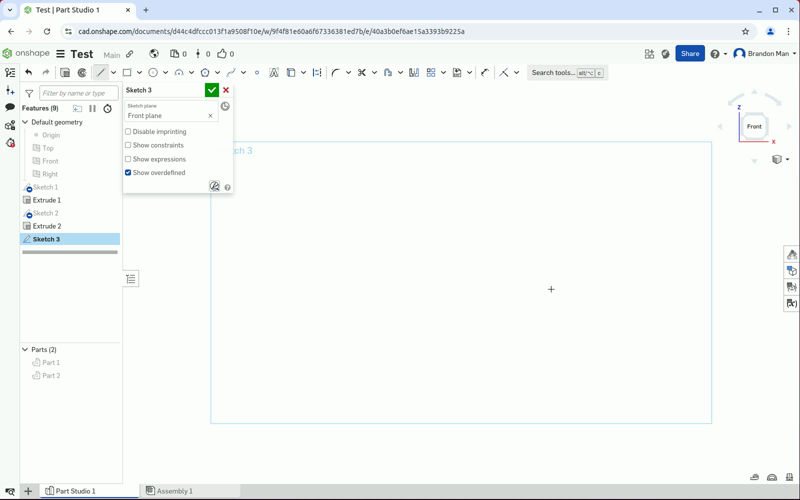
click(551, 288)
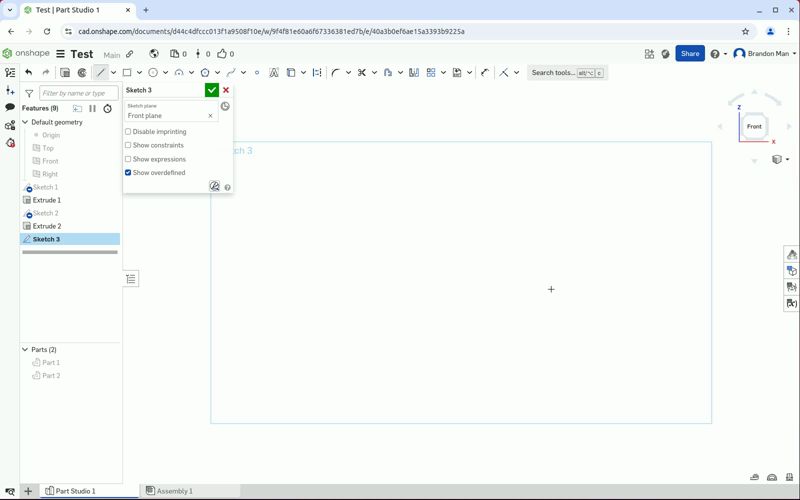
key_up(shift)
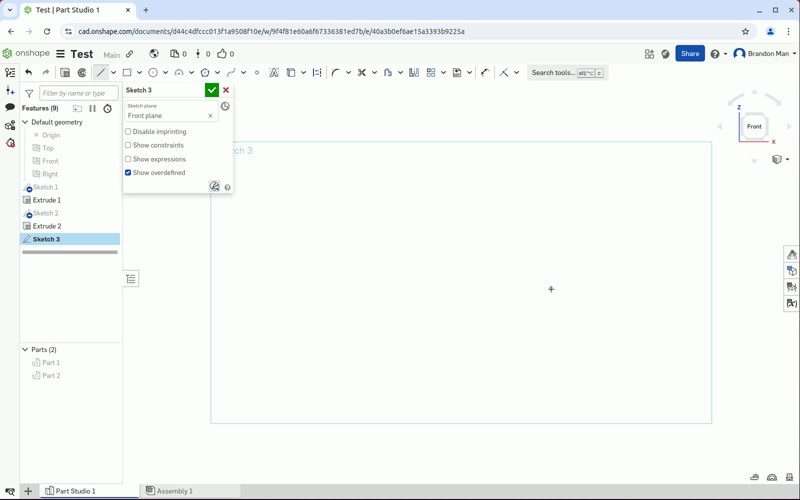
key_down(shift)
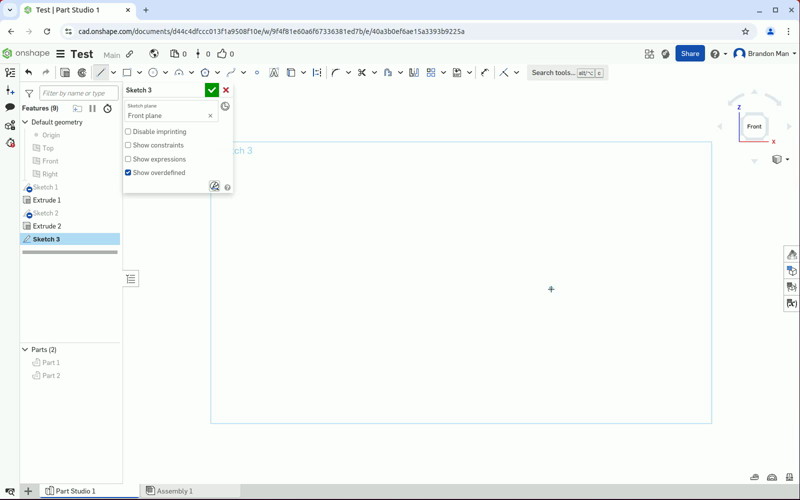
mouse_move(581, 288)
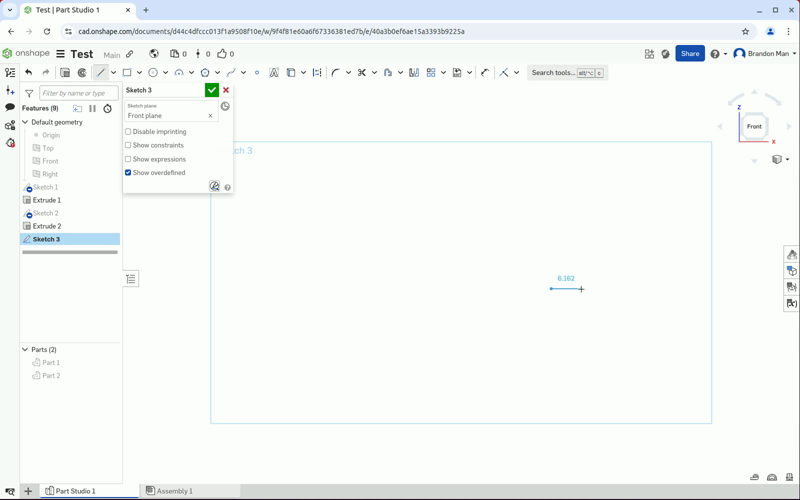
mouse_move(574, 288)
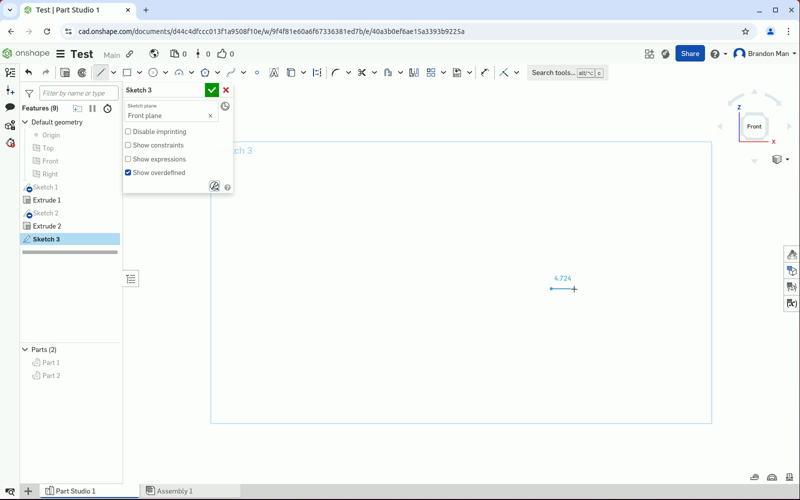
click(574, 288)
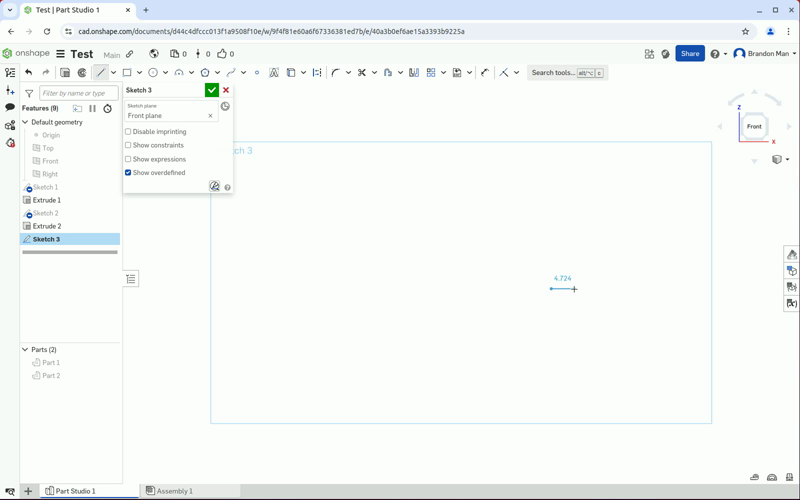
key_up(shift)
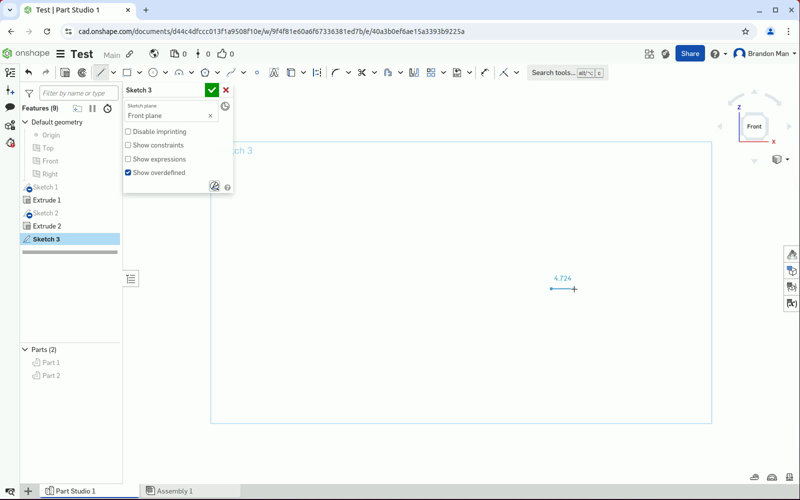
key_down(shift)
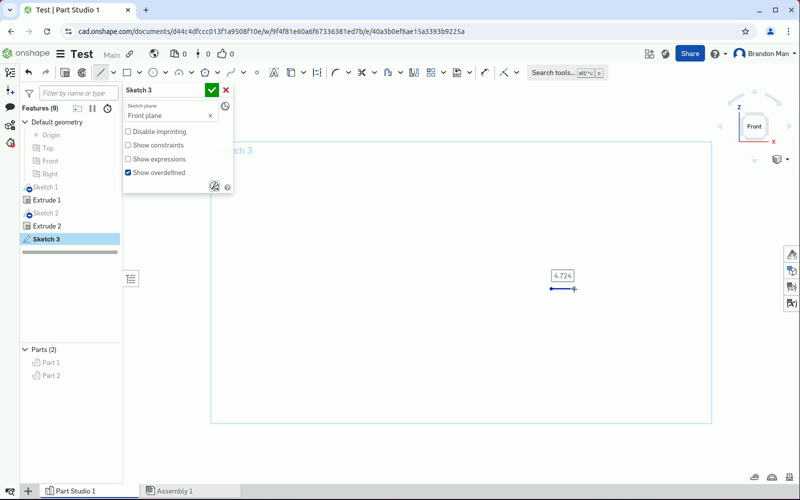
mouse_move(589, 288)
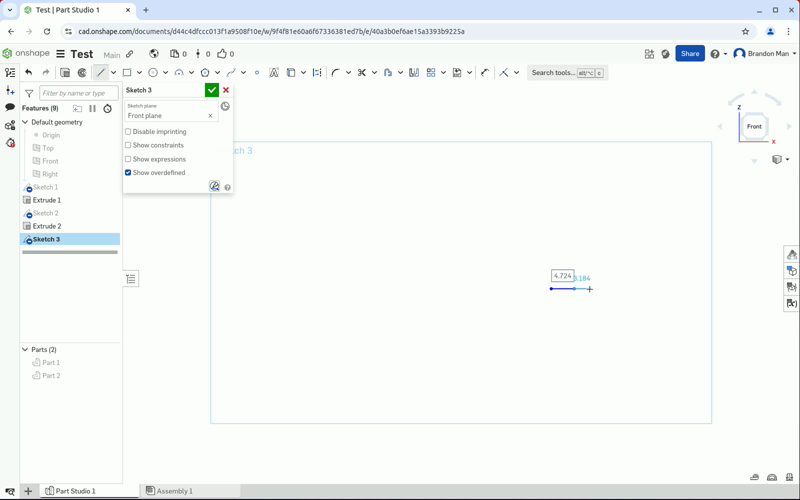
mouse_move(574, 276)
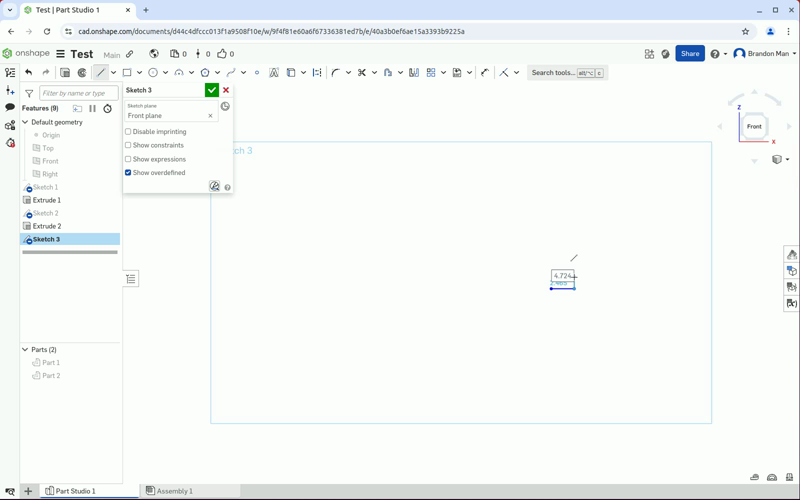
click(574, 276)
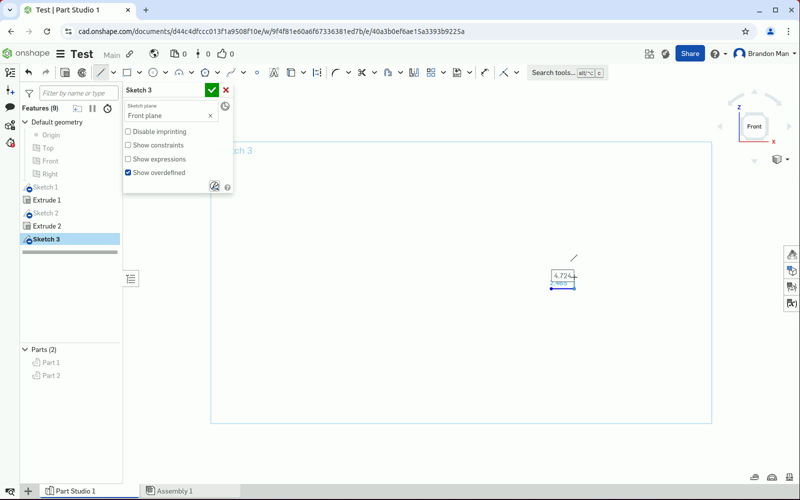
key_up(shift)
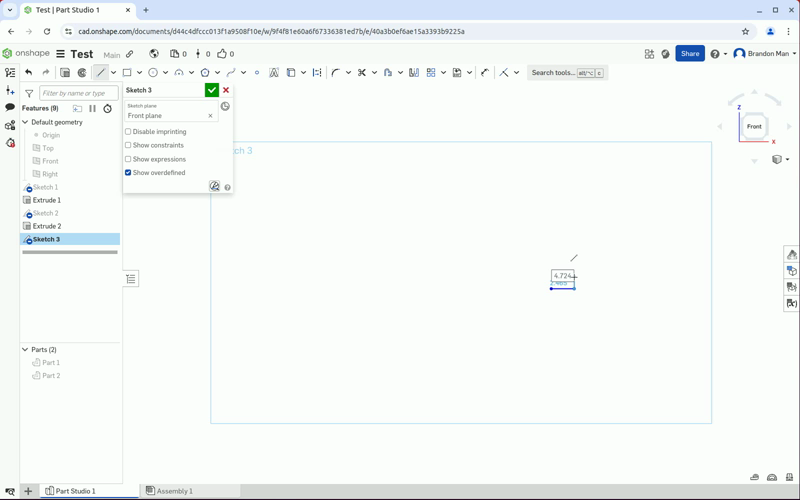
key_down(shift)
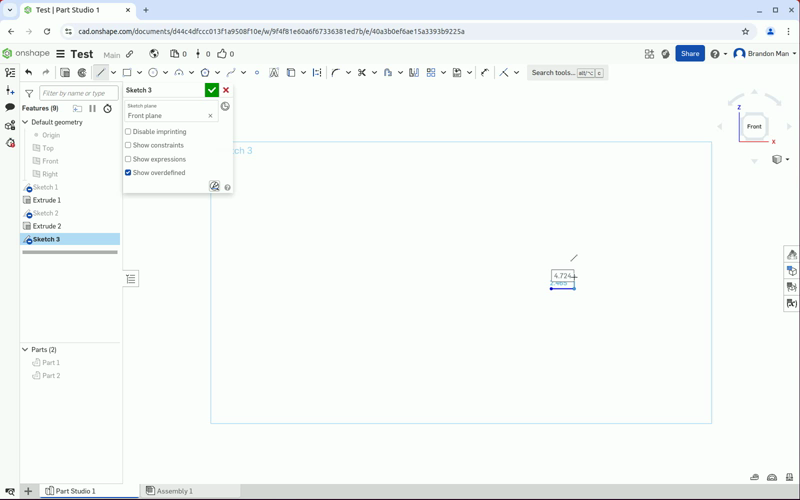
mouse_move(589, 276)
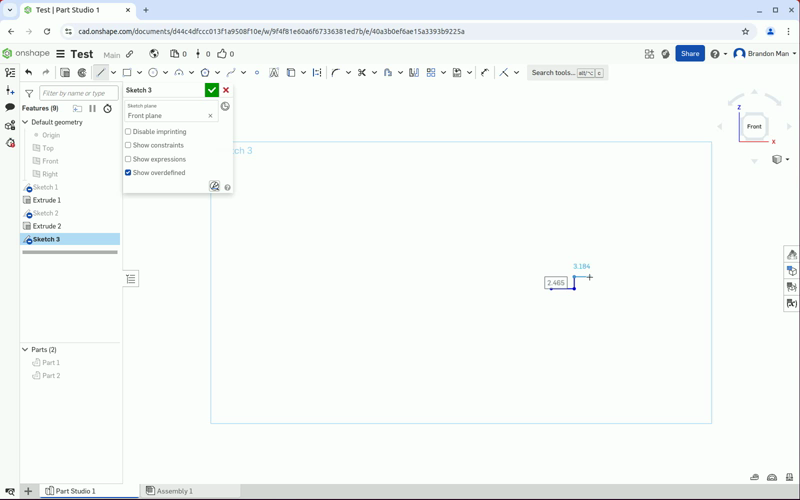
mouse_move(551, 276)
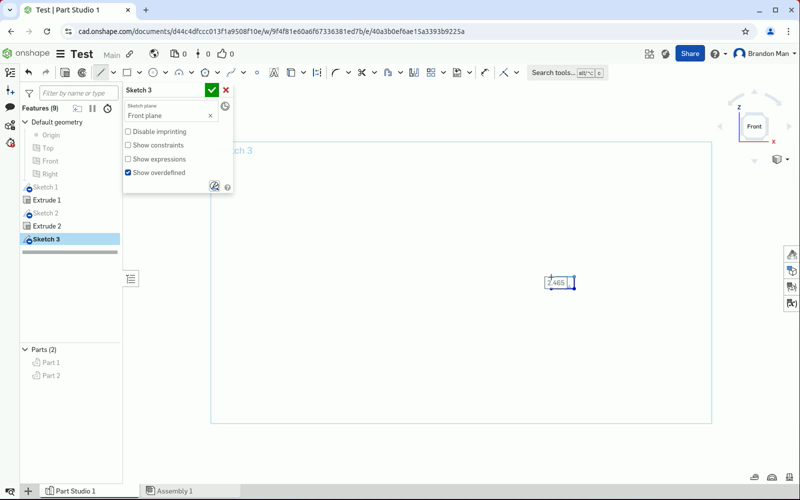
click(551, 276)
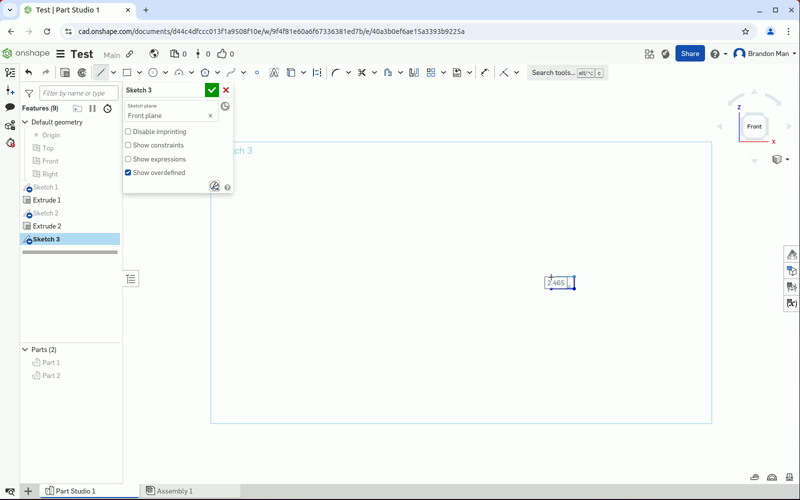
key_up(shift)
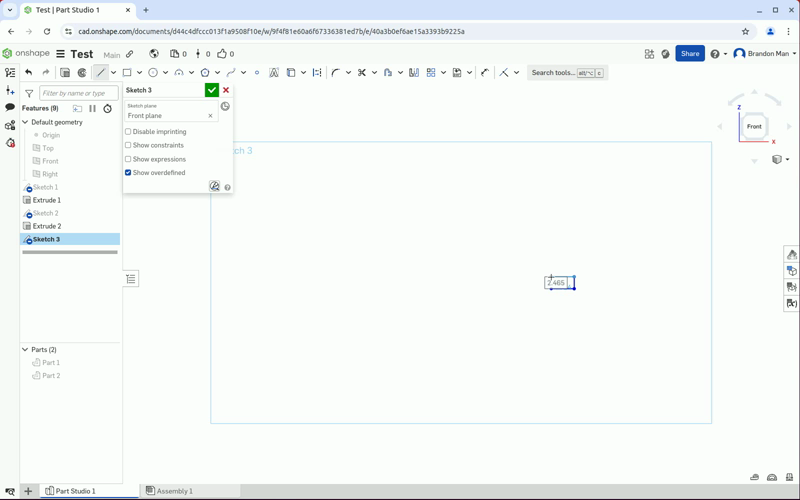
key_down(shift)
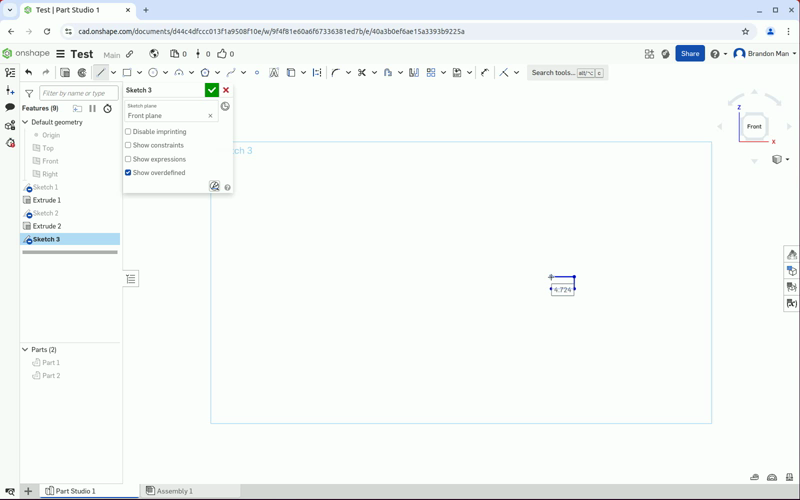
mouse_move(581, 276)
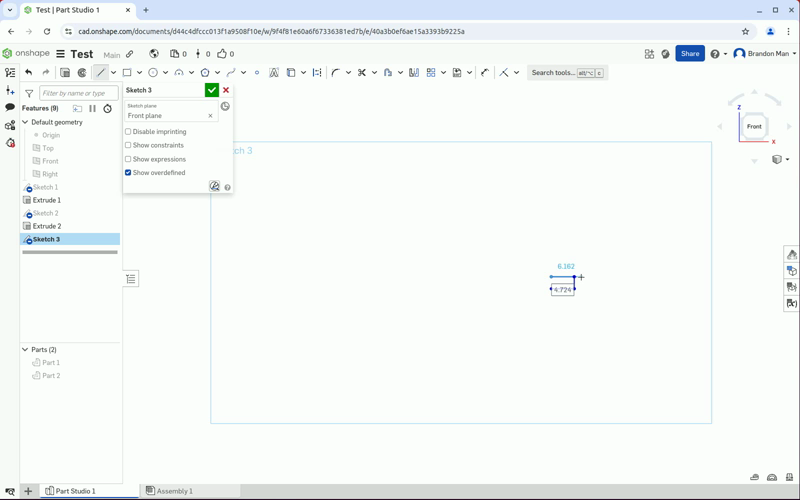
mouse_move(551, 282)
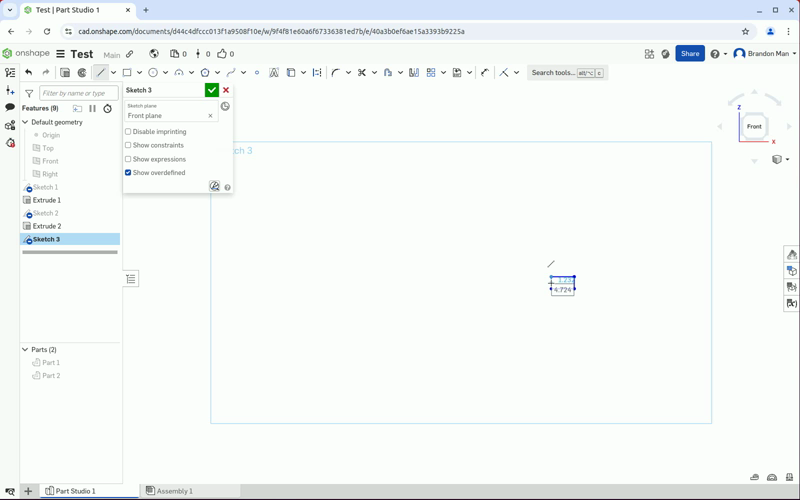
scroll(6)
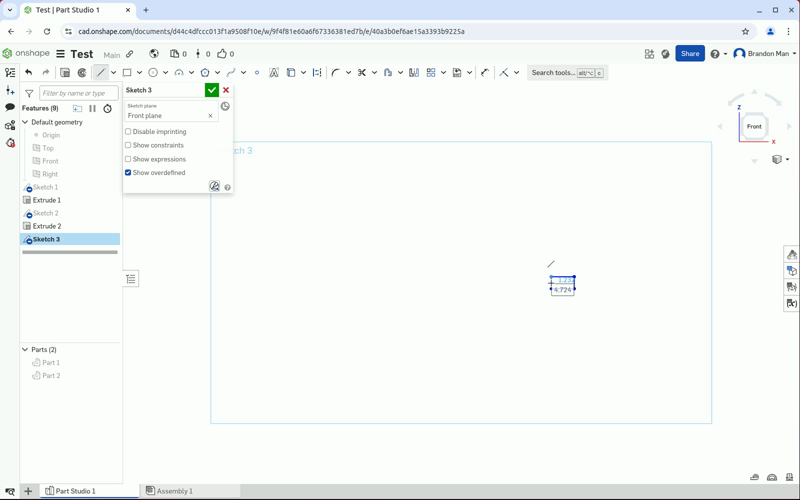
scroll(6)
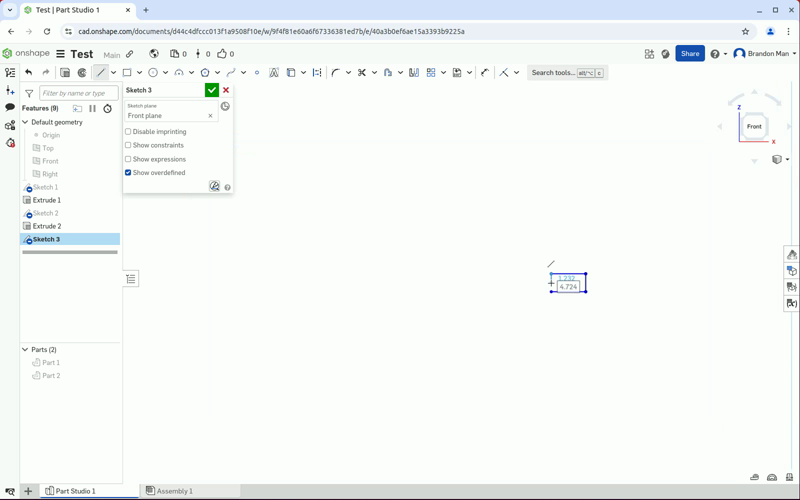
scroll(6)
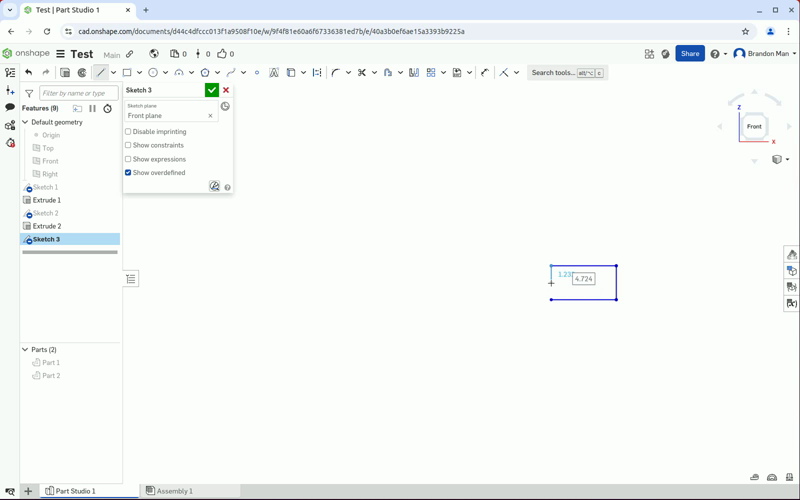
scroll(6)
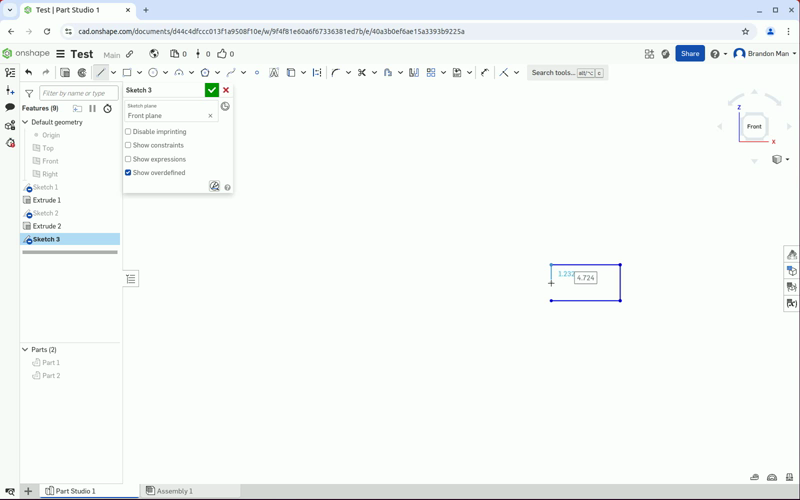
scroll(6)
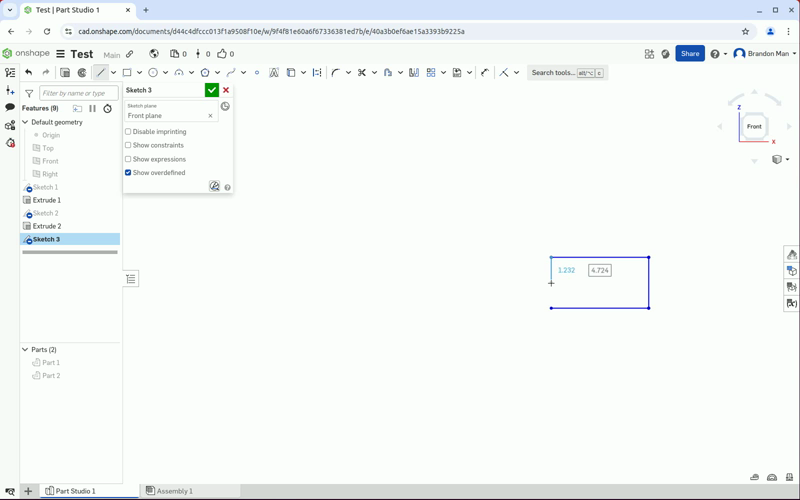
scroll(6)
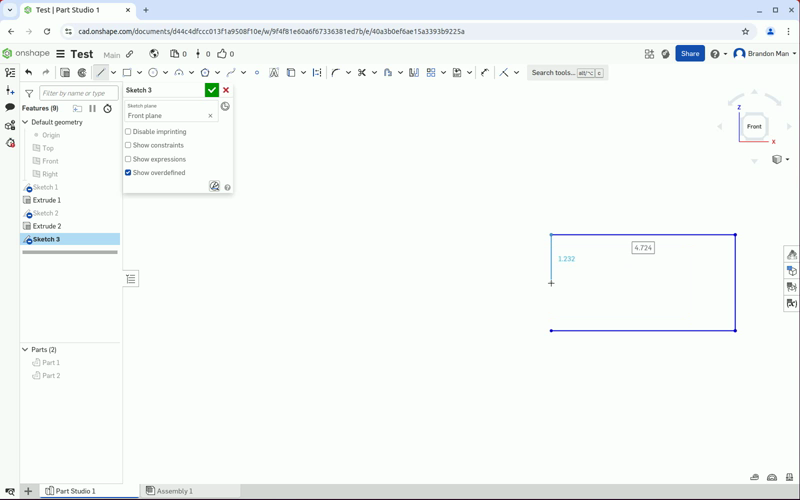
scroll(6)
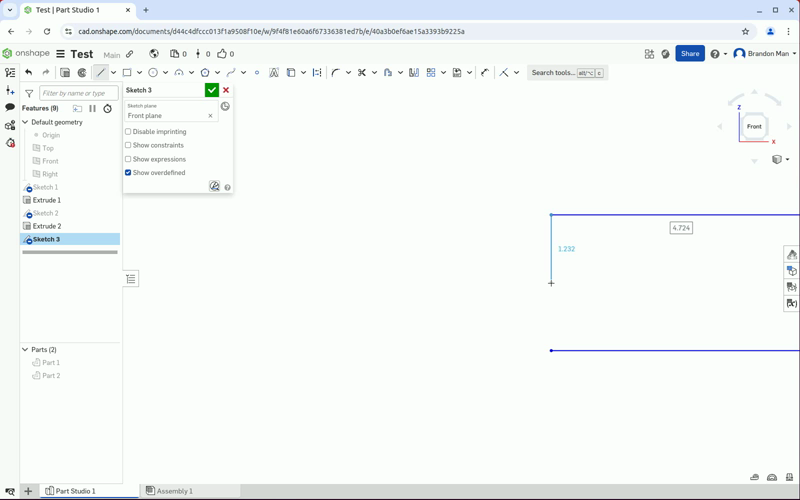
click(551, 282)
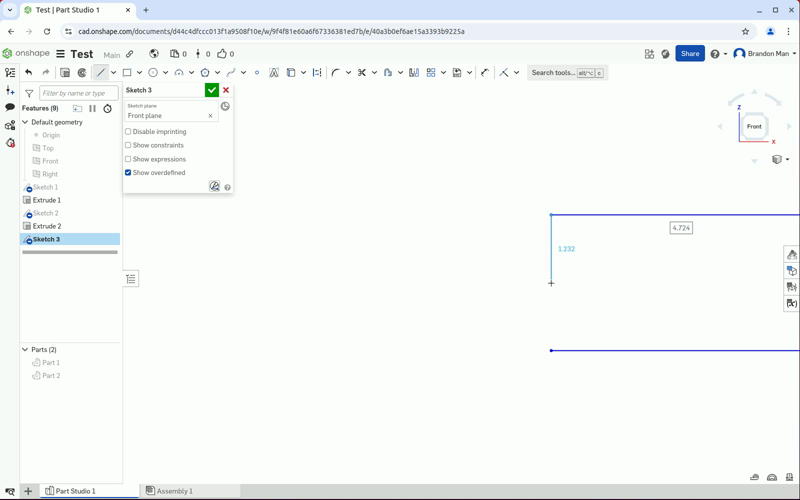
scroll(-6)
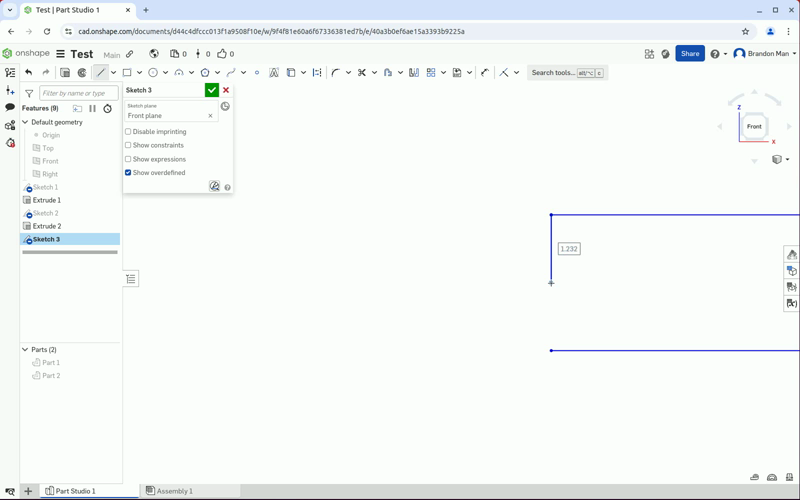
scroll(-6)
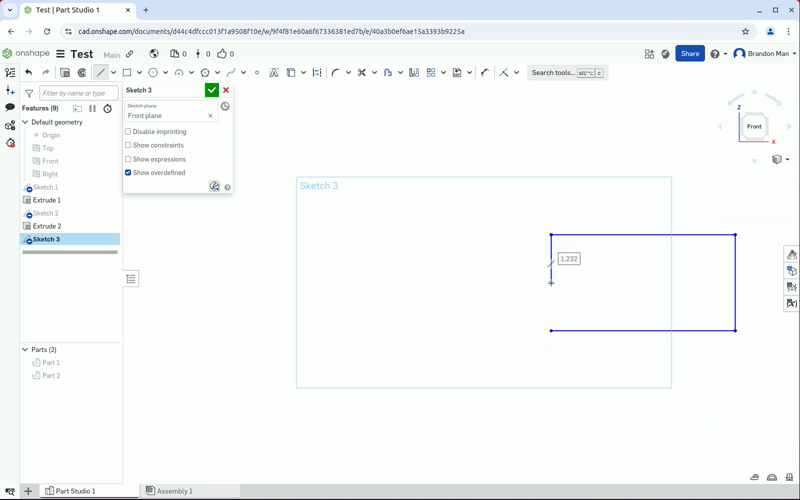
scroll(-6)
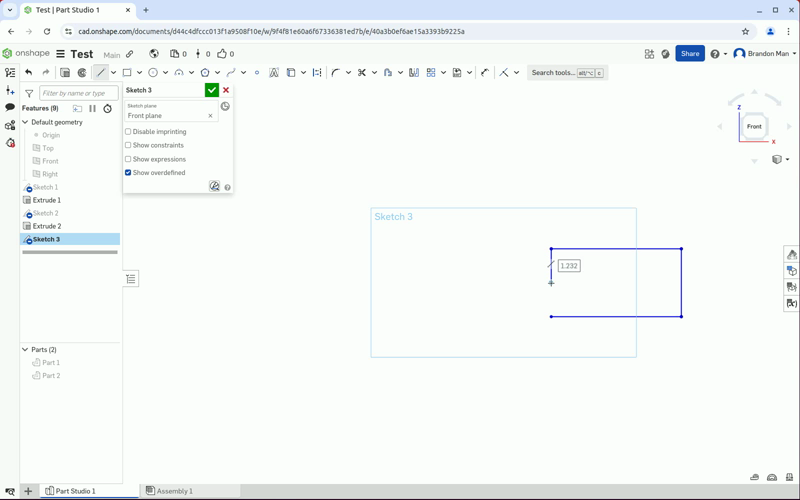
scroll(-6)
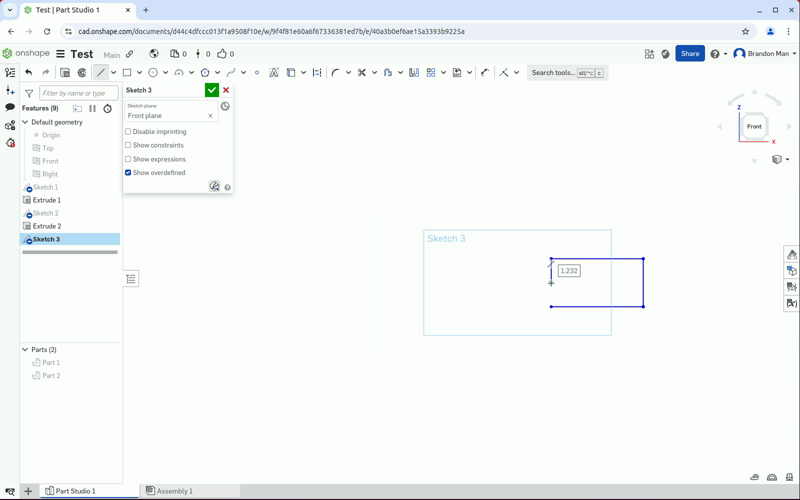
scroll(-6)
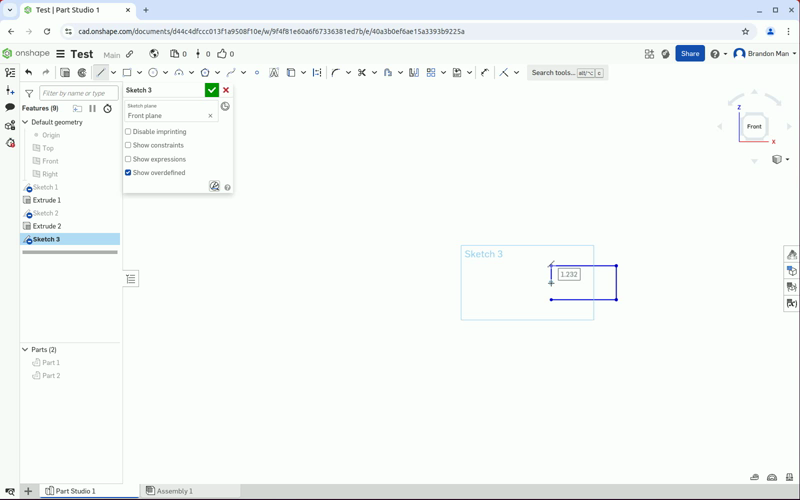
scroll(-6)
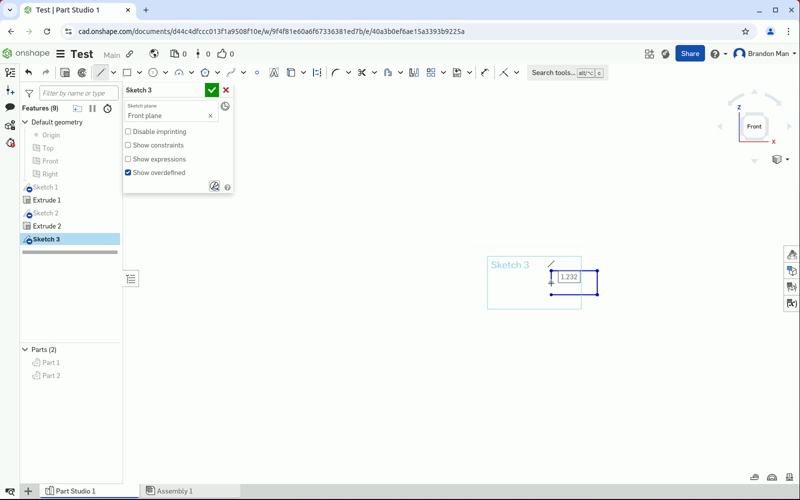
scroll(-6)
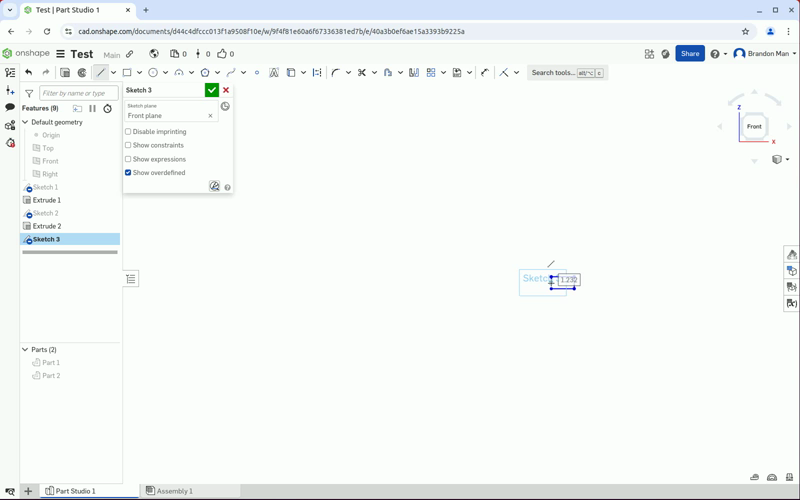
key_up(shift)
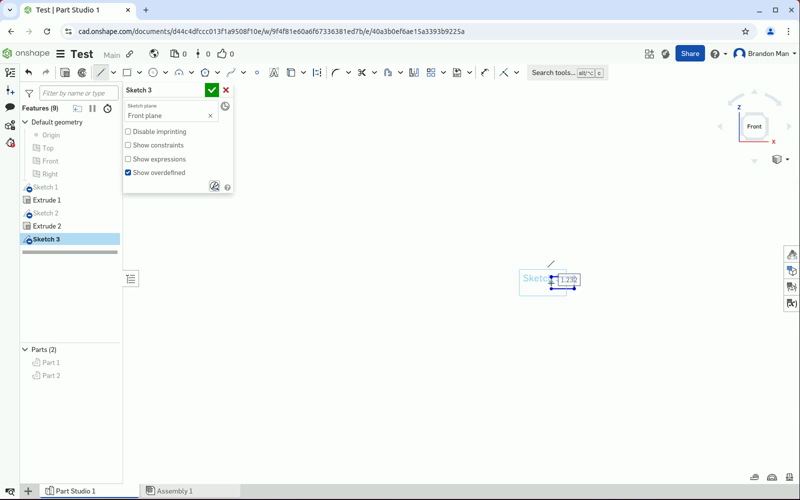
mouse_move(581, 282)
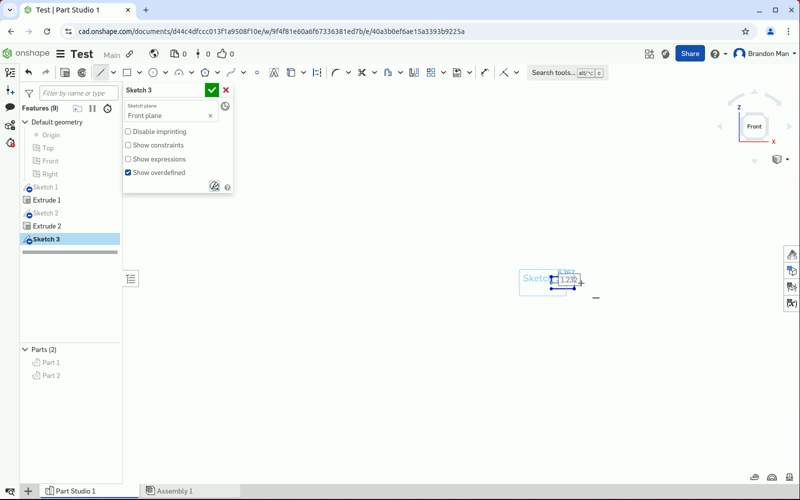
key_down(shift)
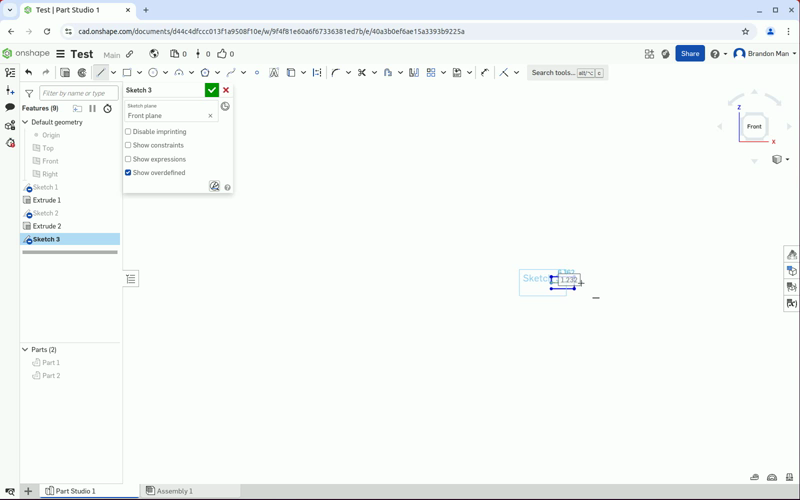
mouse_move(551, 288)
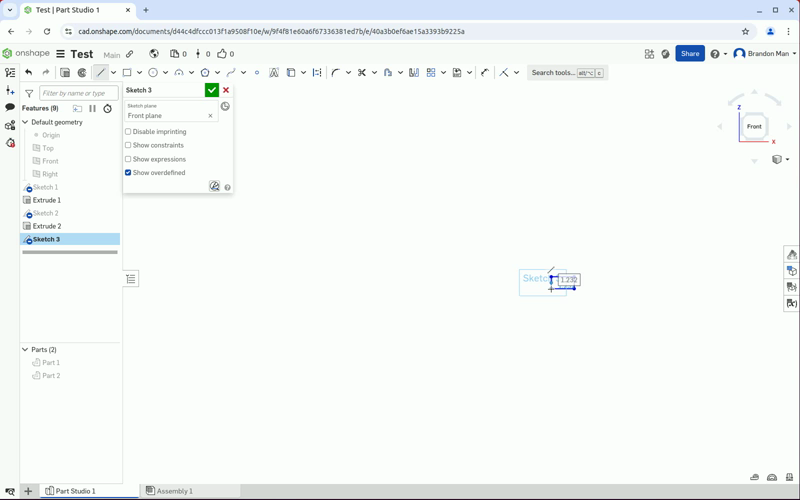
scroll(6)
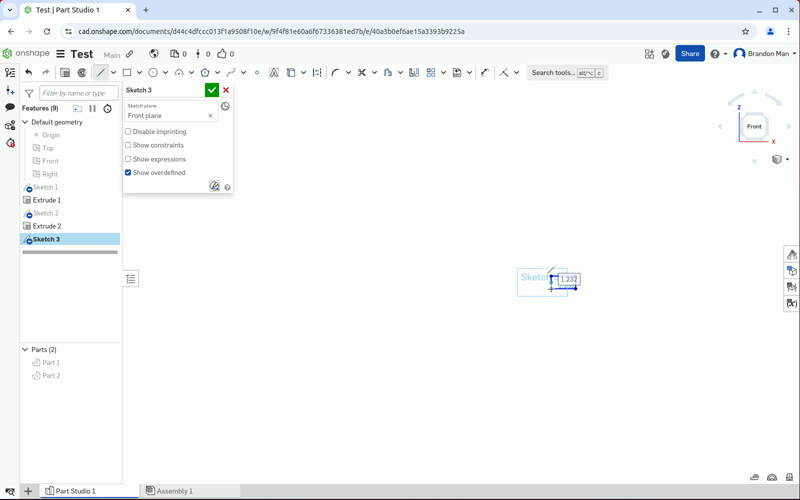
scroll(6)
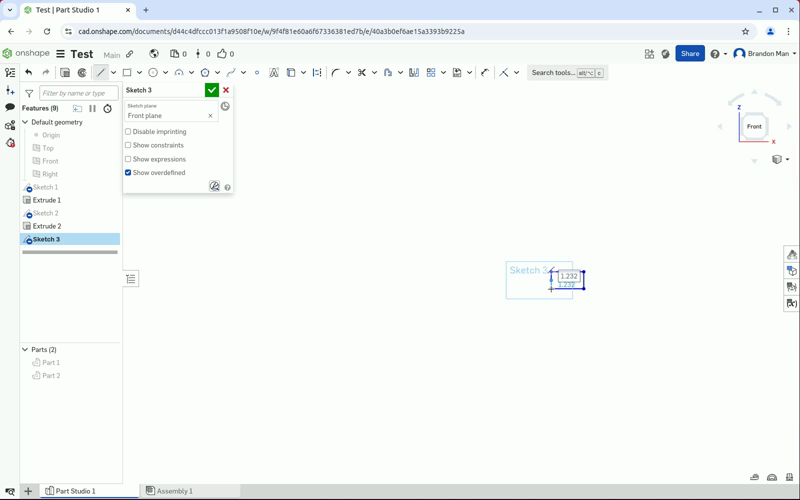
scroll(6)
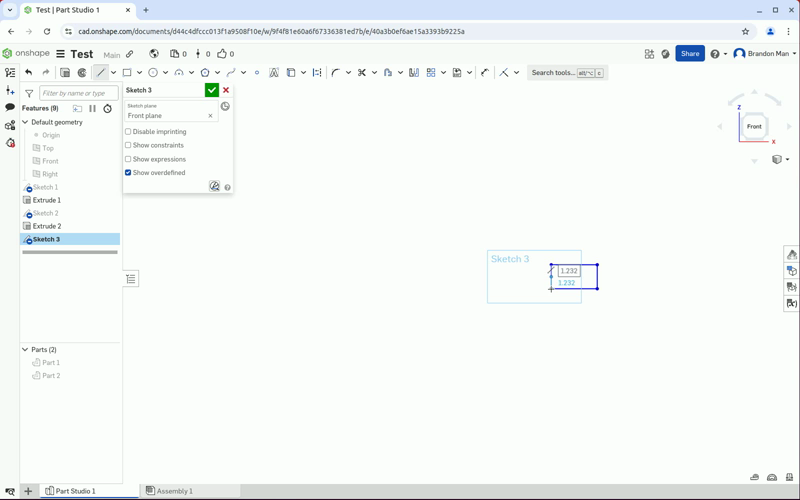
scroll(6)
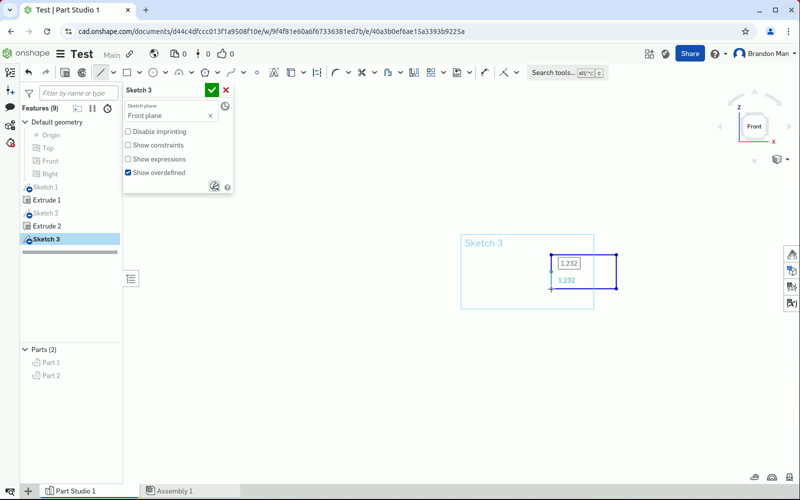
scroll(6)
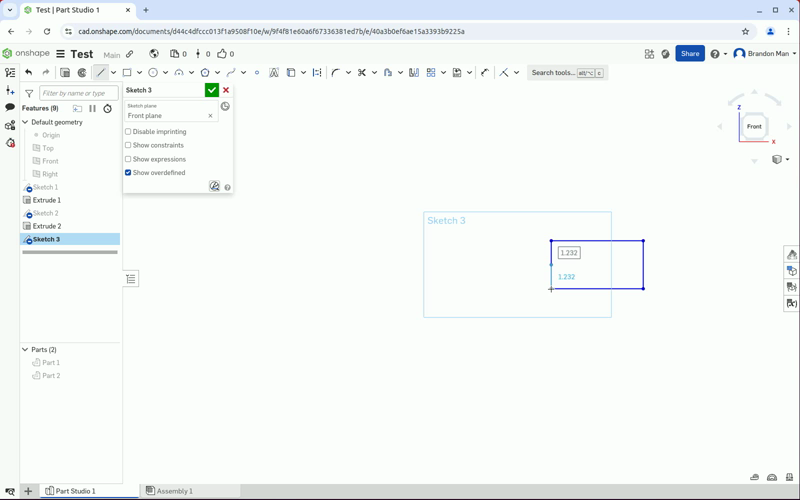
scroll(6)
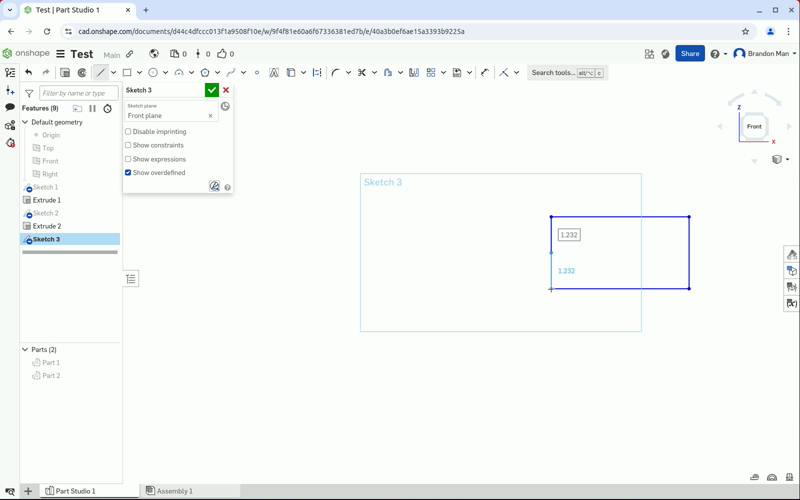
scroll(6)
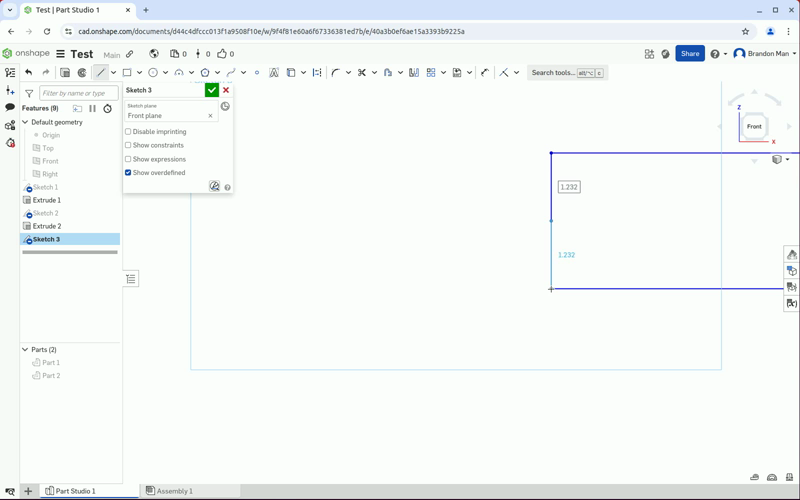
key_up(shift)
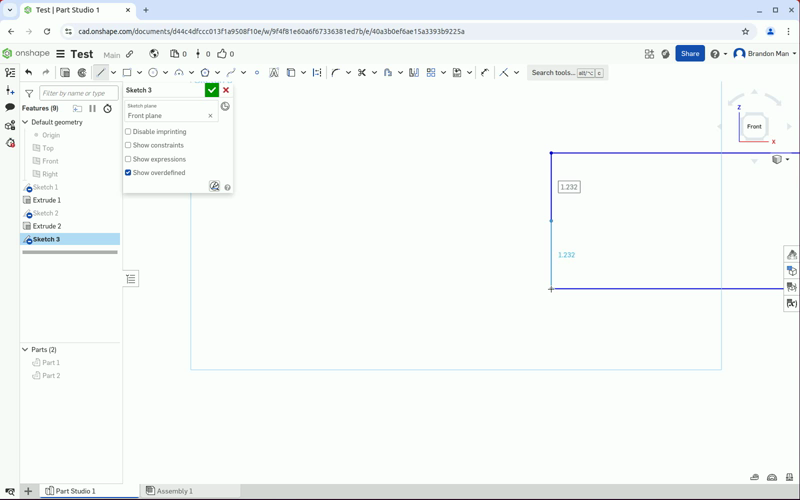
click(551, 288)
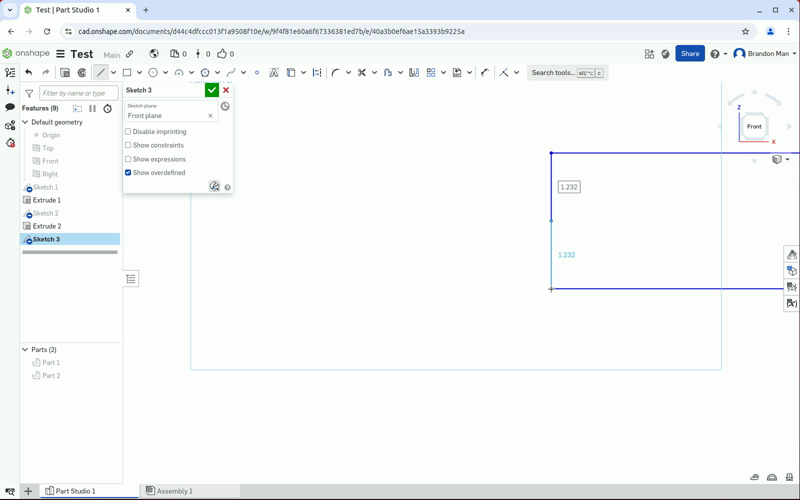
scroll(-6)
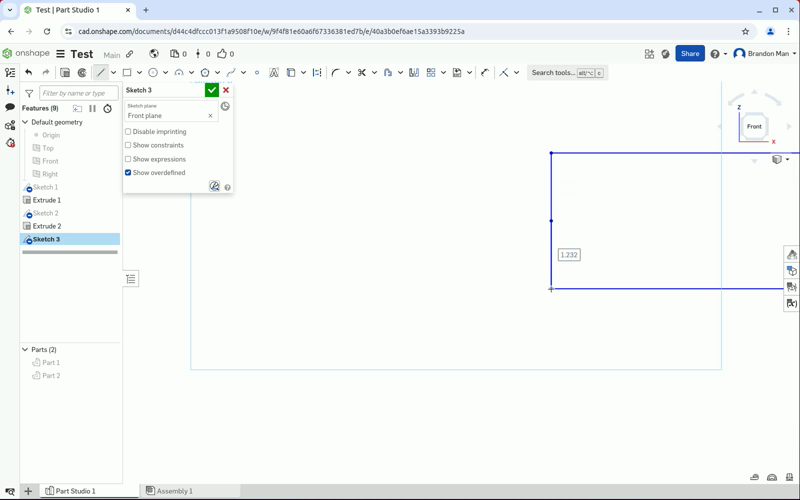
scroll(-6)
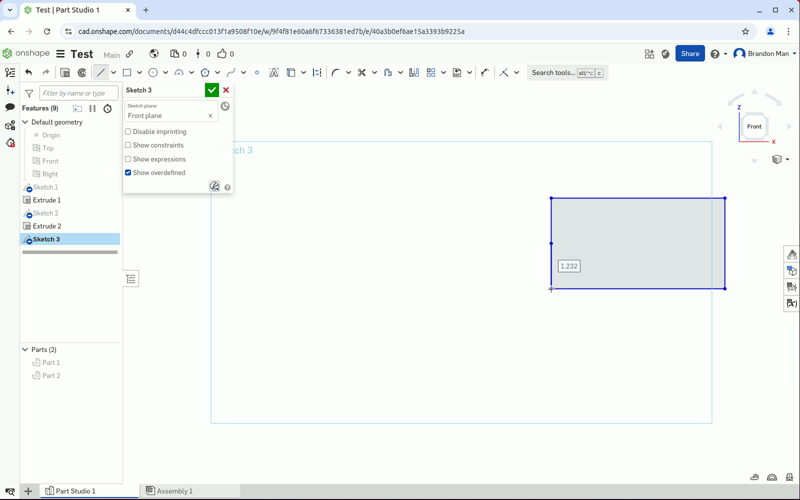
scroll(-6)
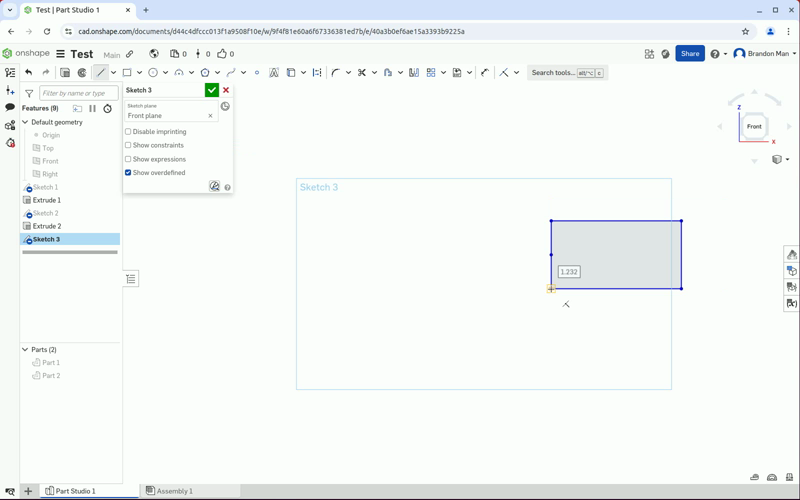
scroll(-6)
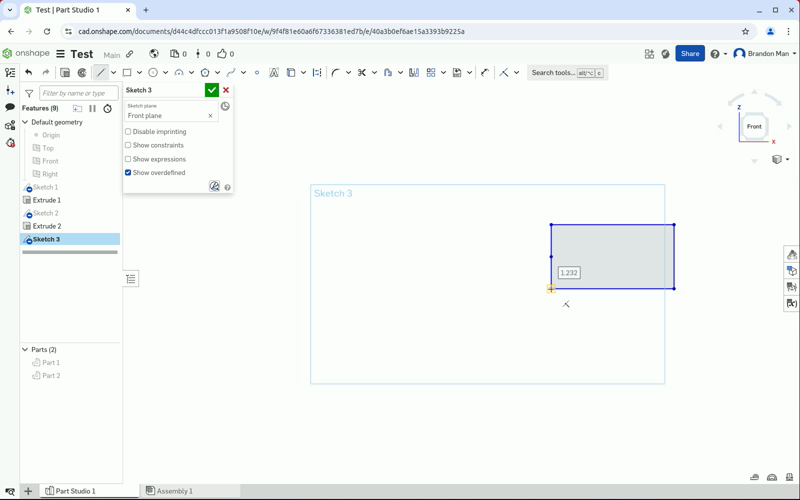
scroll(-6)
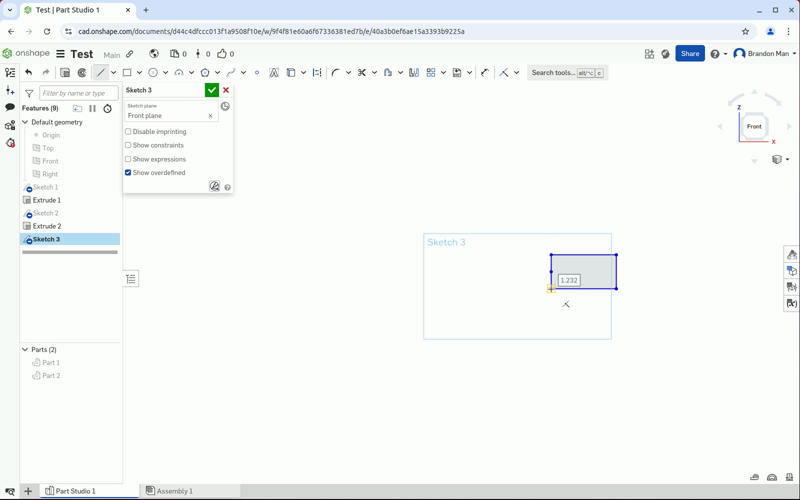
scroll(-6)
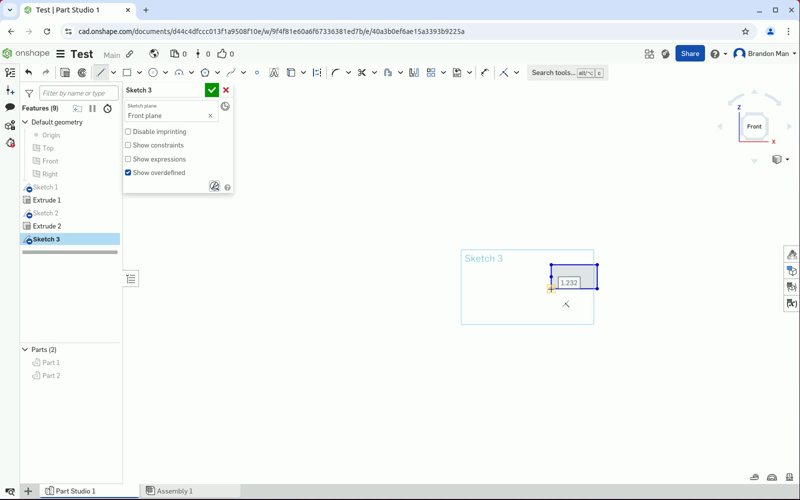
scroll(-6)
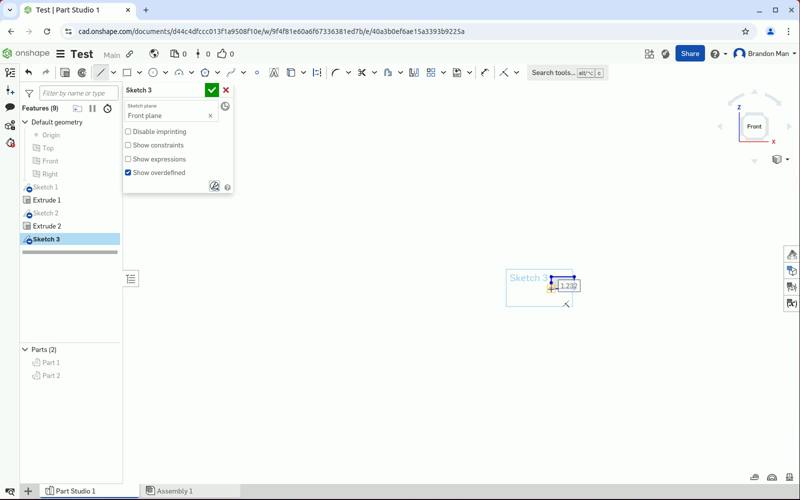
key(esc)
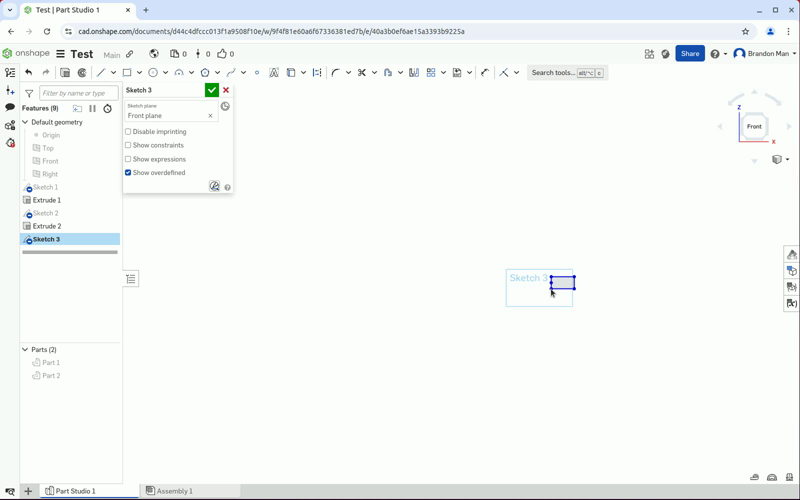
mouse_move(570, 286)
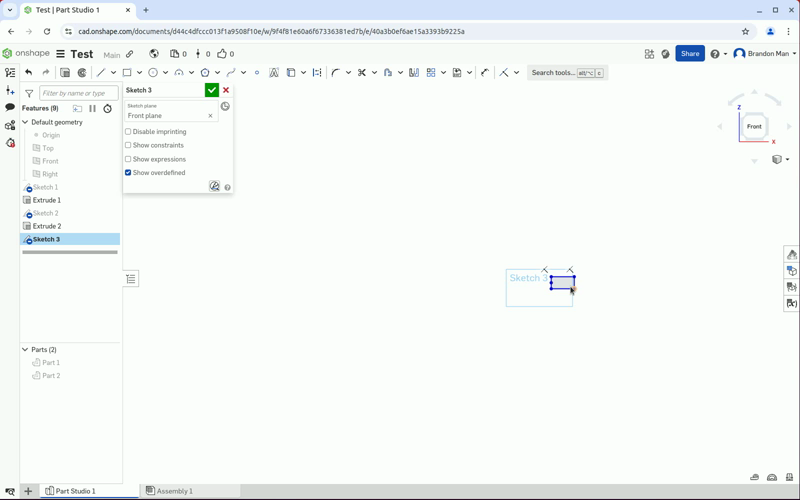
scroll(6)
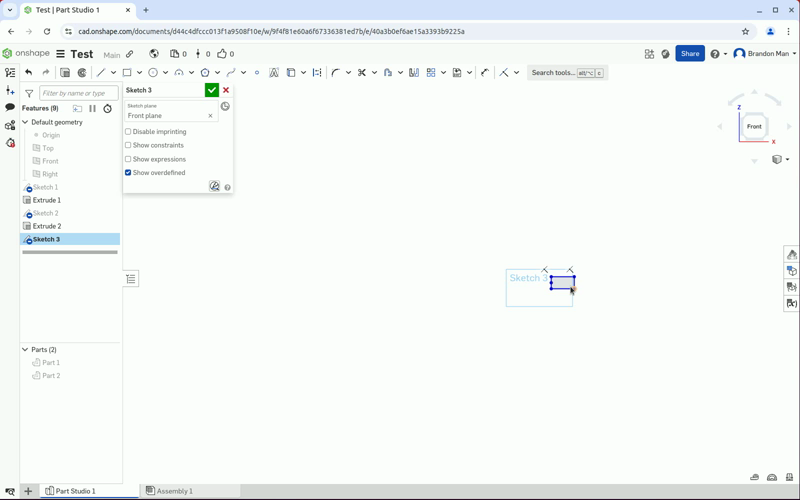
scroll(6)
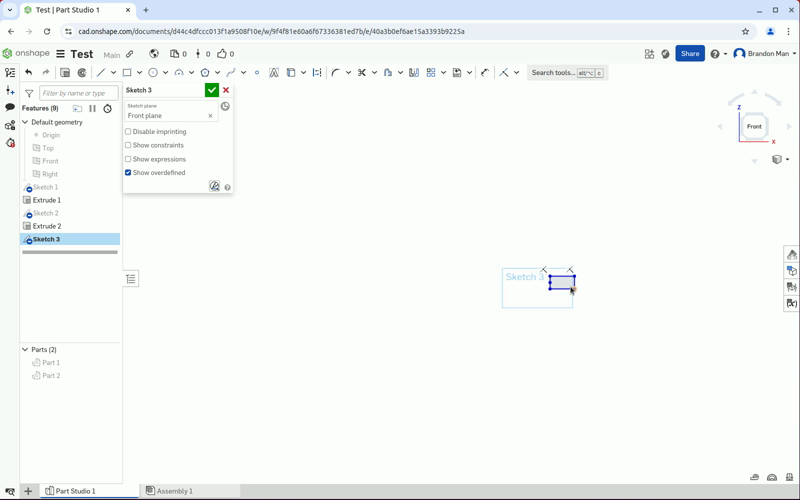
scroll(6)
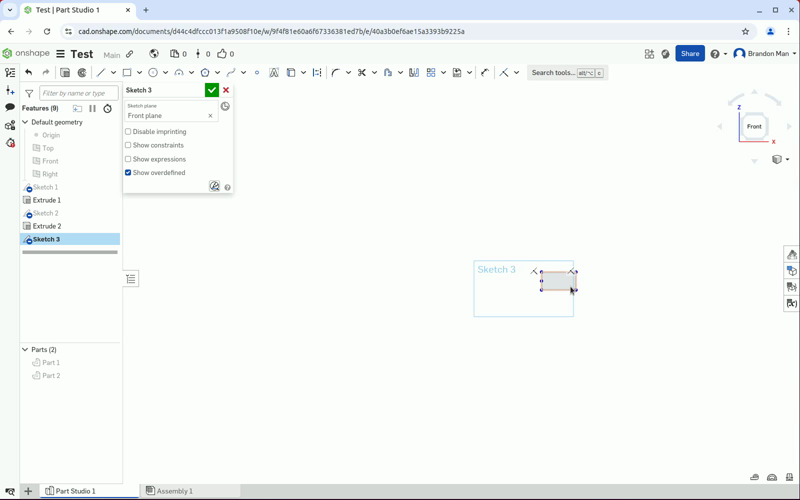
scroll(6)
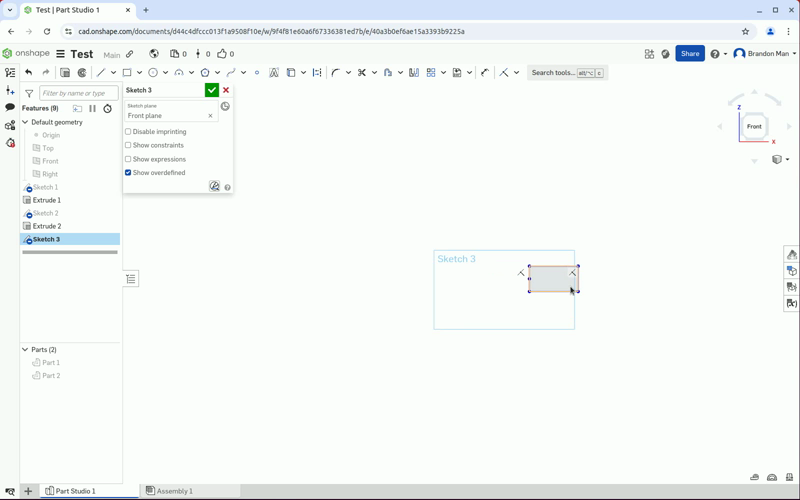
scroll(6)
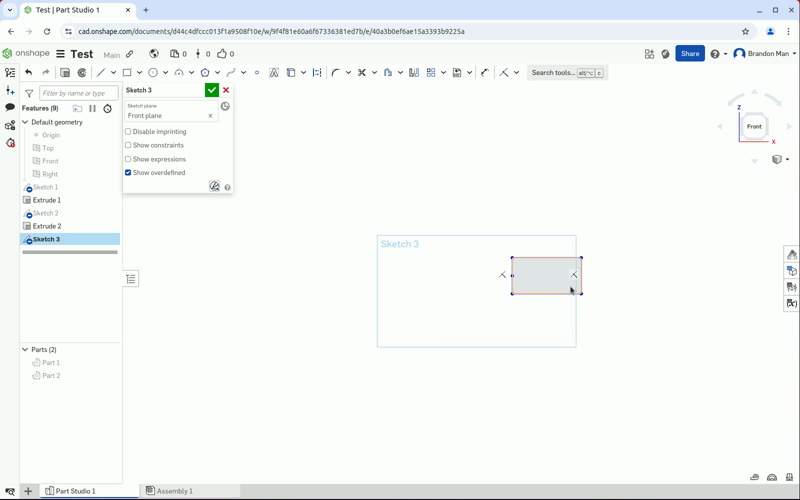
scroll(6)
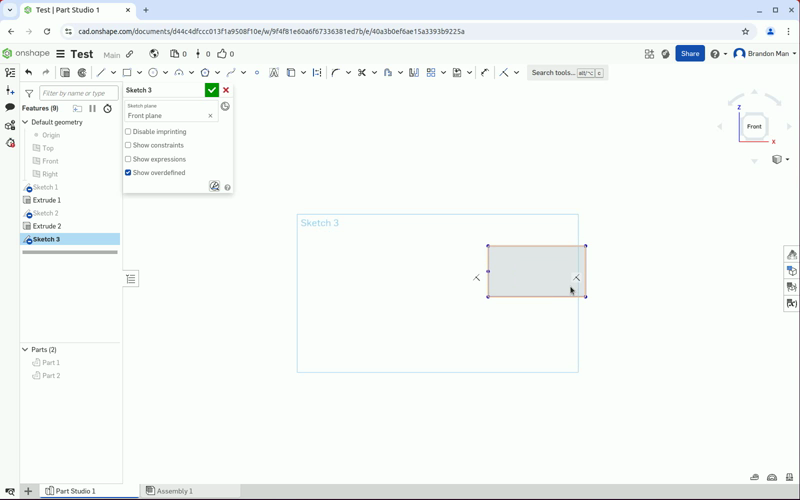
scroll(6)
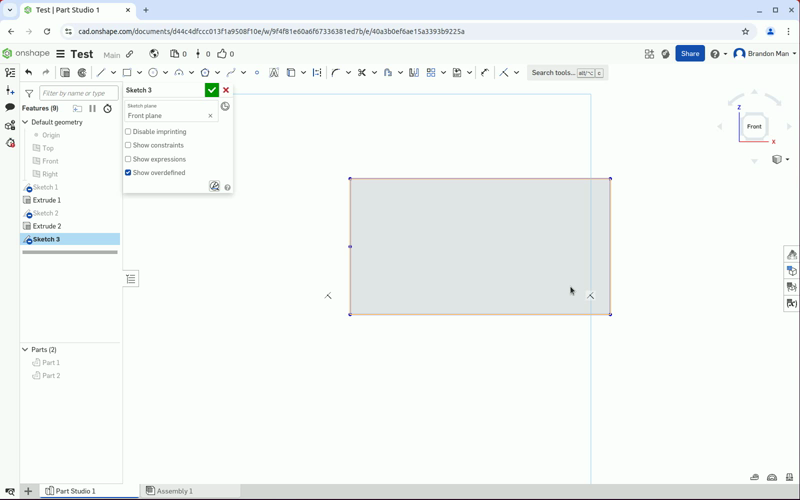
click(570, 286)
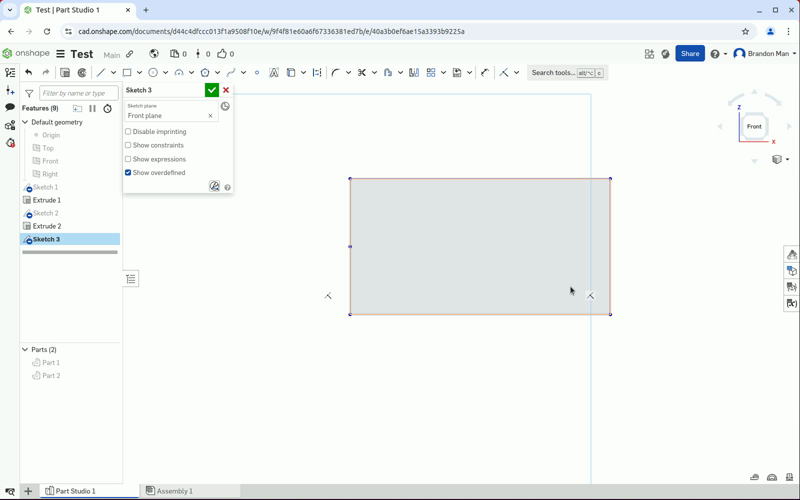
scroll(-6)
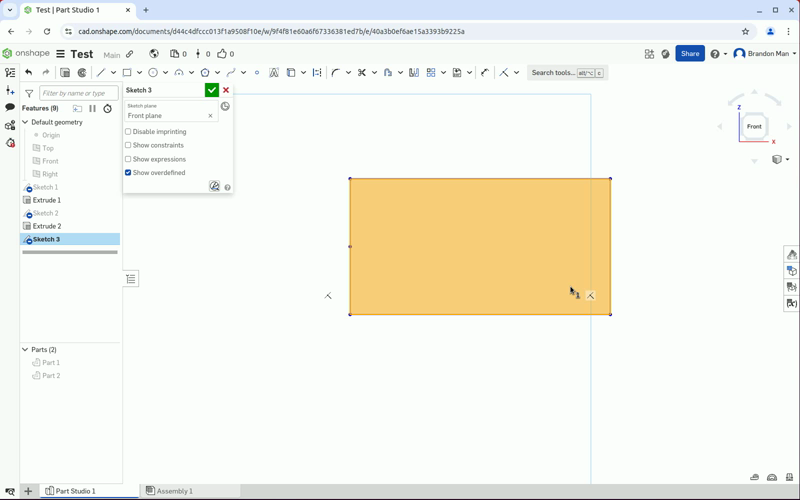
scroll(-6)
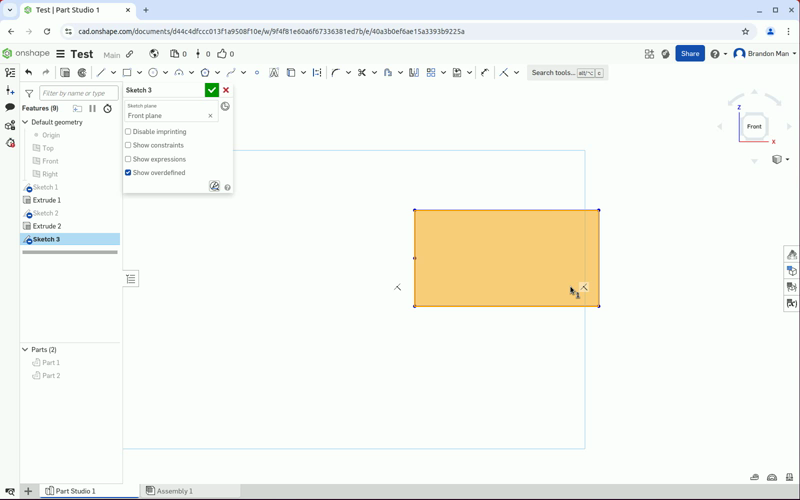
scroll(-6)
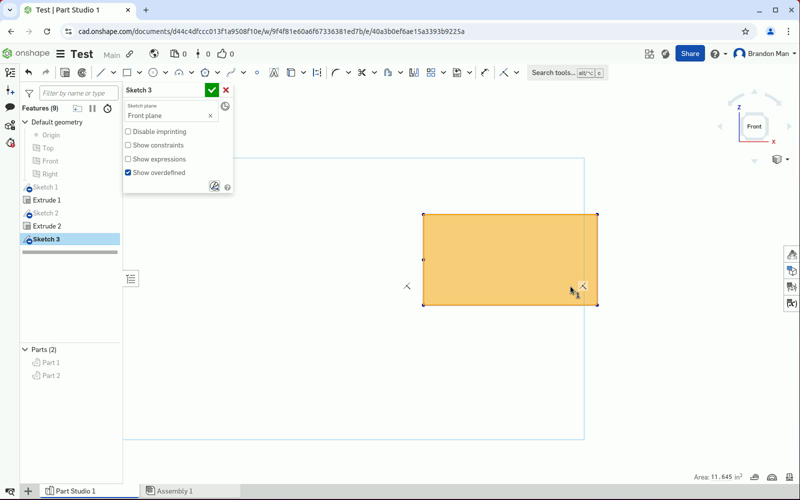
scroll(-6)
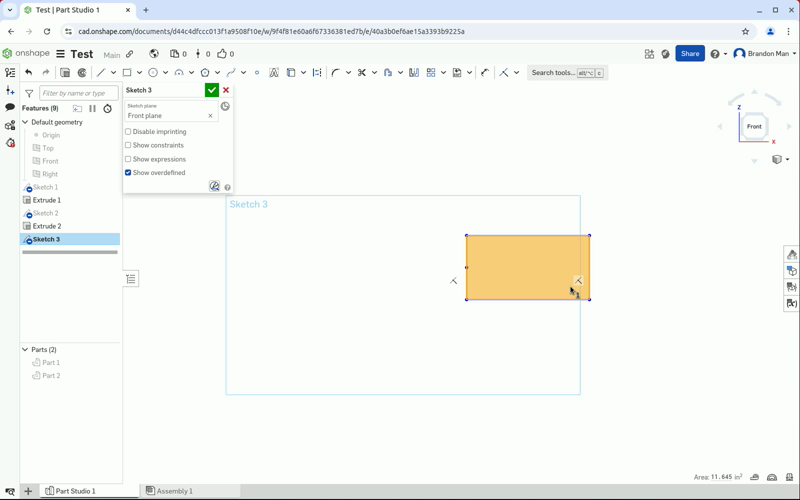
scroll(-6)
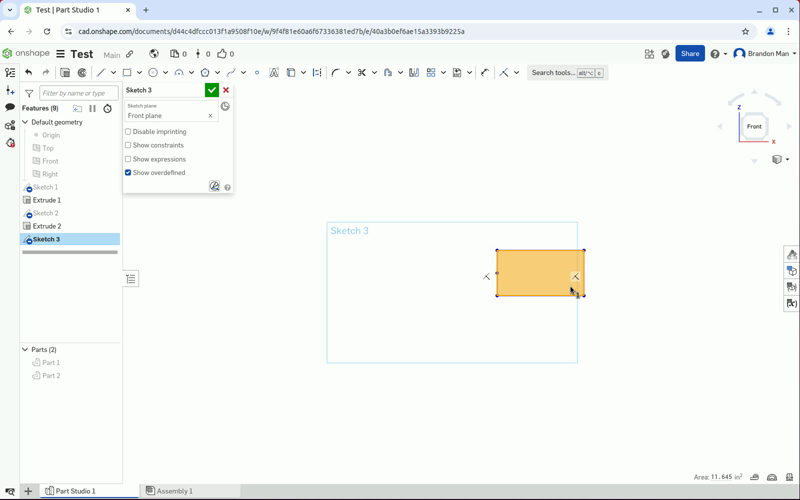
scroll(-6)
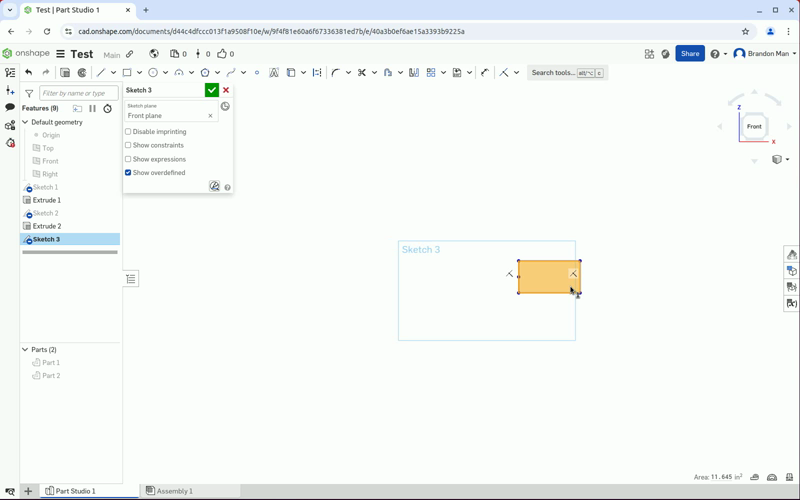
scroll(-6)
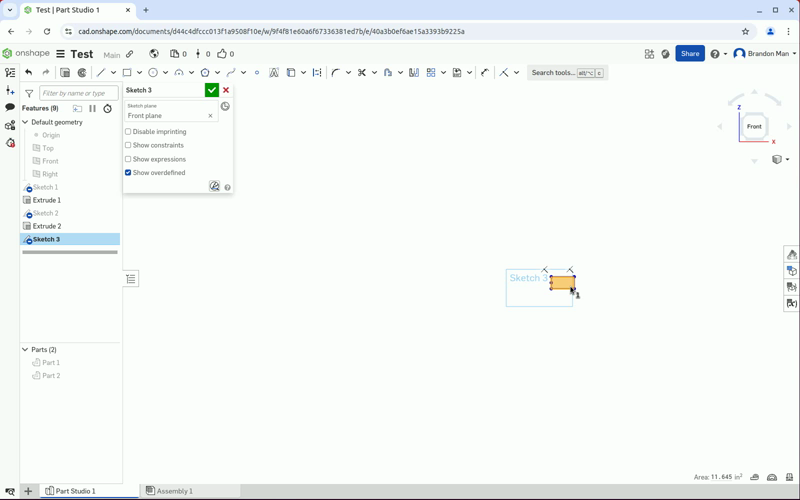
mouse_move(73, 352)
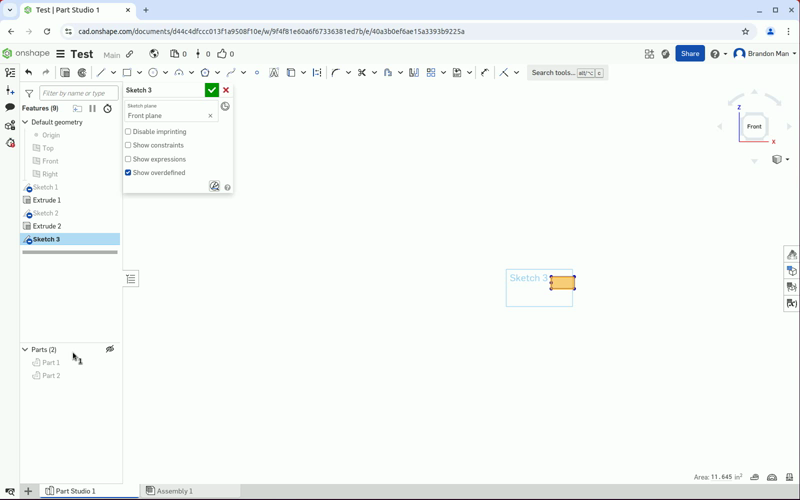
key(shift+y)
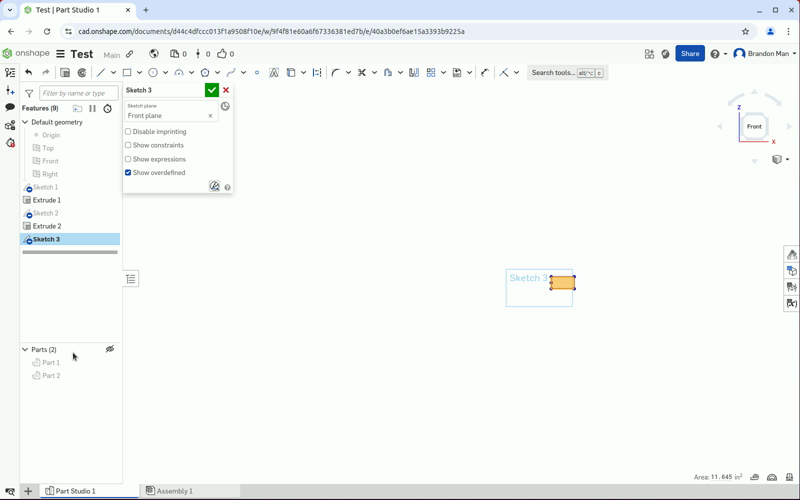
key(shift+e)
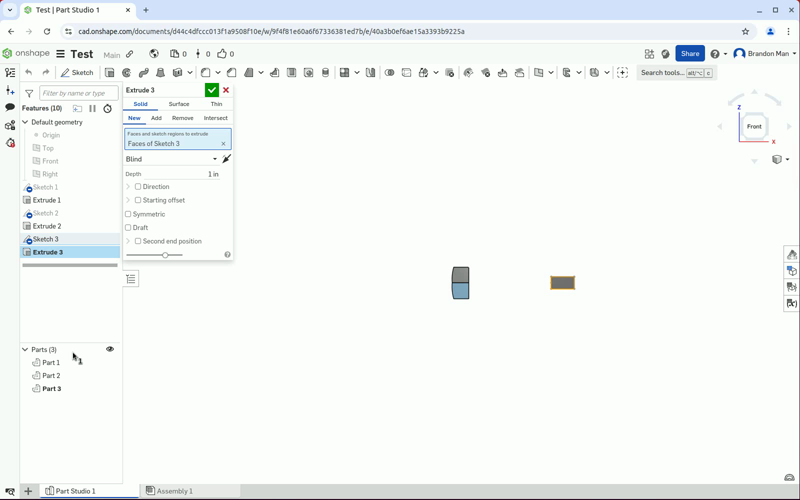
mouse_move(143, 106)
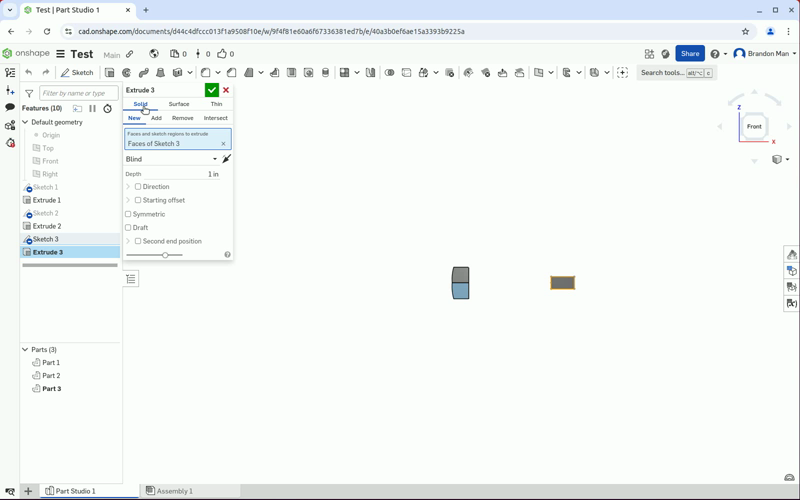
click(143, 106)
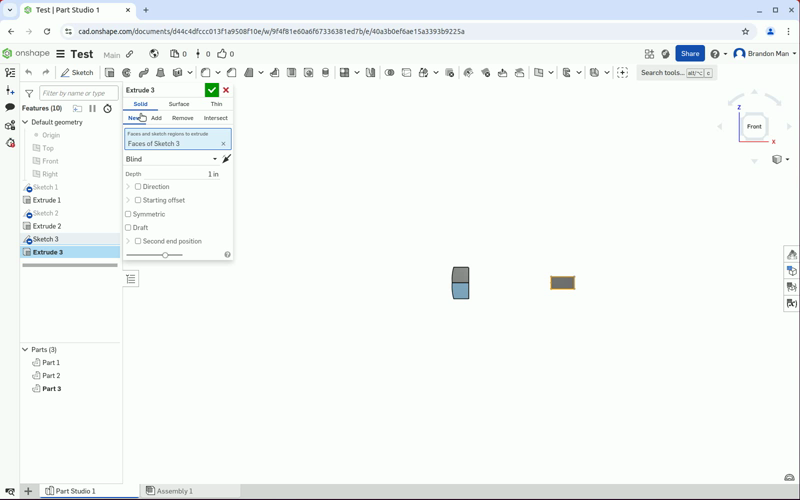
mouse_move(137, 120)
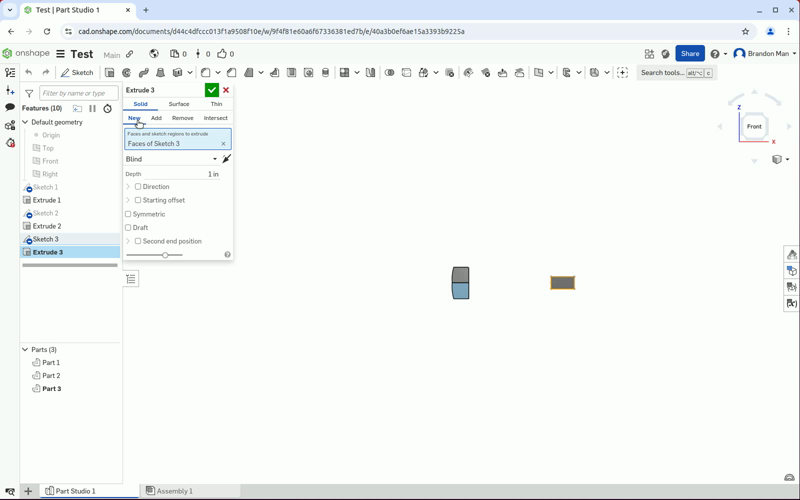
click(137, 120)
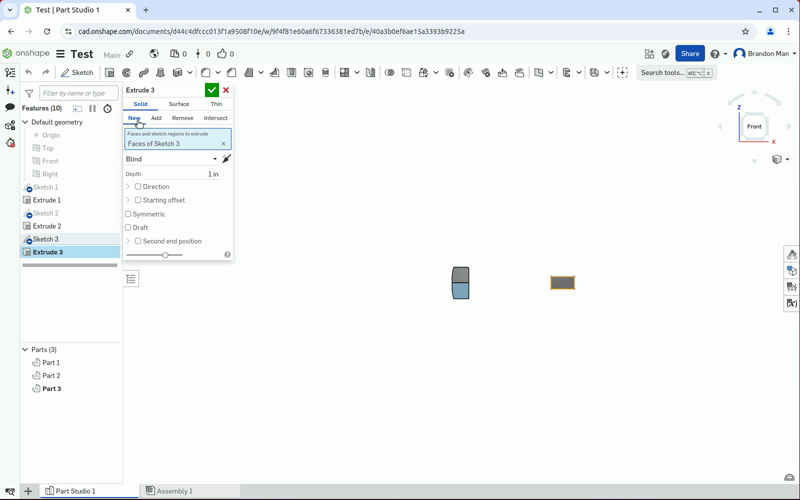
key(tab, 4)
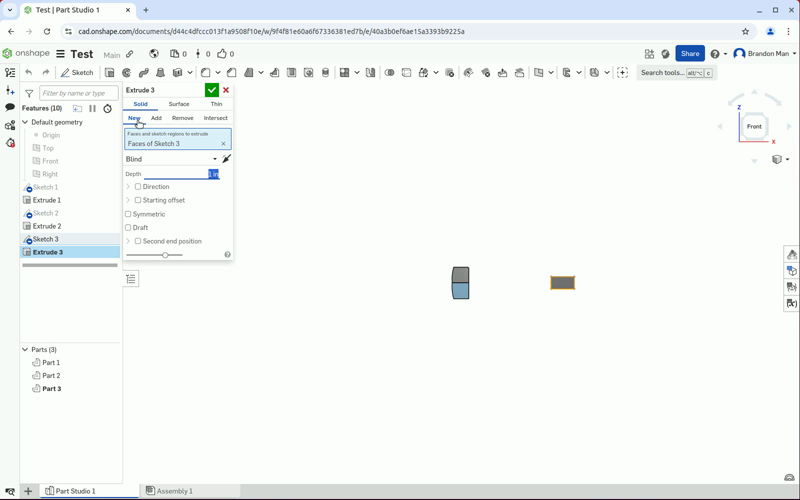
text(0.722)
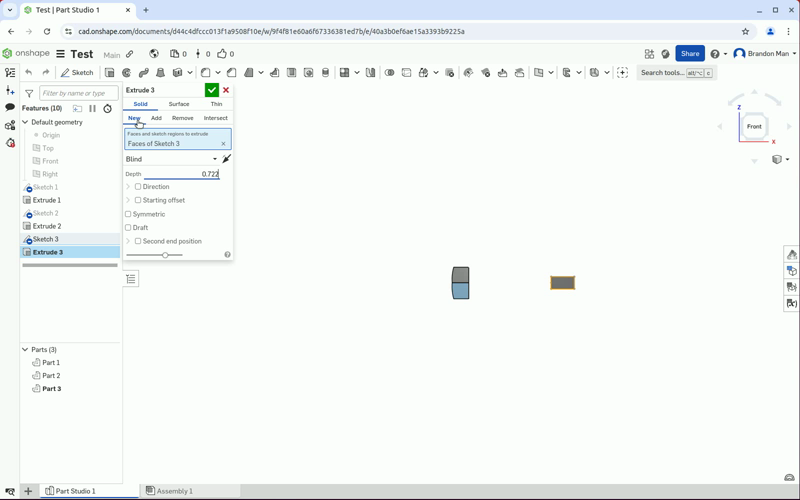
key(enter)
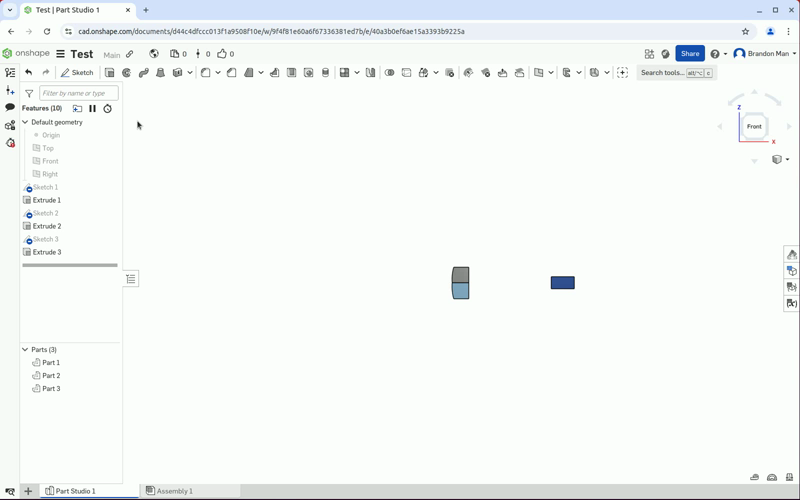
key(shift+h)
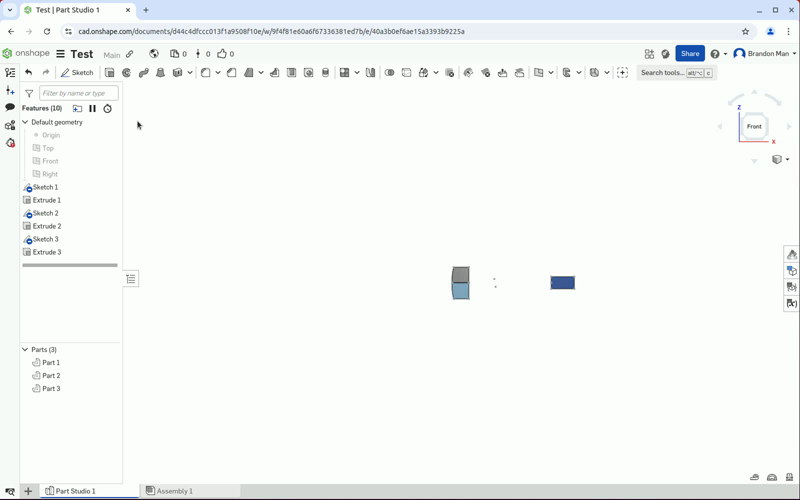
key(shift+h)
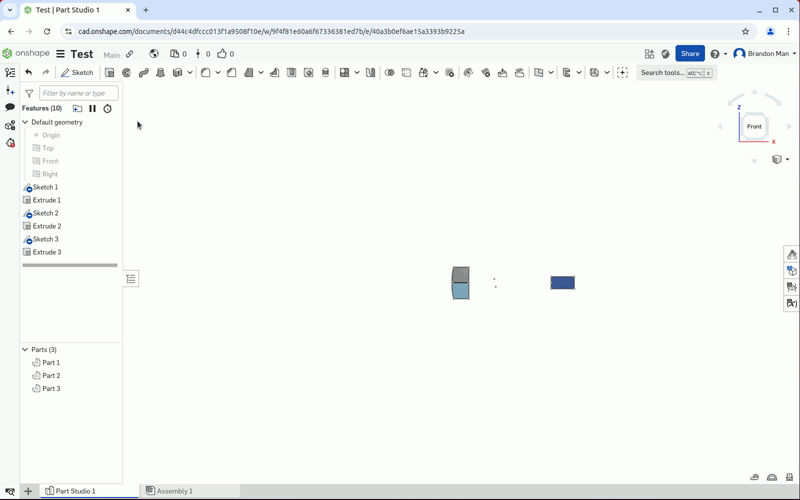
key(shift+7)
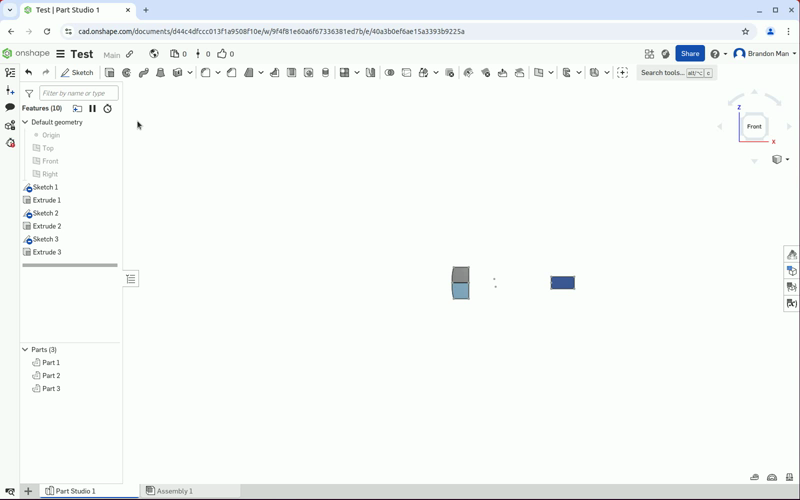
key(left, 2)
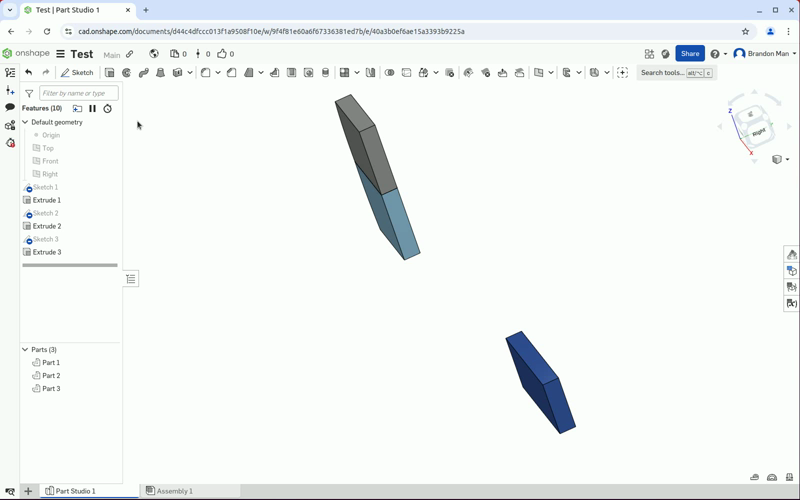
key(down, 2)
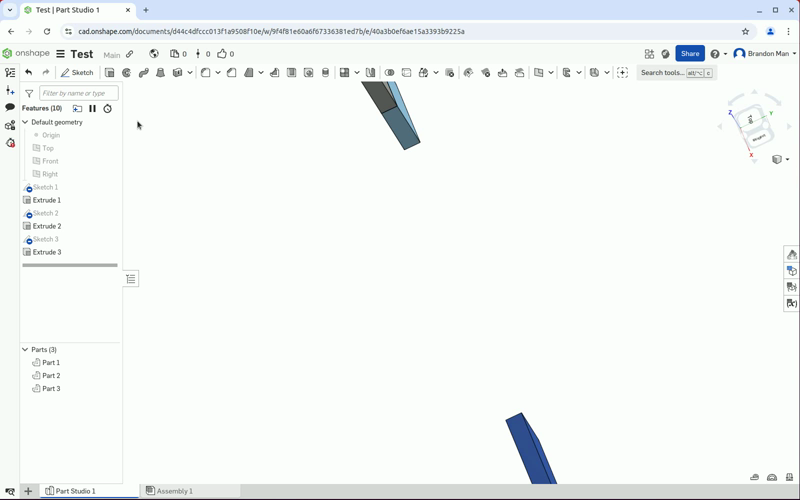
key(up, 2)
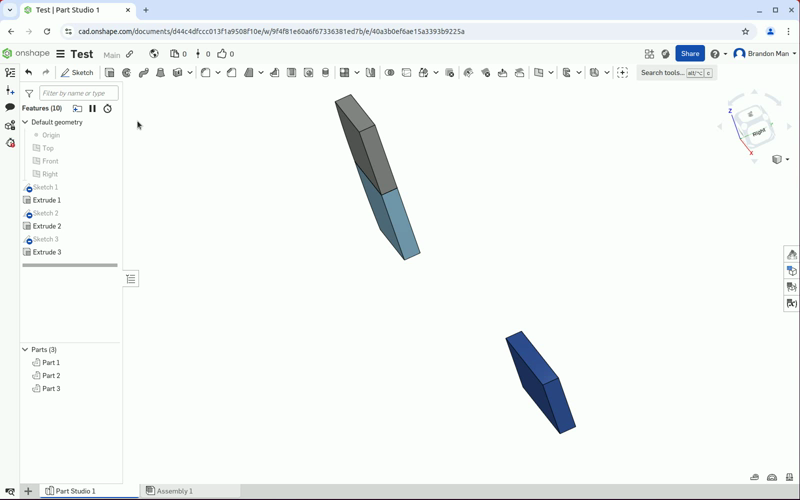
key(right, 2)
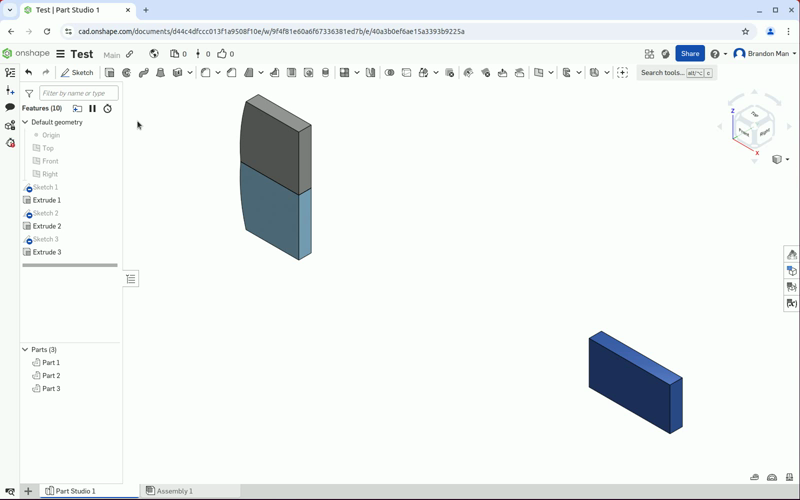
mouse_move(73, 189)
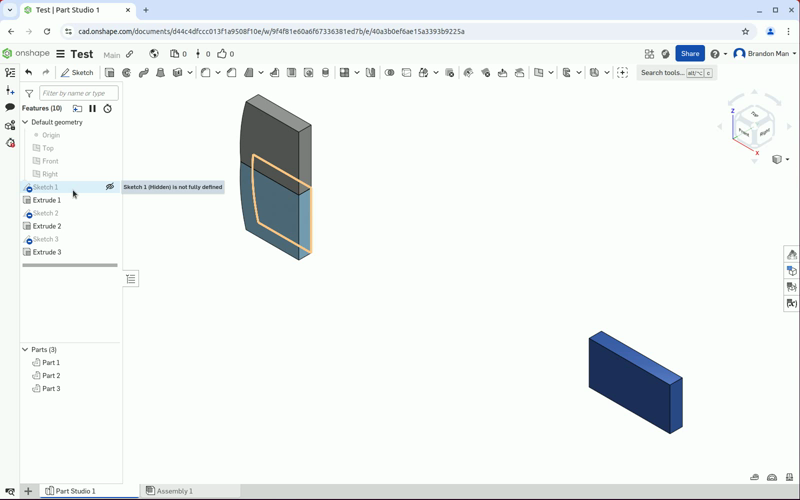
click(73, 189)